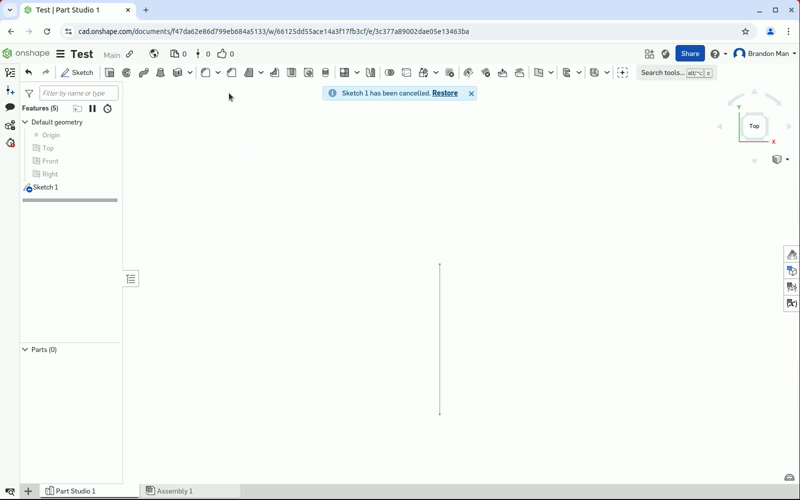
key(shift+h)
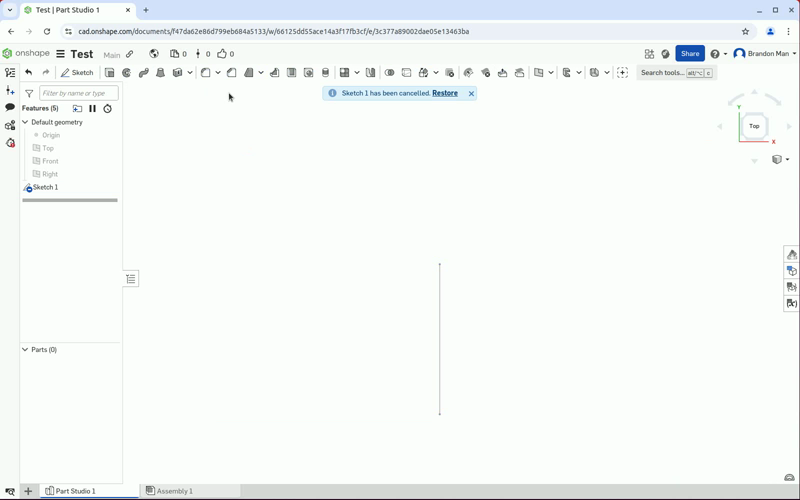
key(shift+s)
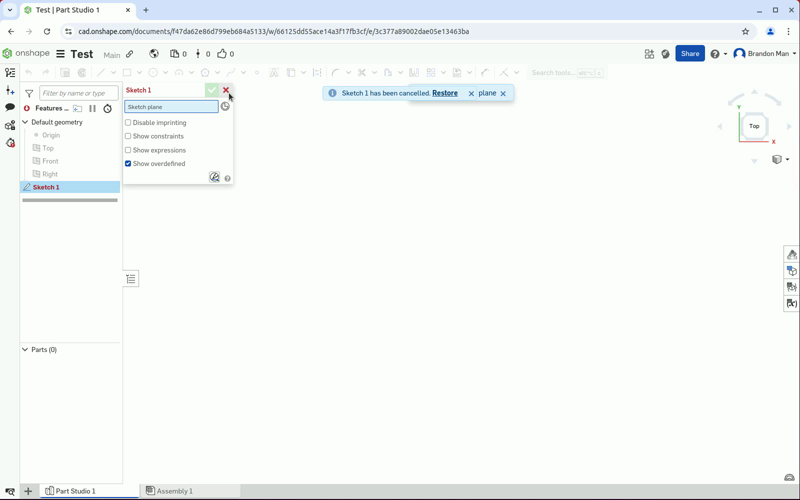
mouse_move(73, 150)
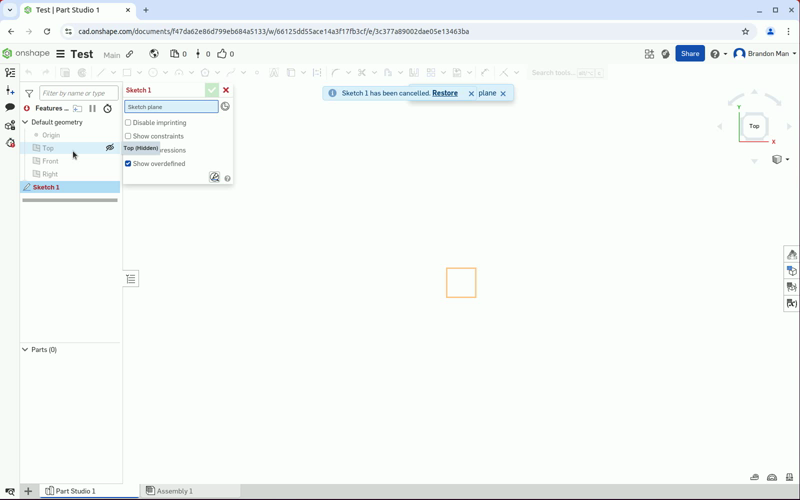
click(73, 150)
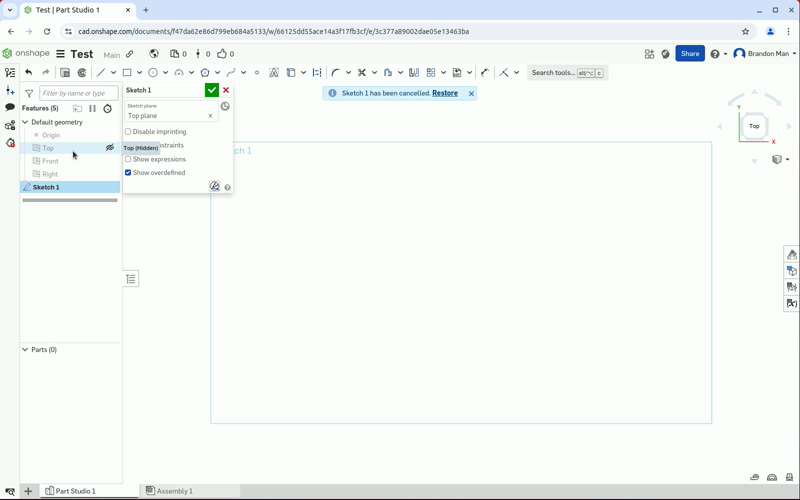
mouse_move(73, 352)
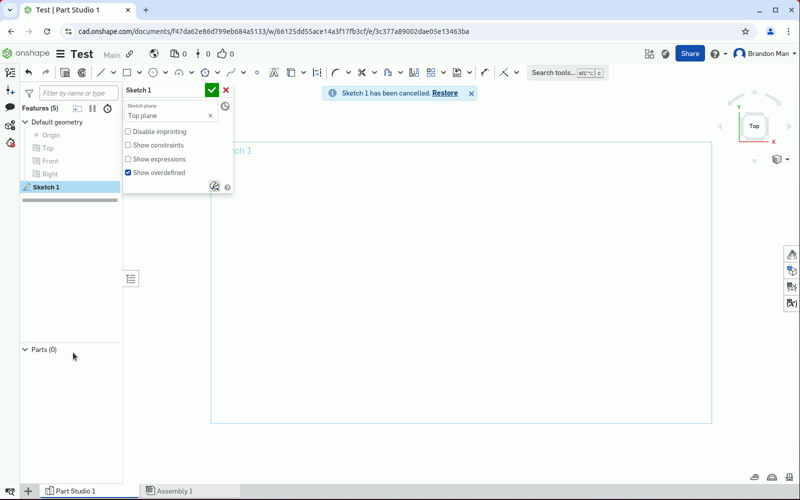
key(y)
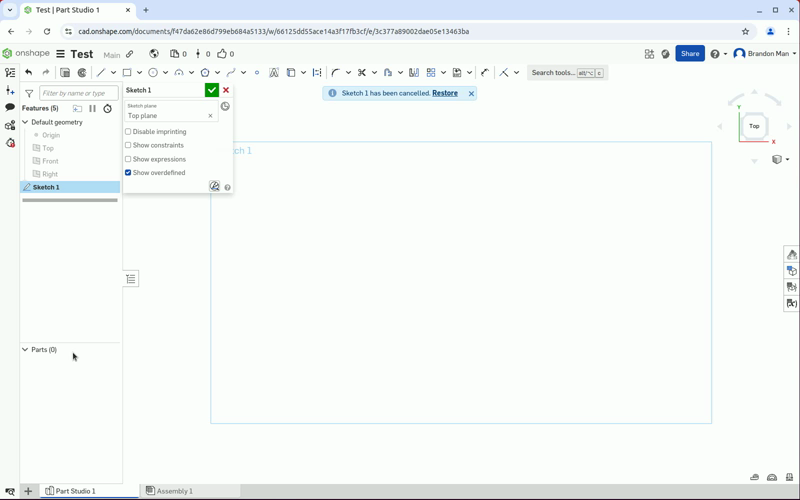
key(l)
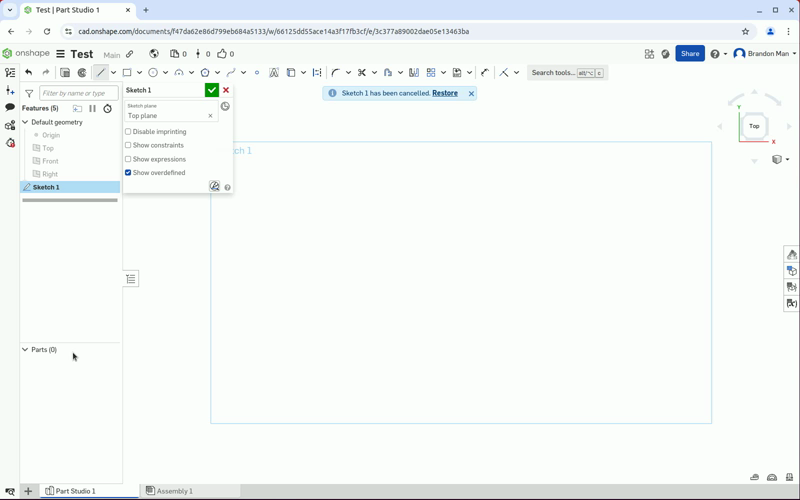
key_down(shift)
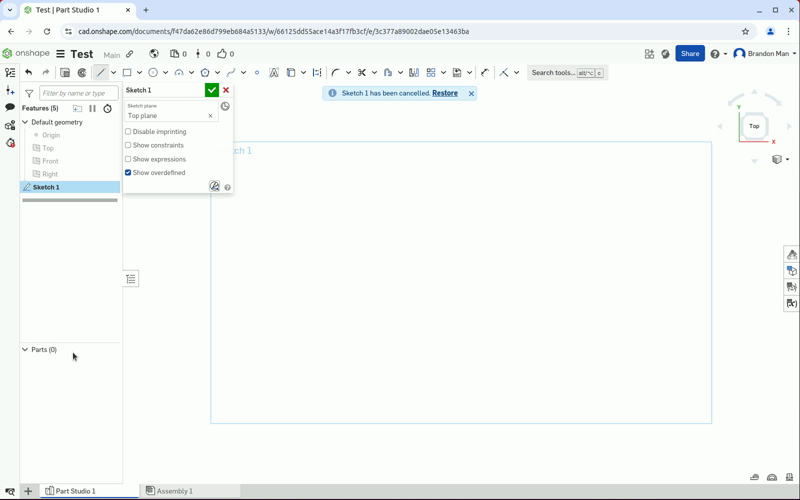
mouse_move(407, 395)
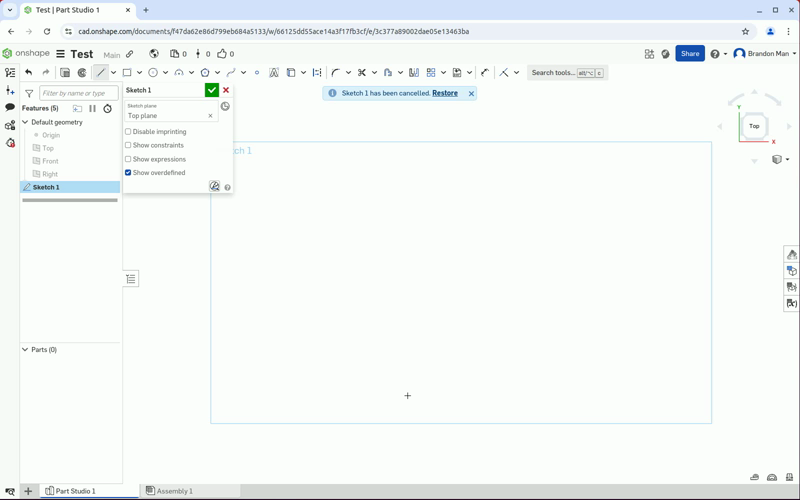
click(407, 395)
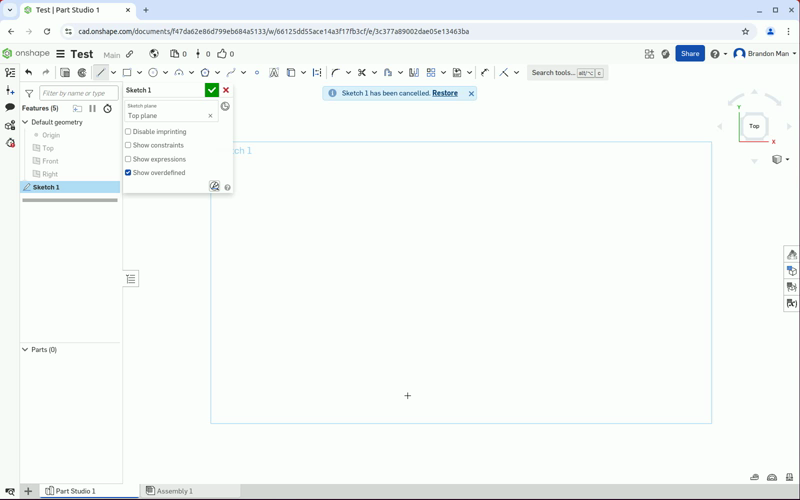
key_up(shift)
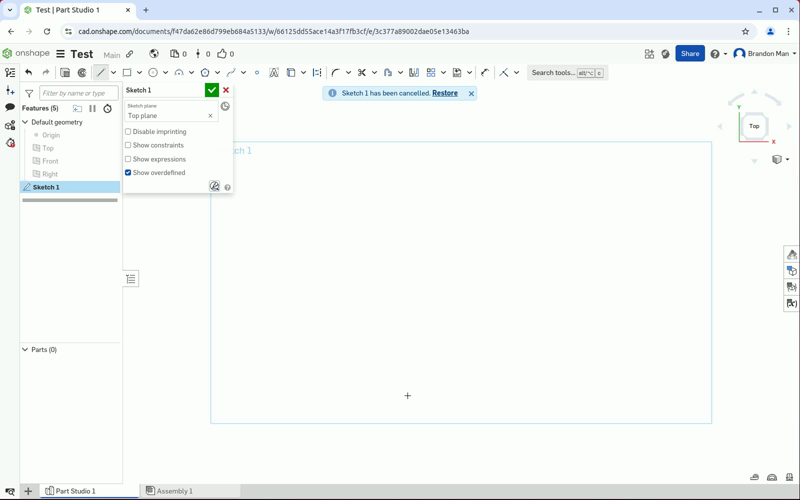
key_down(shift)
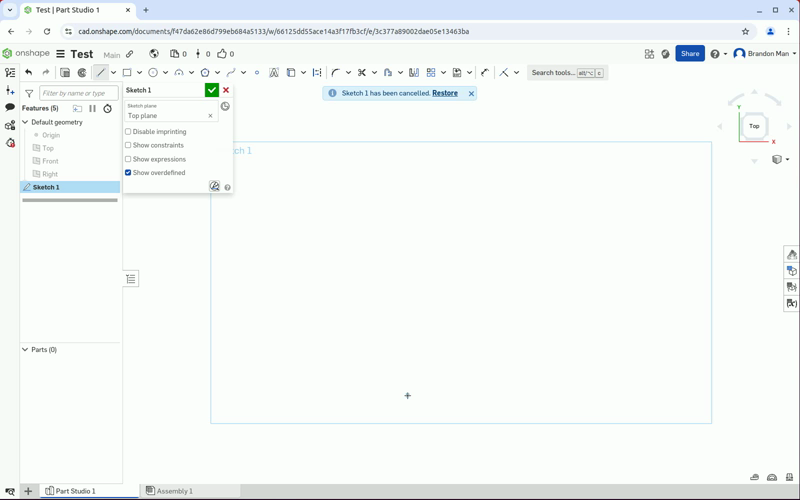
mouse_move(511, 395)
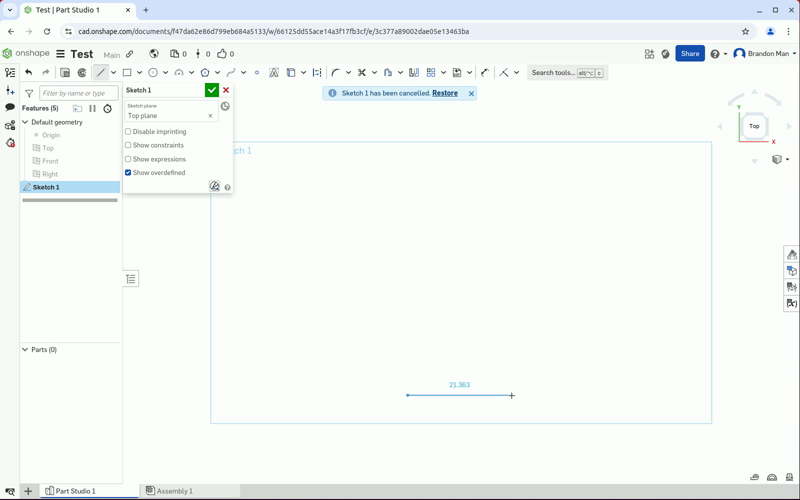
click(511, 395)
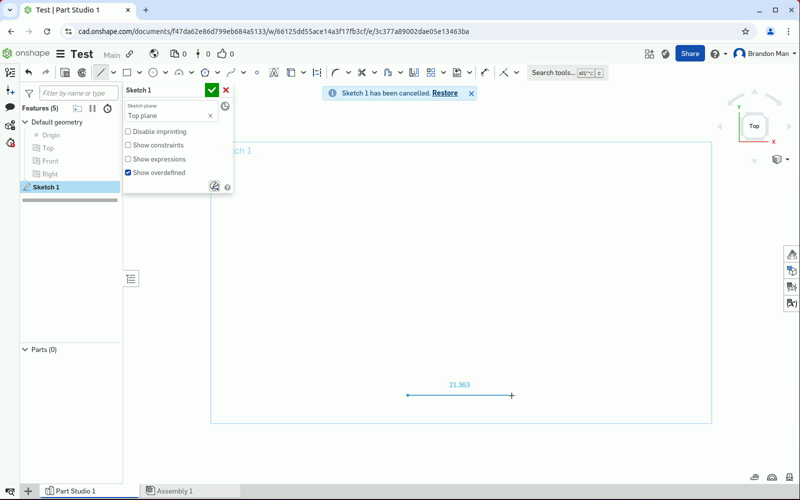
key_up(shift)
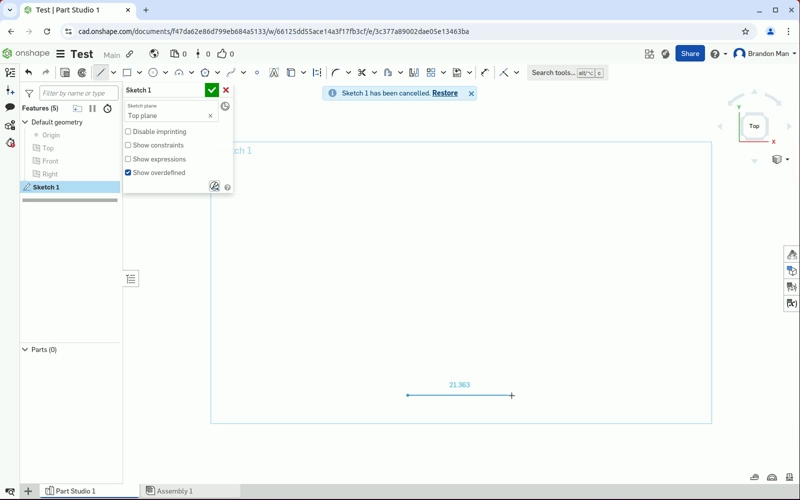
key_down(shift)
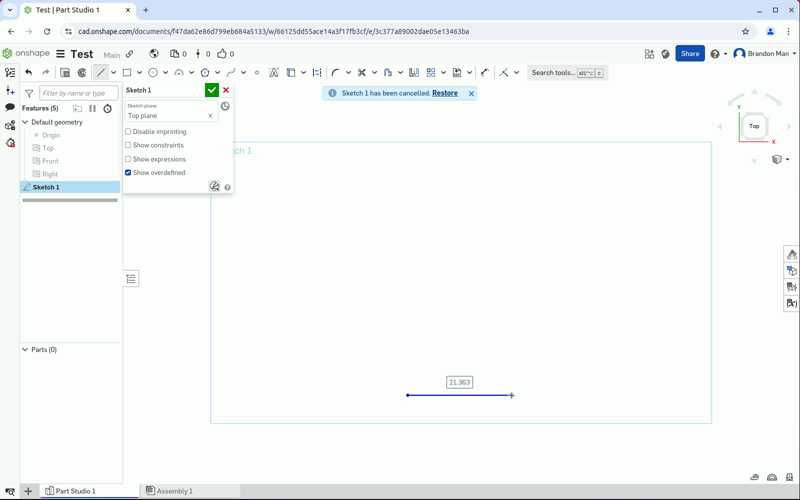
mouse_move(511, 171)
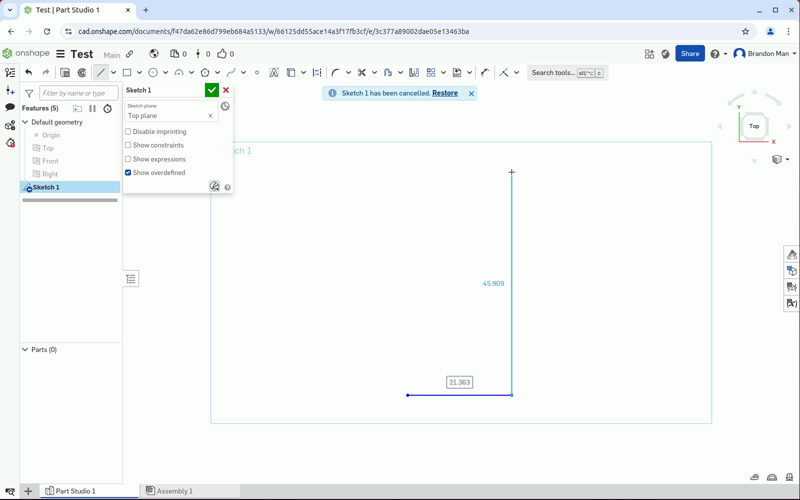
click(511, 171)
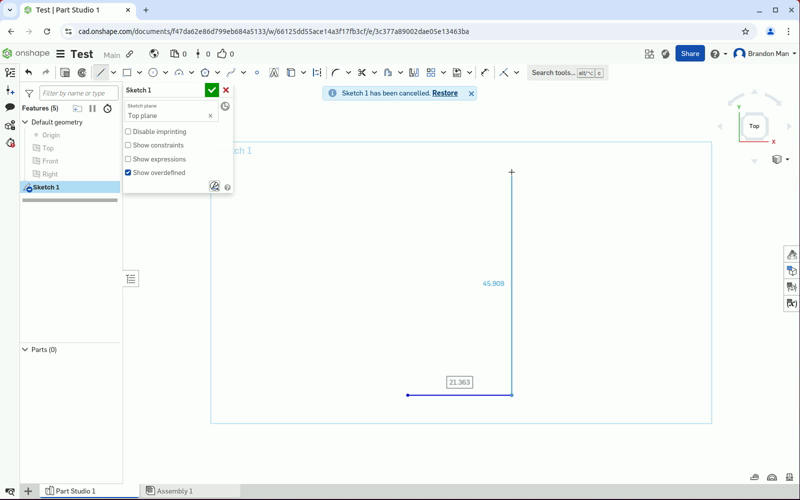
key_up(shift)
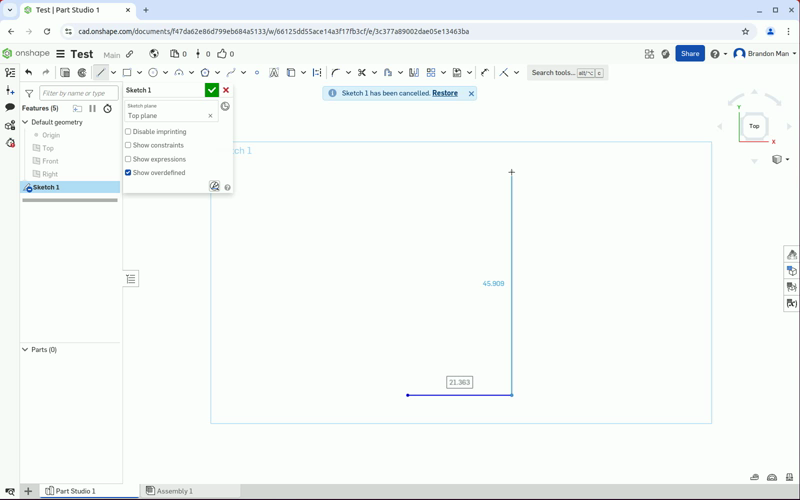
key_down(shift)
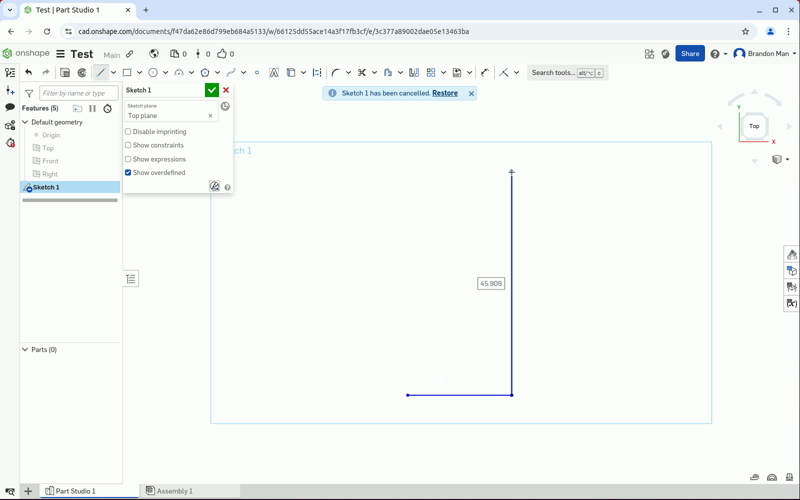
mouse_move(407, 171)
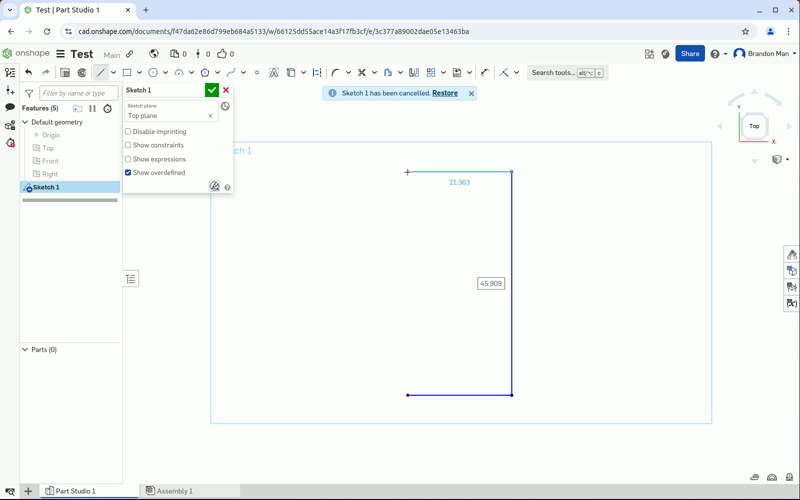
click(407, 171)
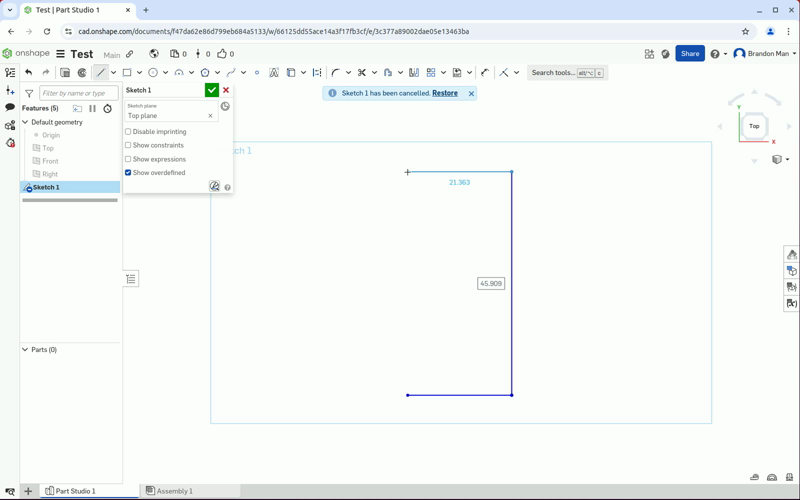
key_up(shift)
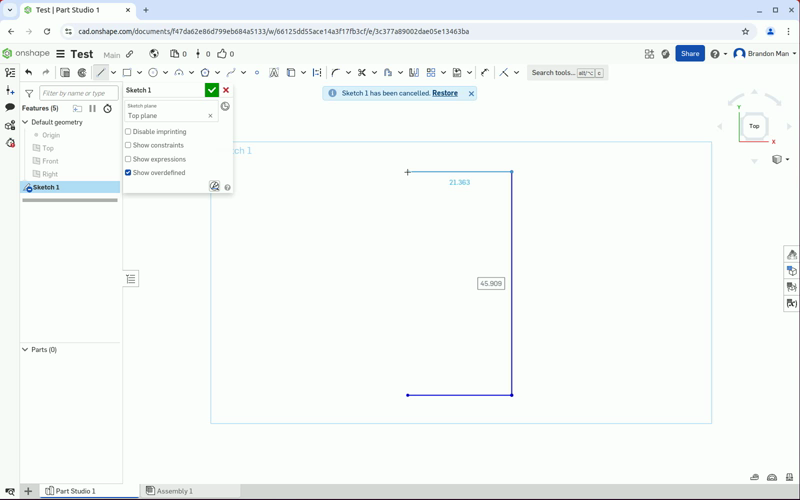
key_down(shift)
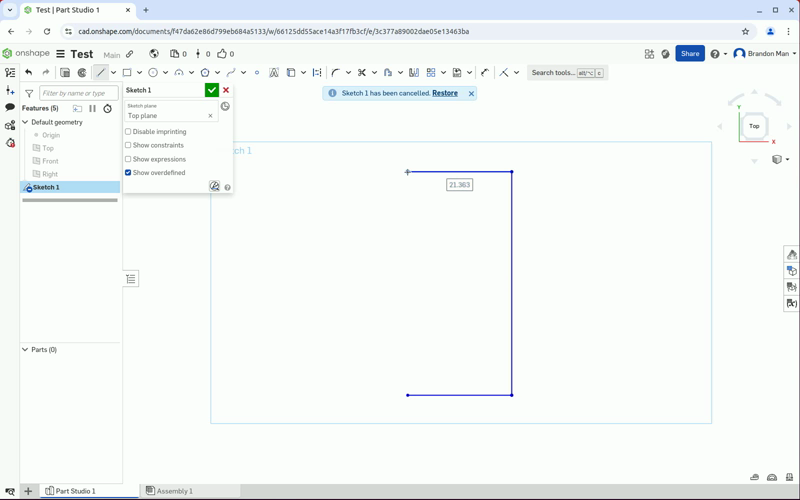
mouse_move(407, 395)
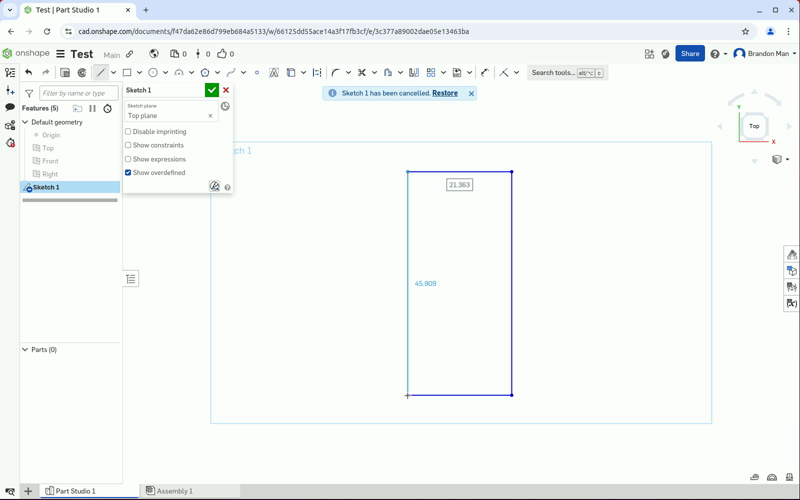
key_up(shift)
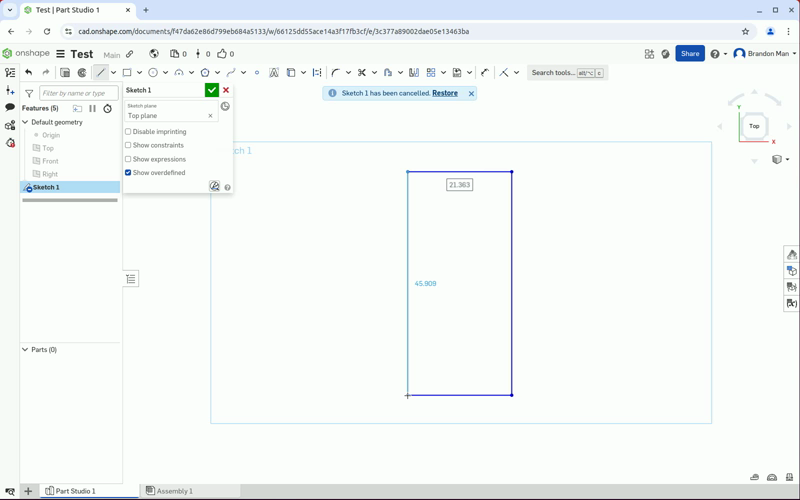
click(407, 395)
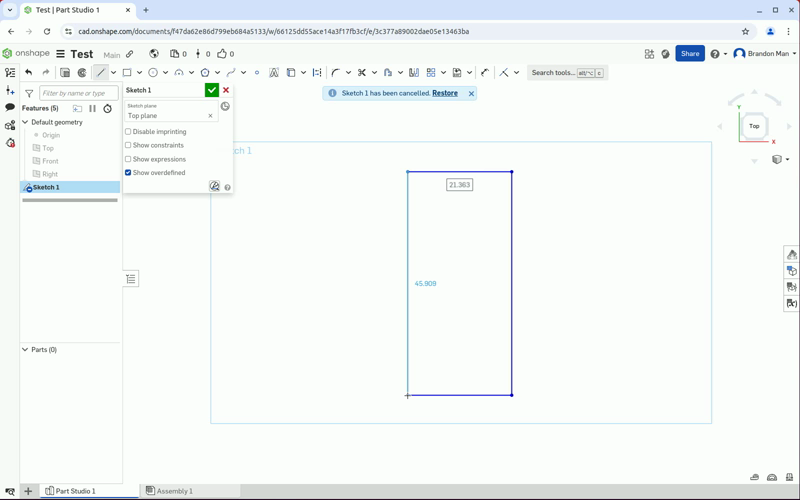
key(esc)
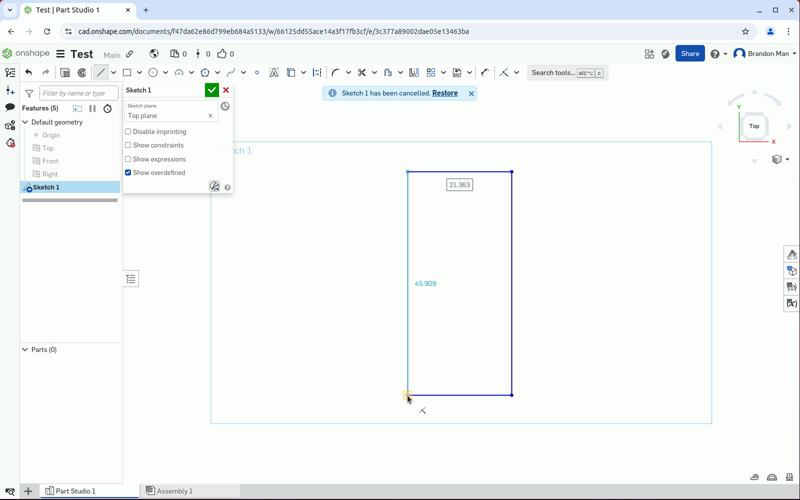
mouse_move(486, 337)
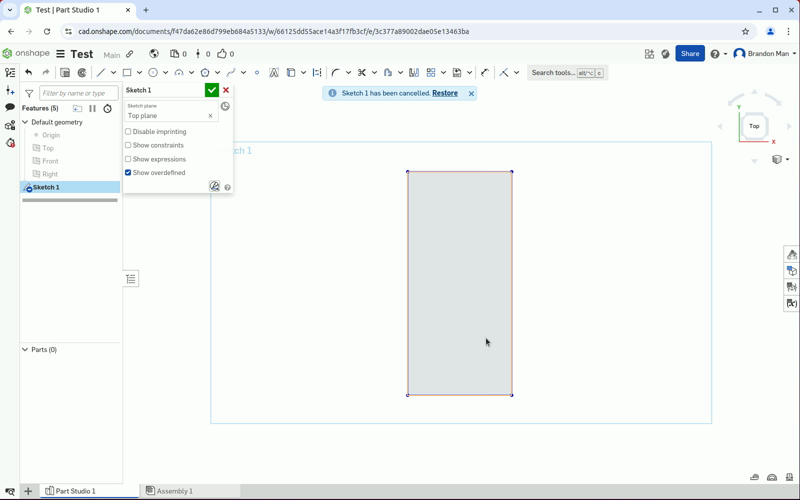
click(486, 337)
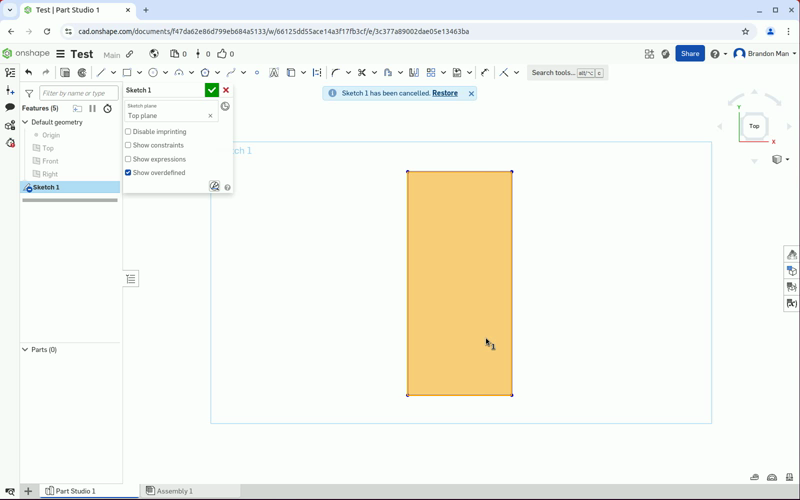
mouse_move(73, 352)
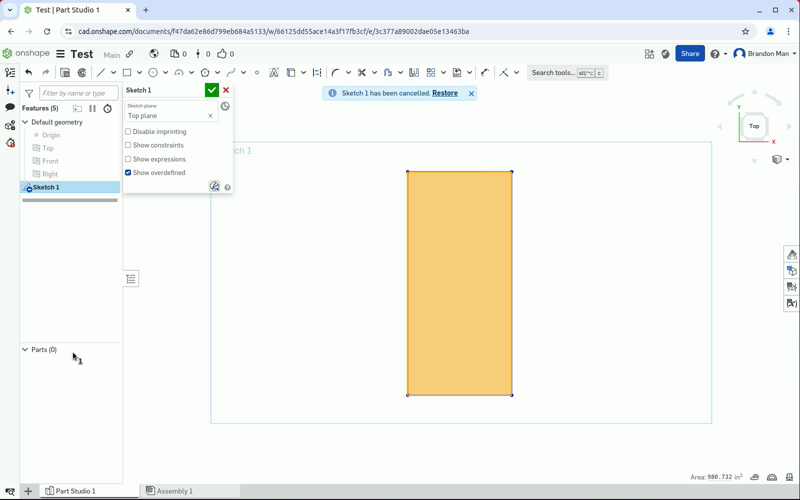
key(shift+y)
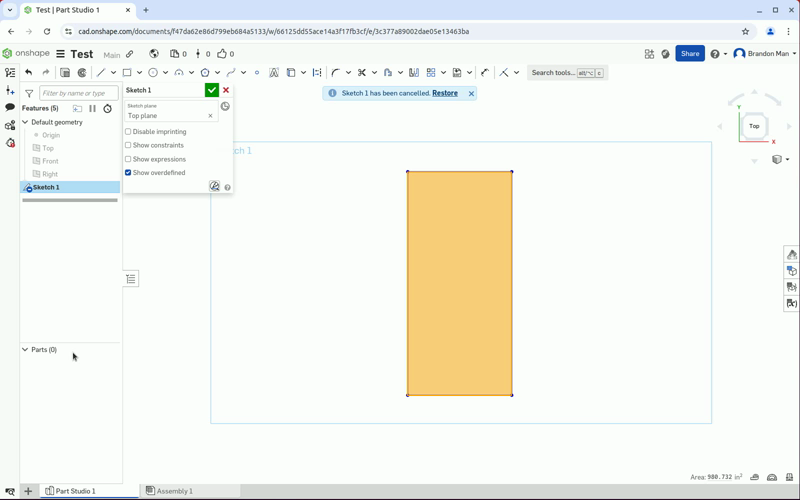
key(shift+e)
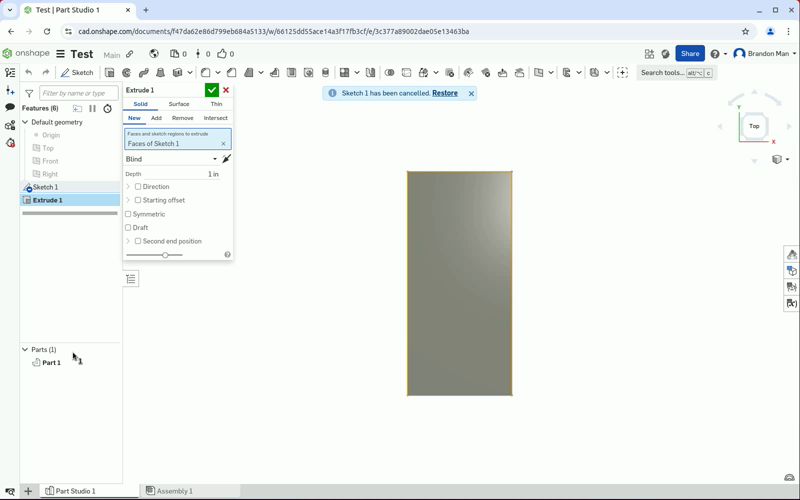
mouse_move(143, 106)
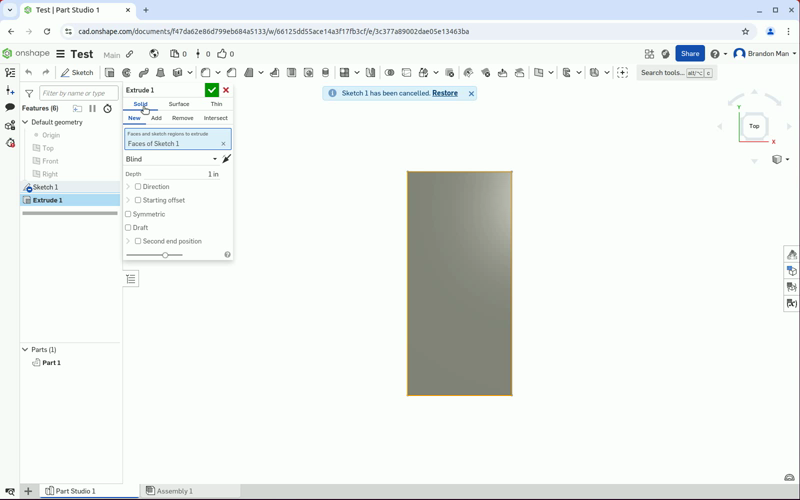
click(143, 106)
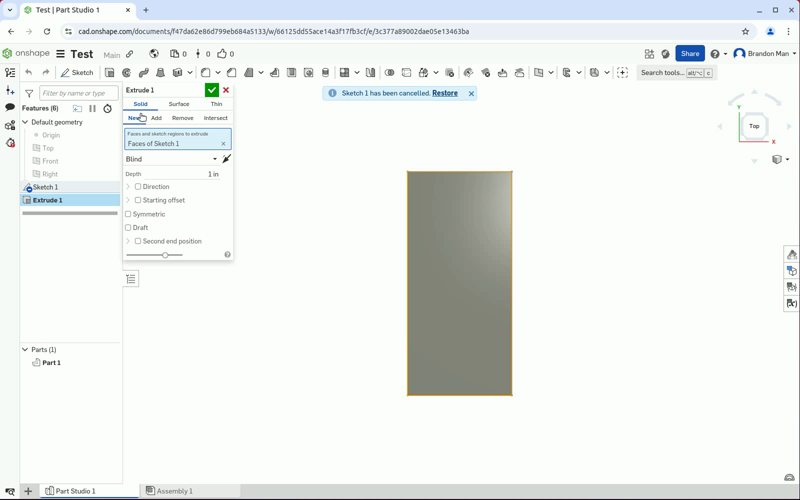
mouse_move(137, 120)
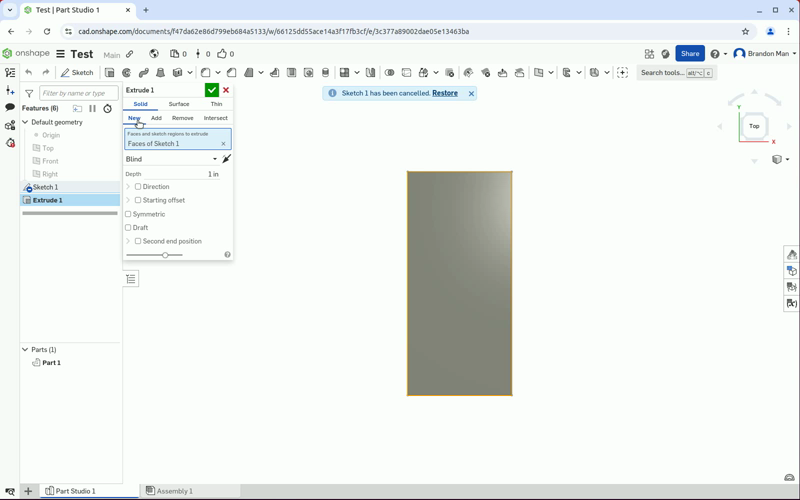
click(137, 120)
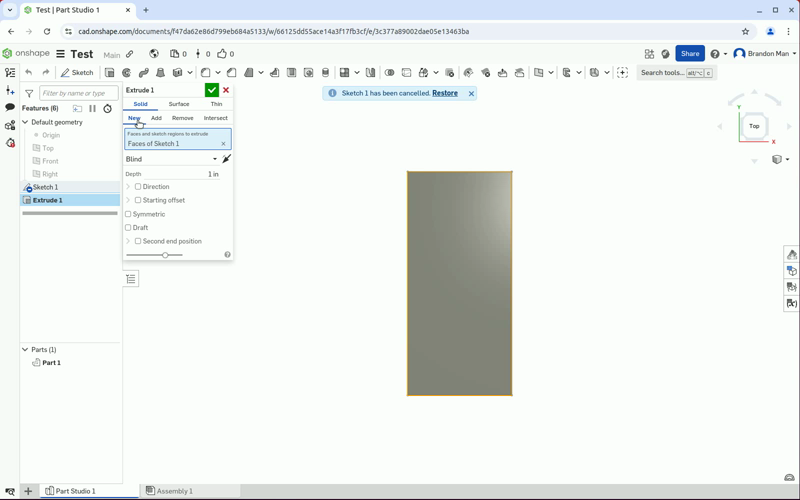
key(tab, 4)
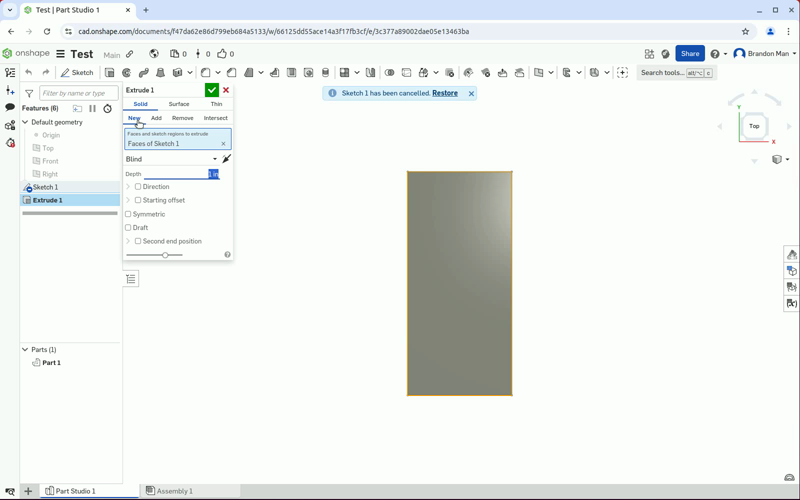
text(0.722)
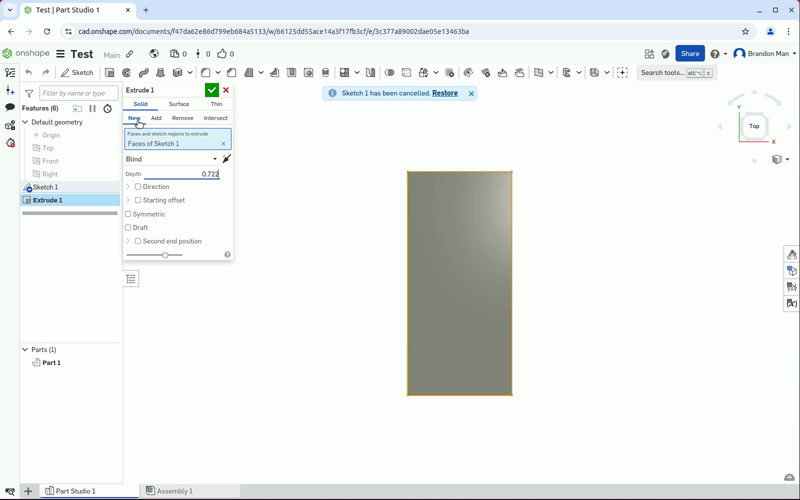
key(enter)
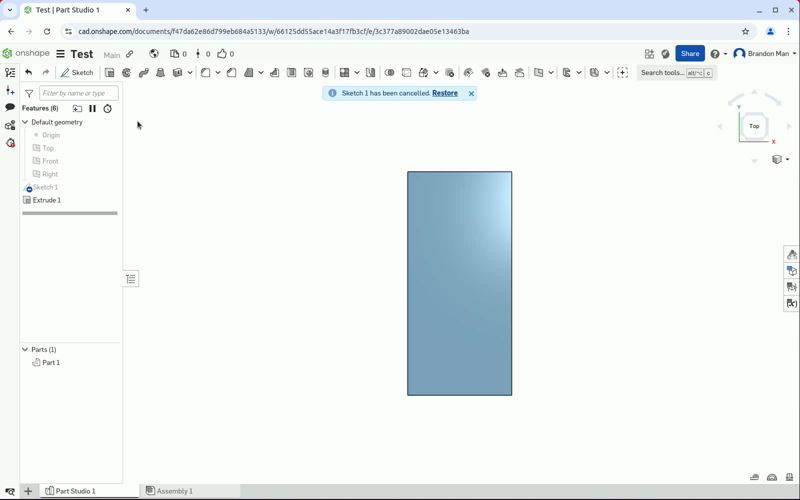
key(shift+h)
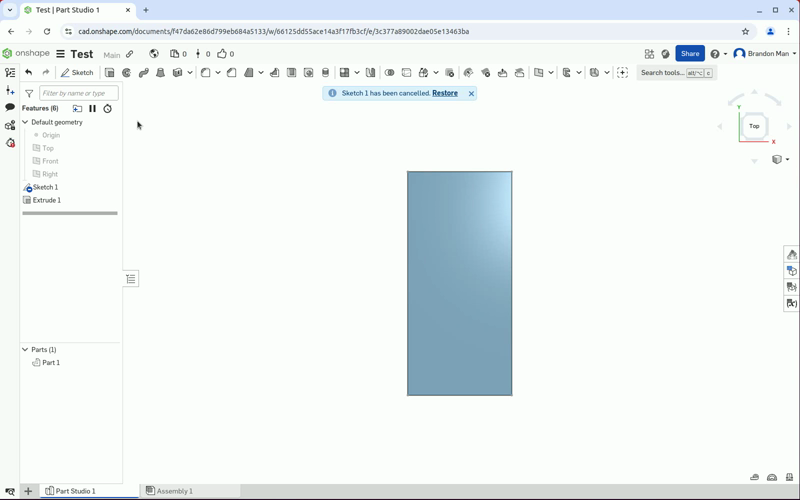
key(shift+h)
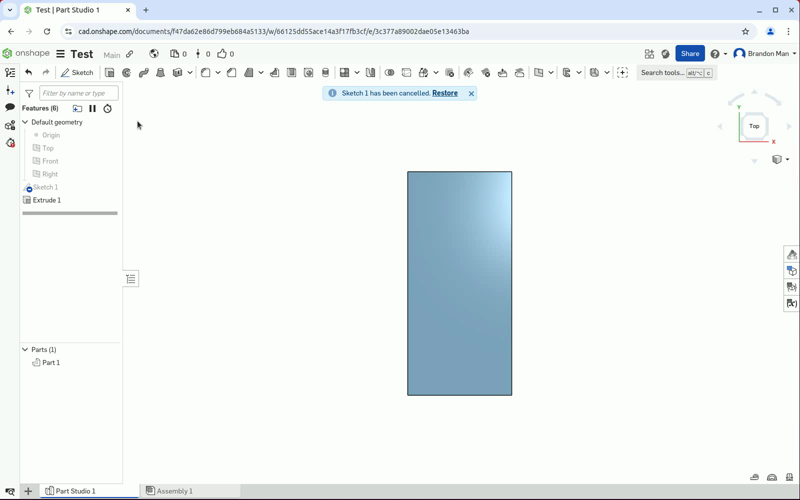
mouse_move(73, 189)
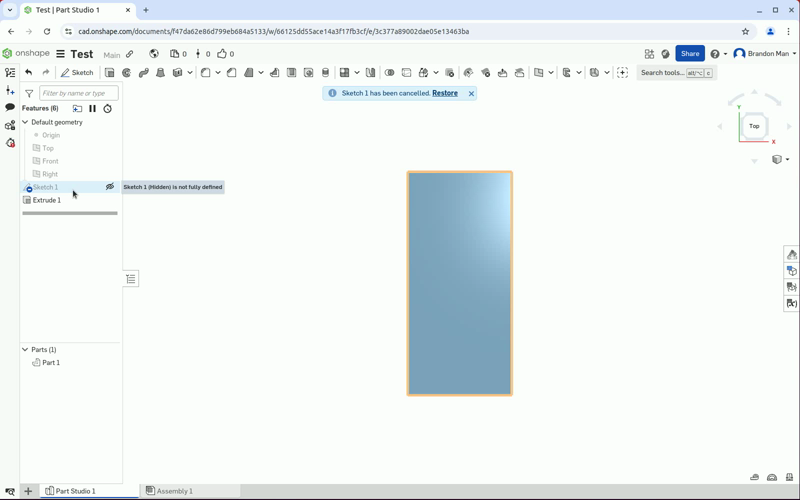
click(73, 189)
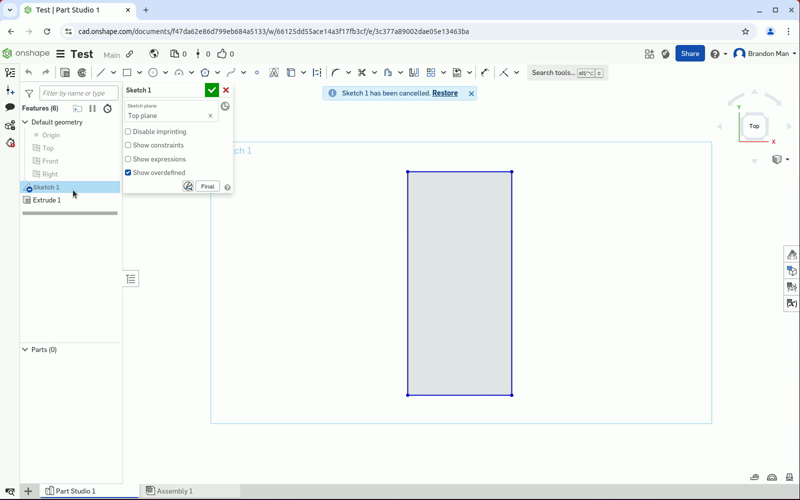
mouse_move(229, 92)
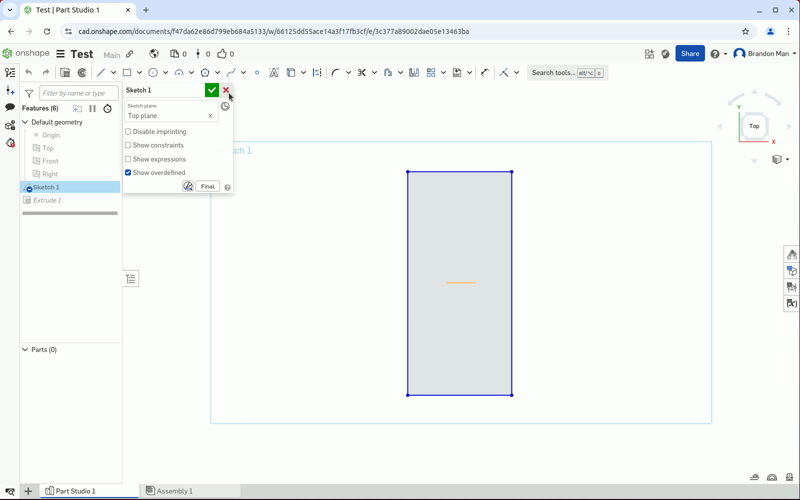
click(229, 92)
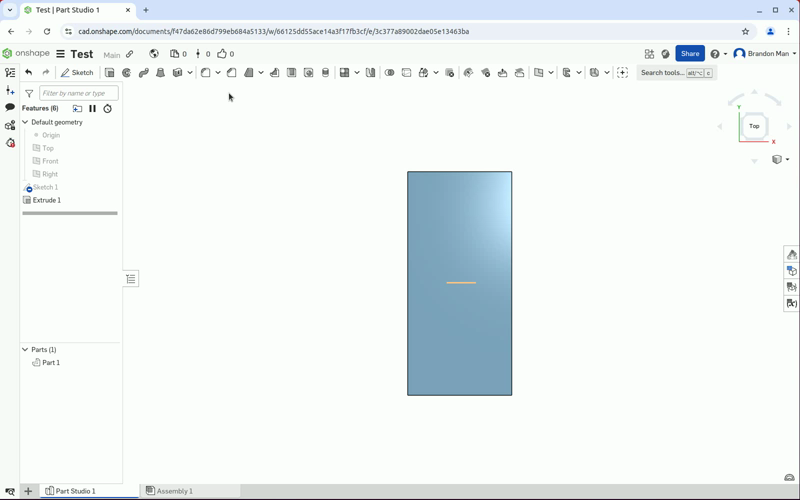
mouse_move(541, 75)
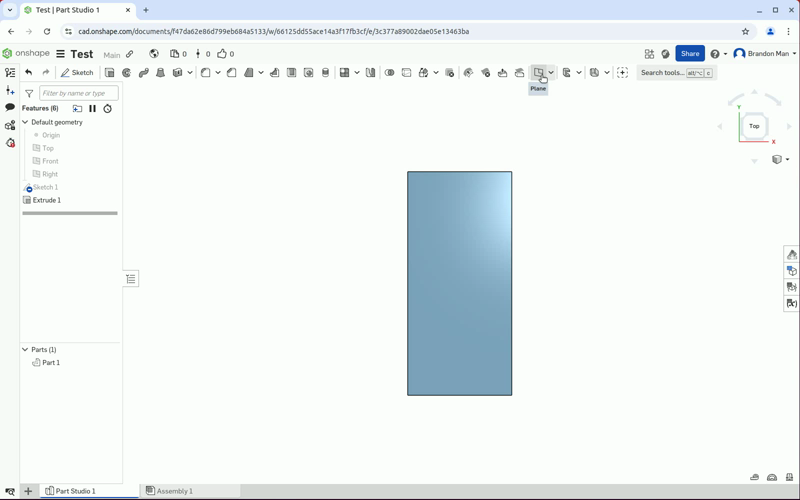
click(541, 75)
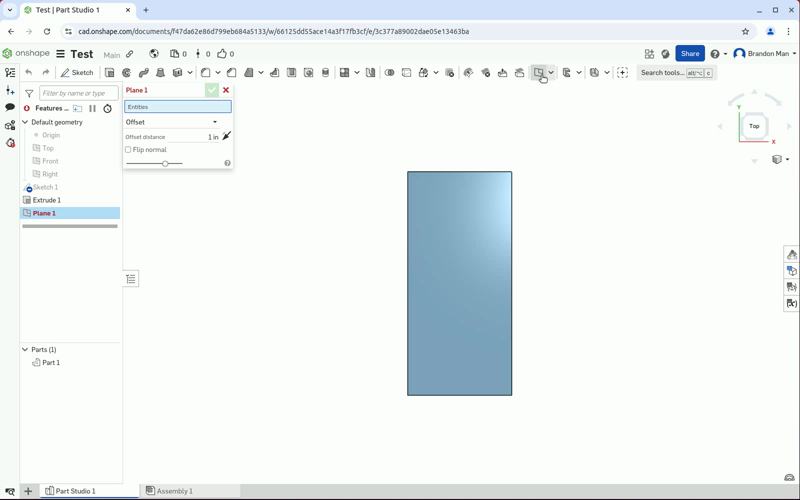
mouse_move(73, 150)
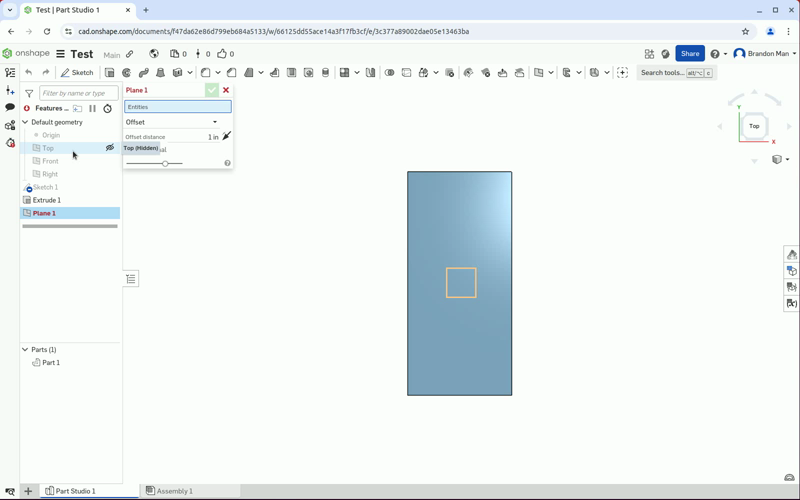
click(73, 150)
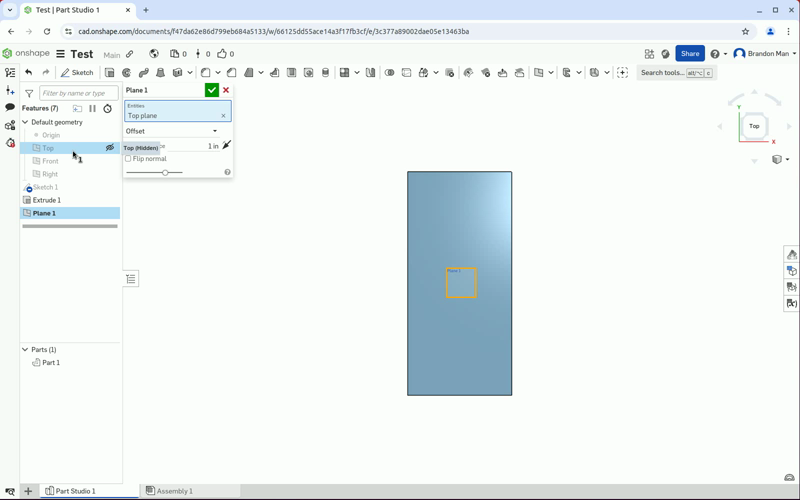
key(tab, 2)
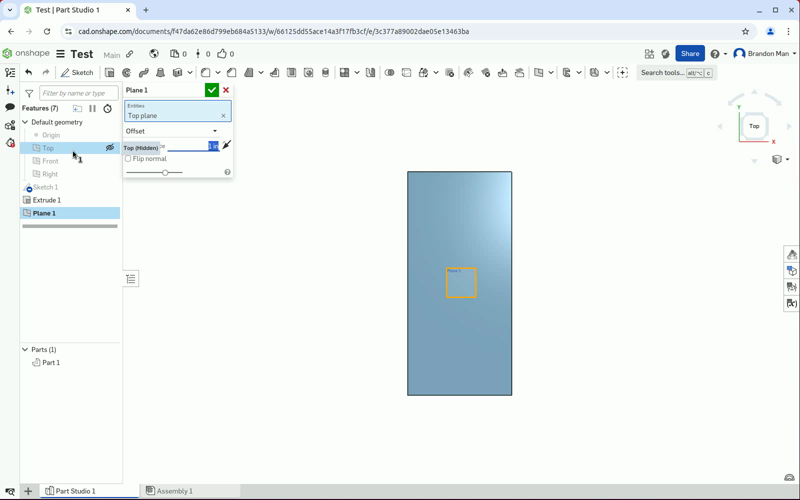
text(0.709)
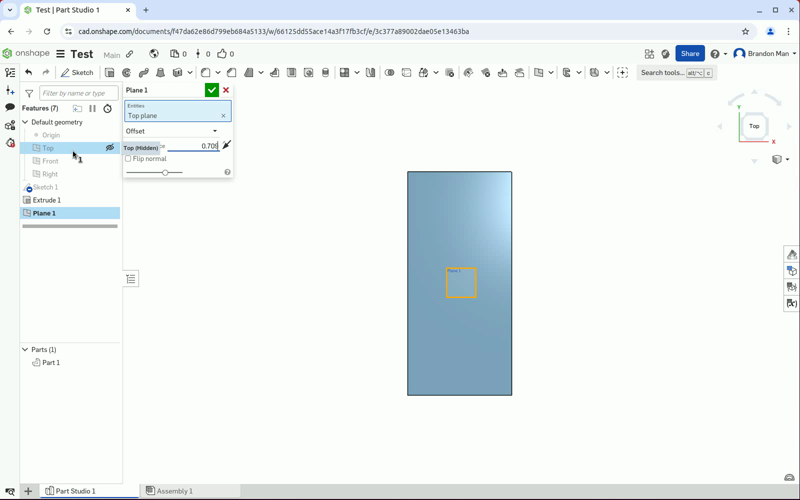
key(enter, 2)
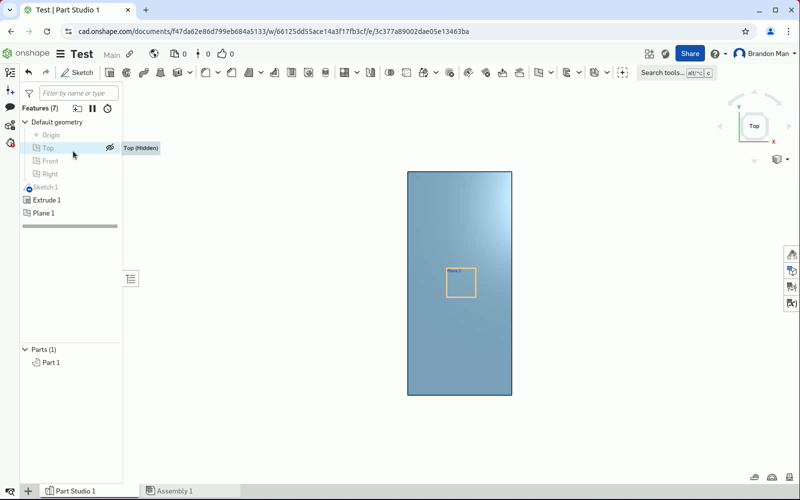
key(shift+s)
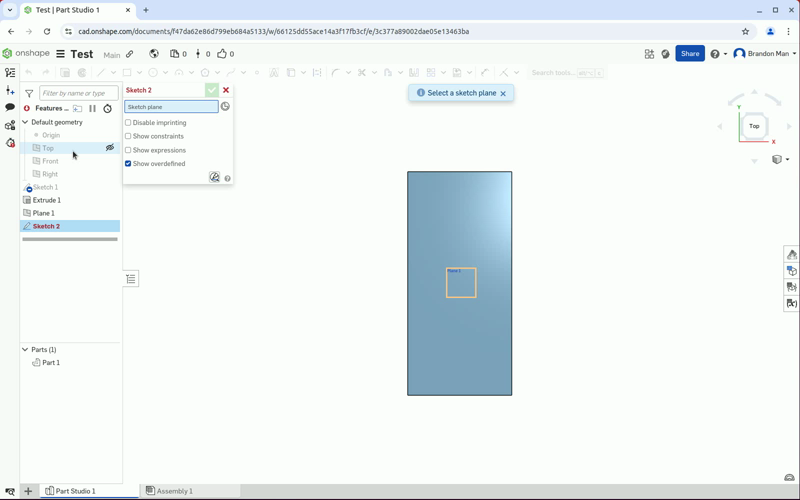
mouse_move(73, 215)
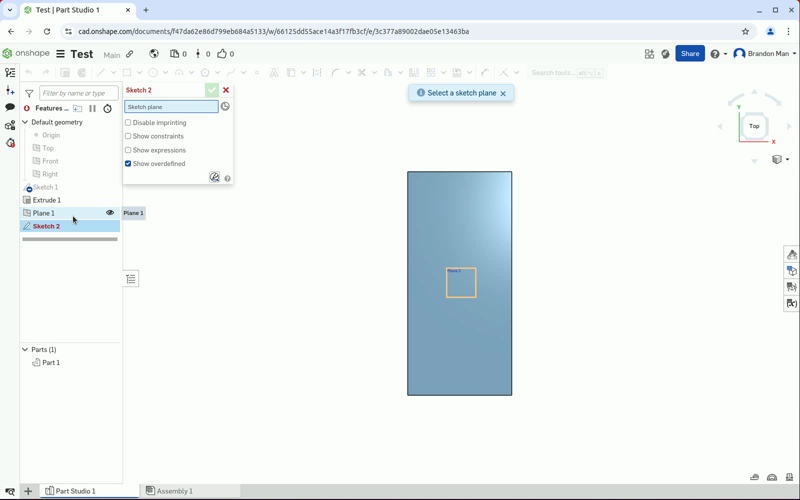
click(73, 215)
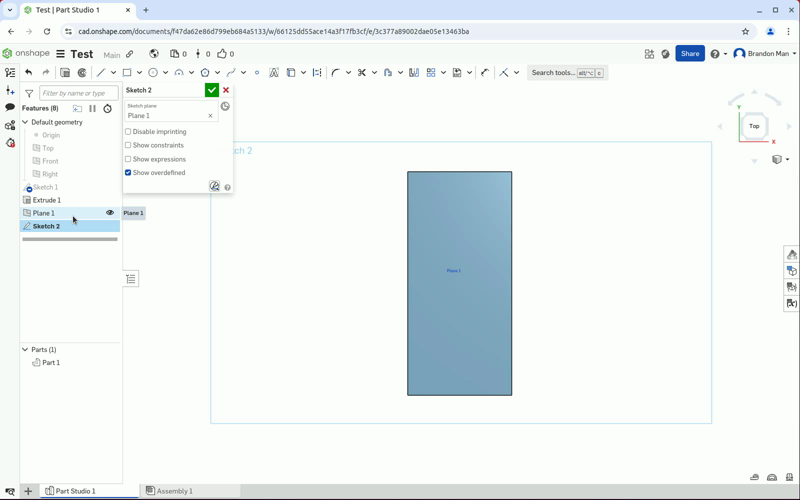
mouse_move(73, 352)
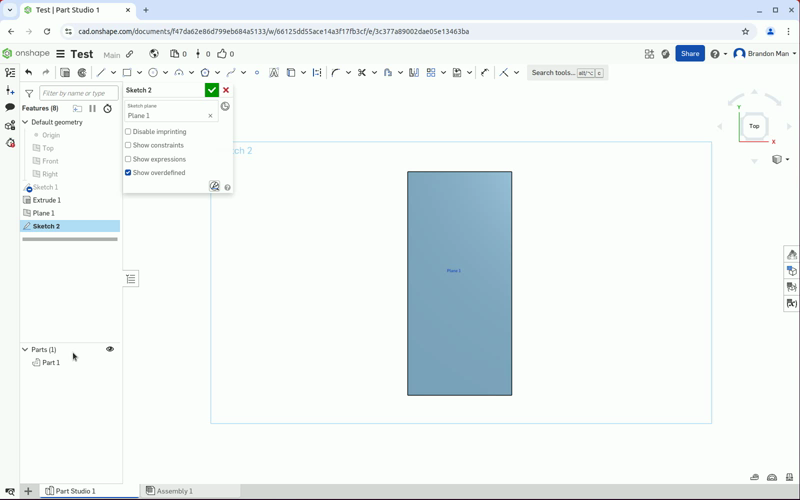
key(y)
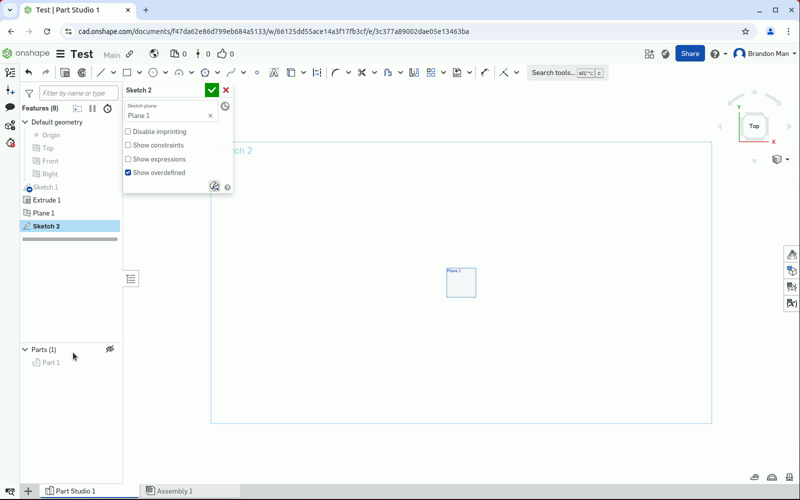
key(c)
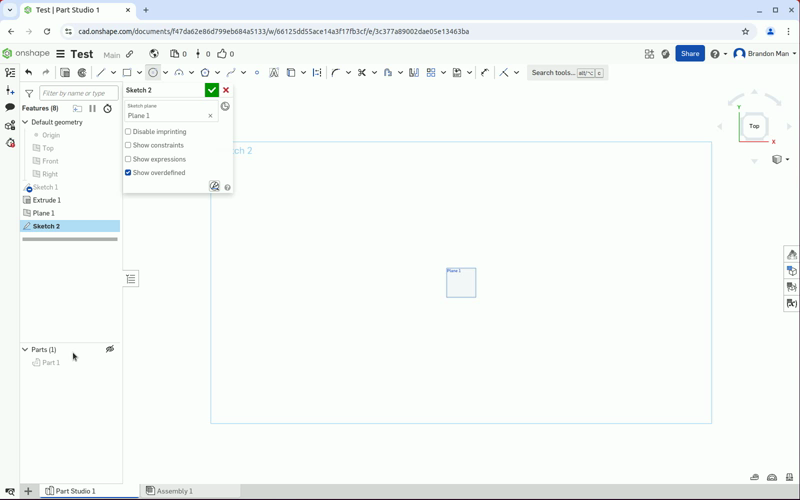
key_down(shift)
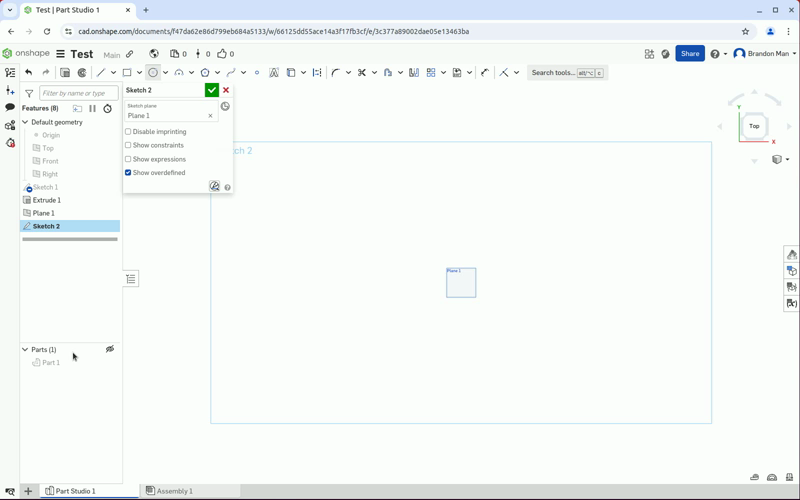
mouse_move(497, 251)
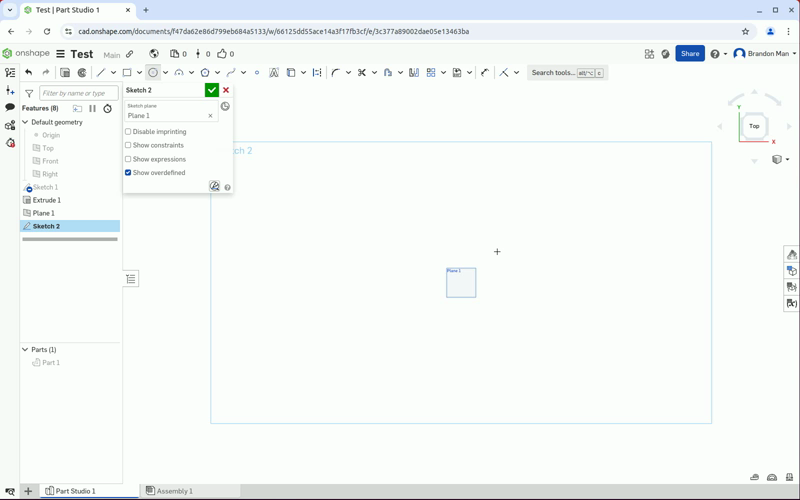
click(497, 251)
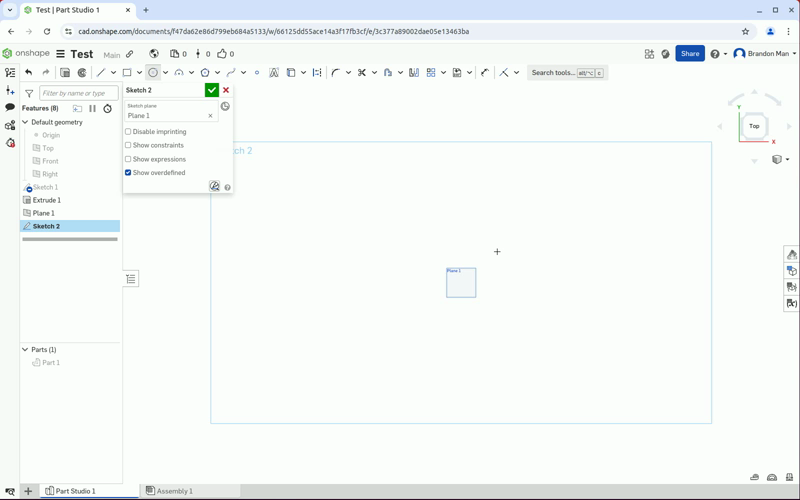
key_up(shift)
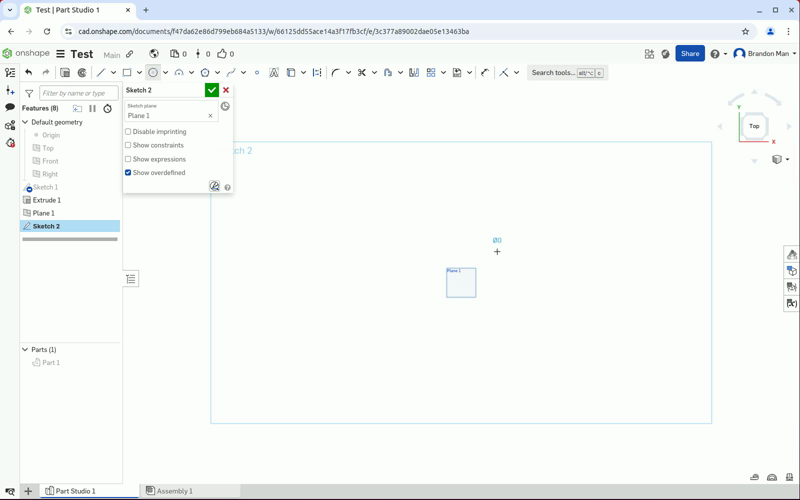
mouse_move(499, 251)
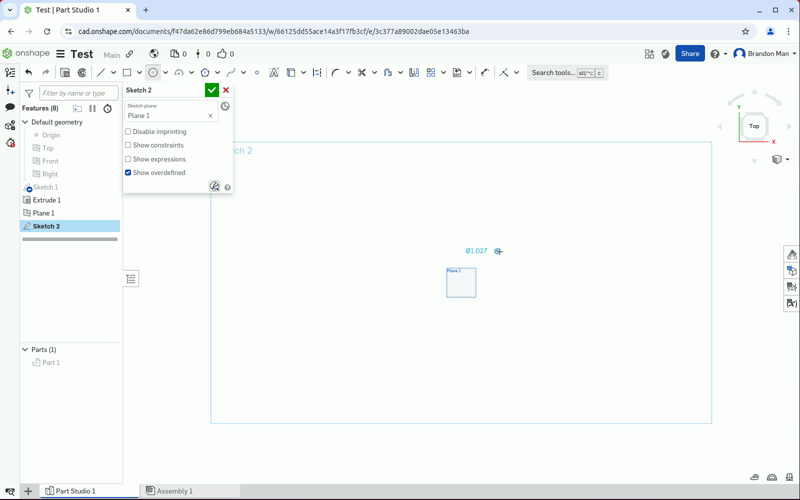
scroll(6)
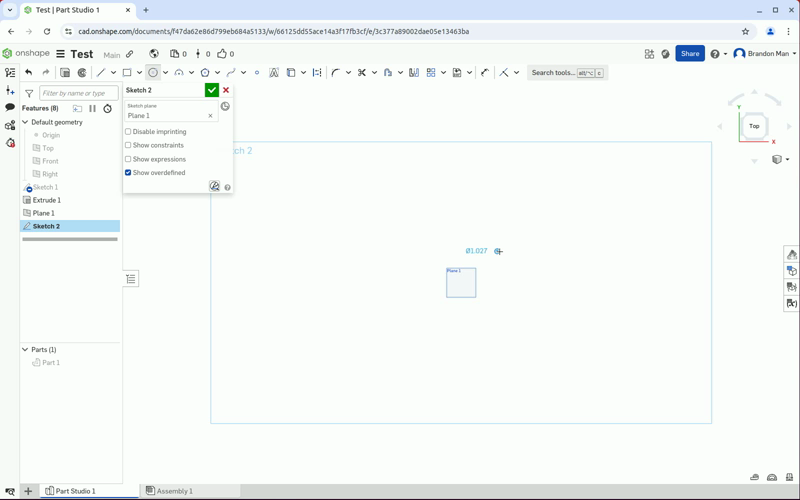
scroll(6)
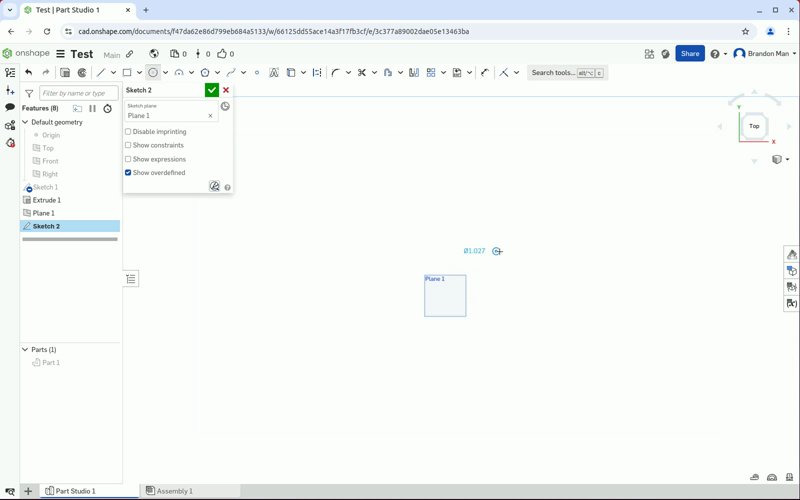
scroll(6)
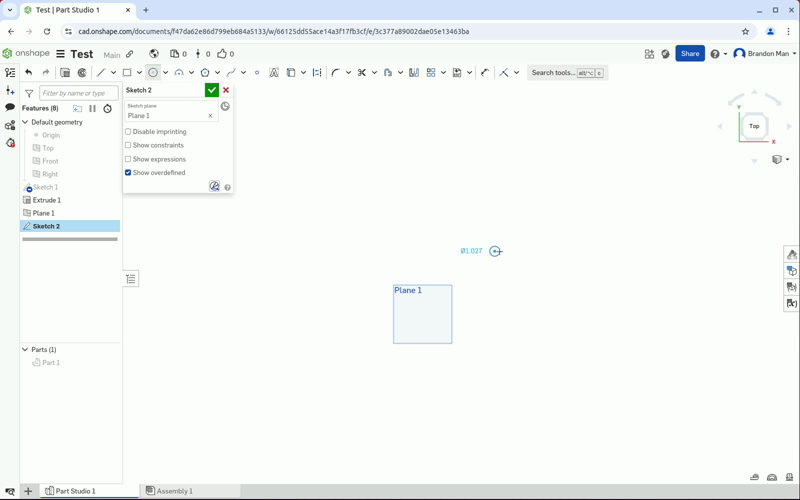
scroll(6)
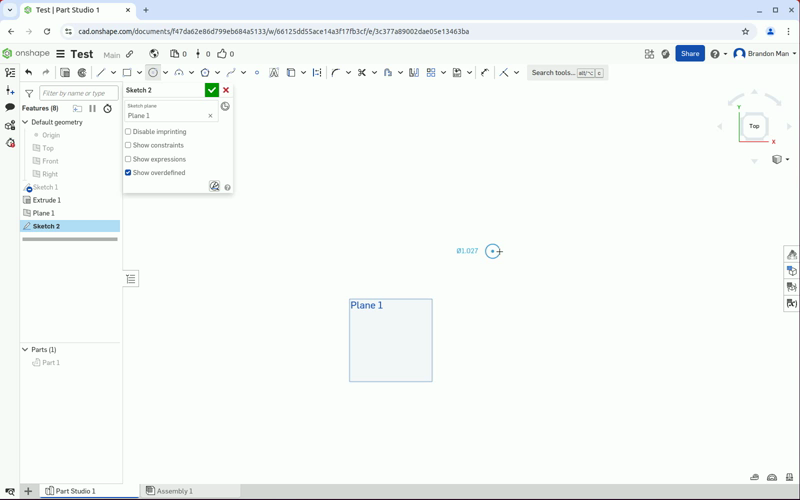
scroll(6)
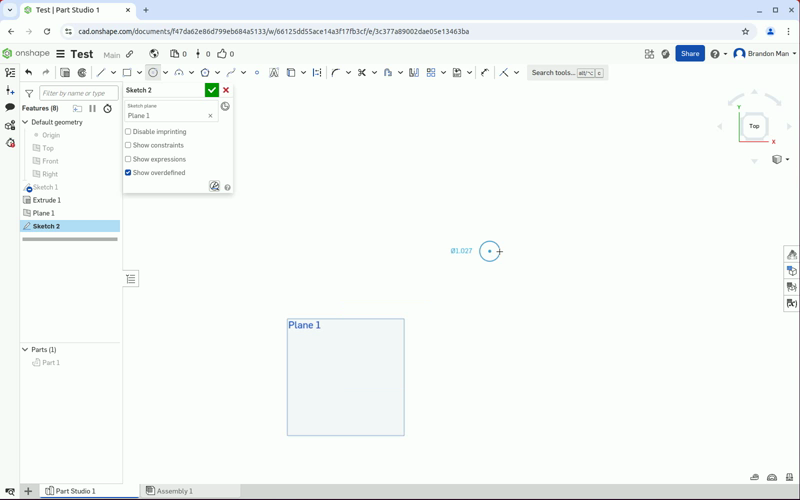
scroll(6)
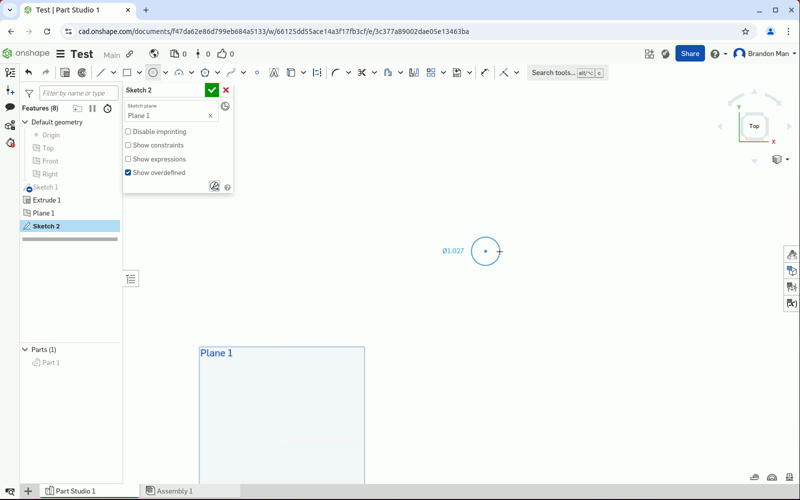
scroll(6)
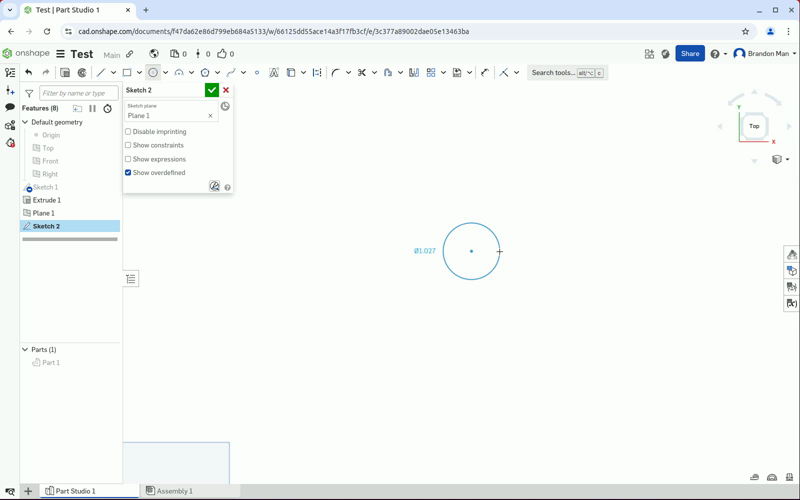
click(499, 251)
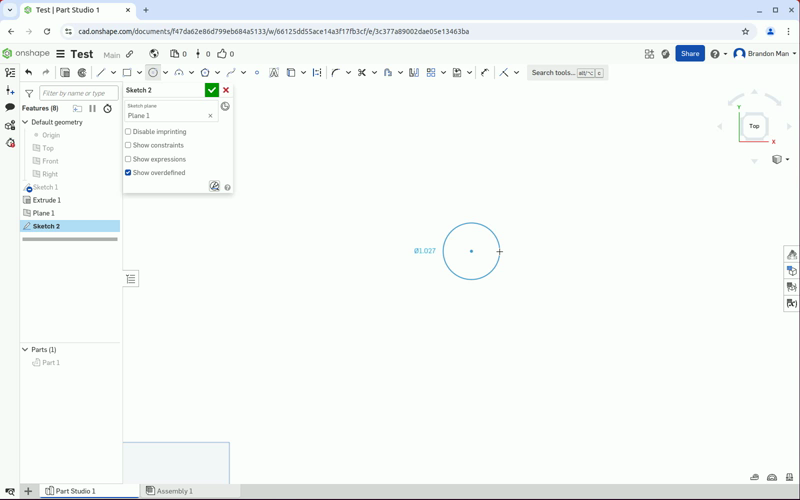
scroll(-6)
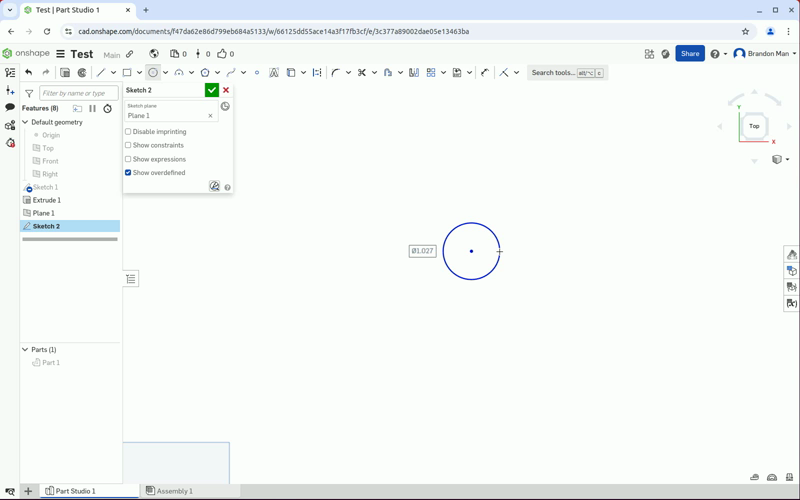
scroll(-6)
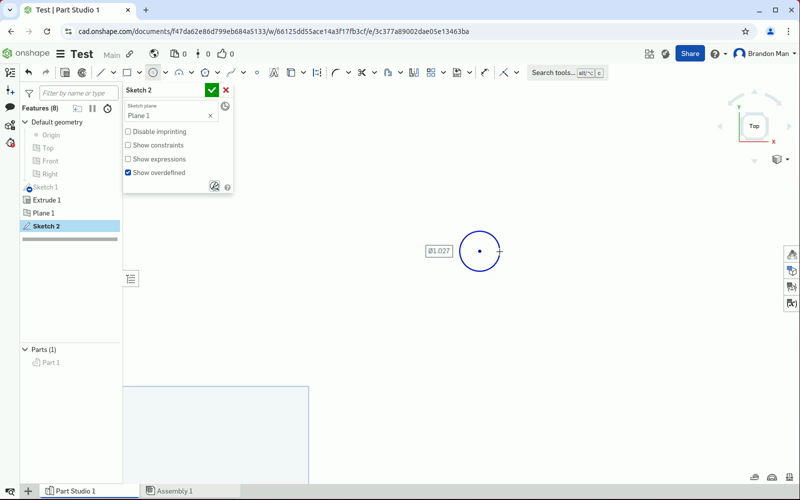
scroll(-6)
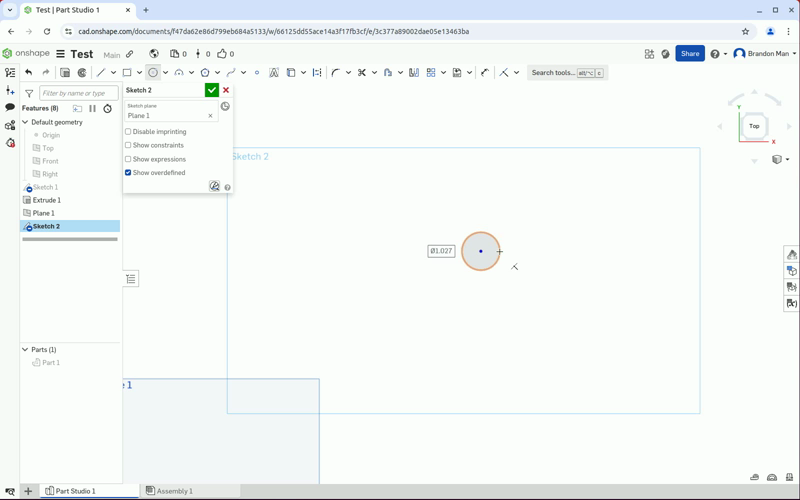
scroll(-6)
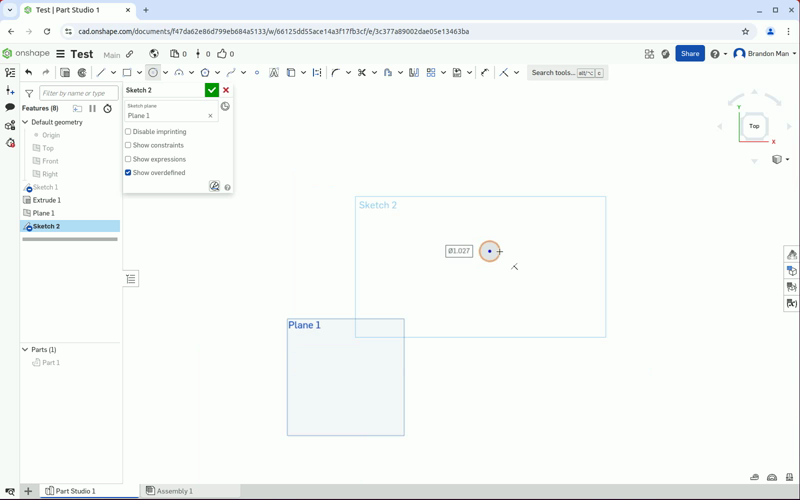
scroll(-6)
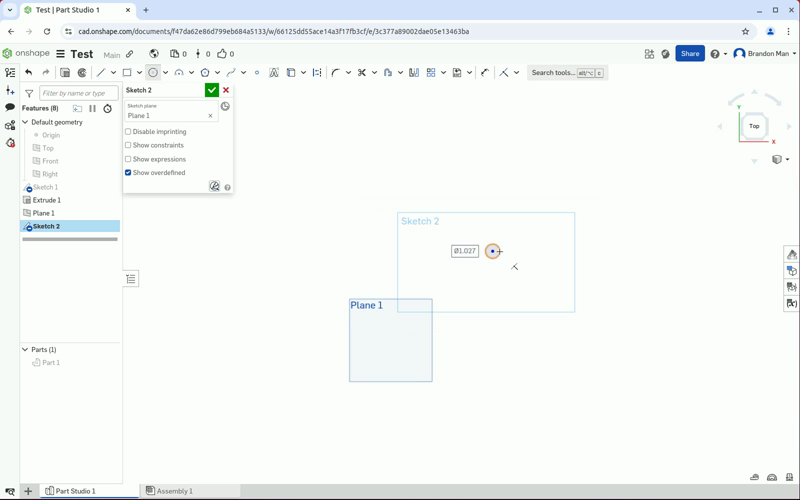
scroll(-6)
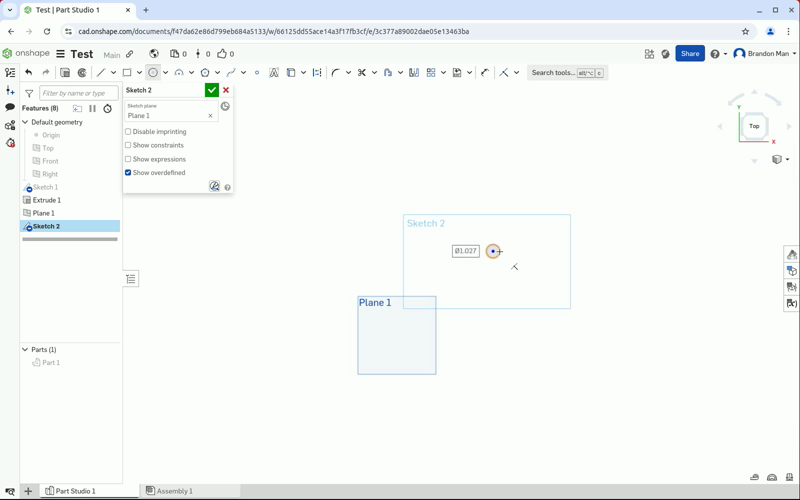
scroll(-6)
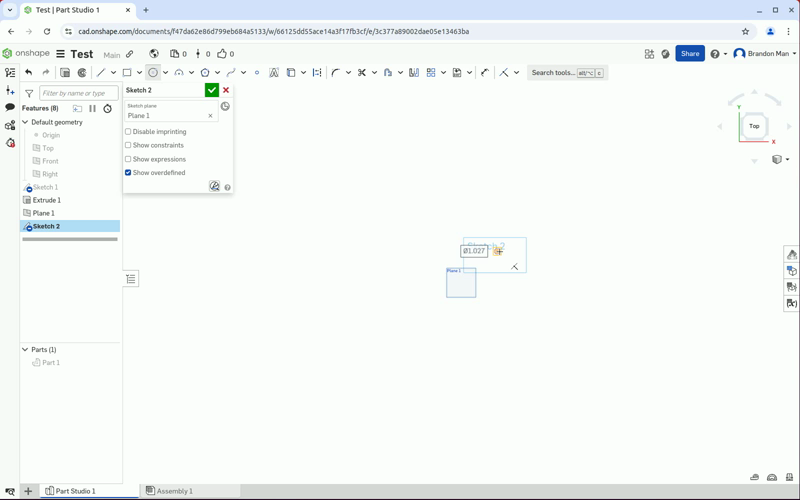
key(esc)
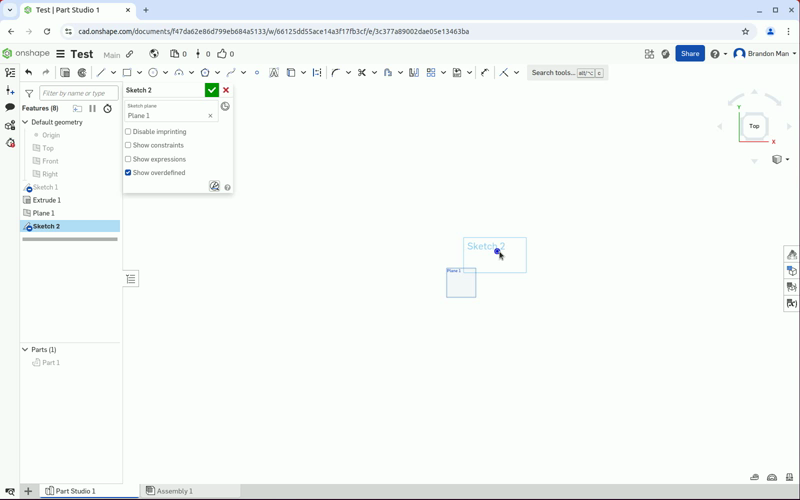
mouse_move(496, 250)
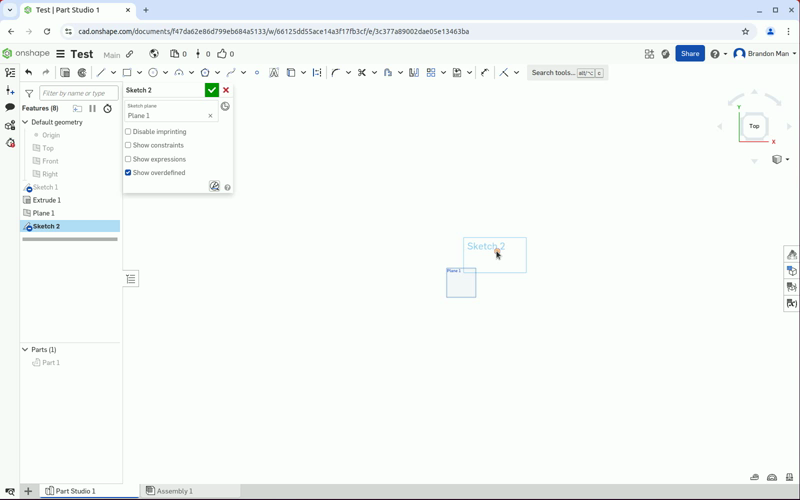
scroll(6)
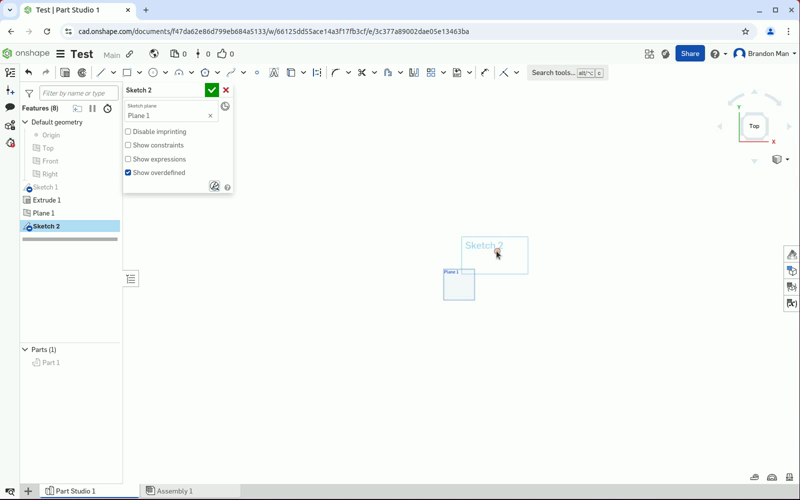
scroll(6)
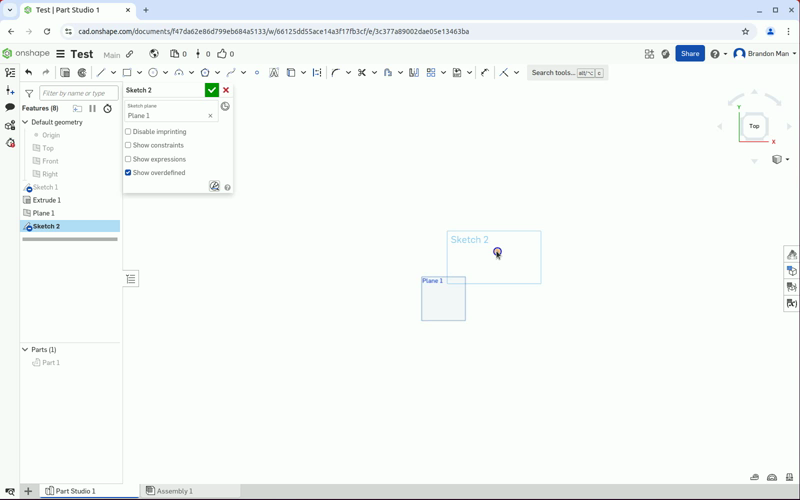
scroll(6)
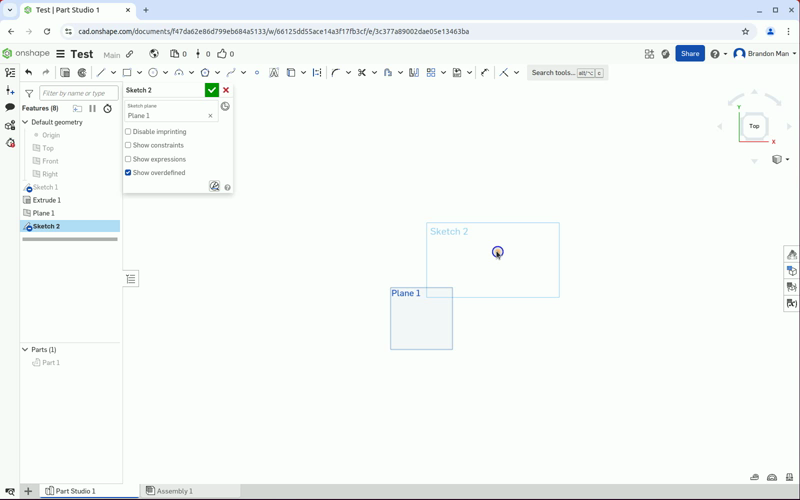
scroll(6)
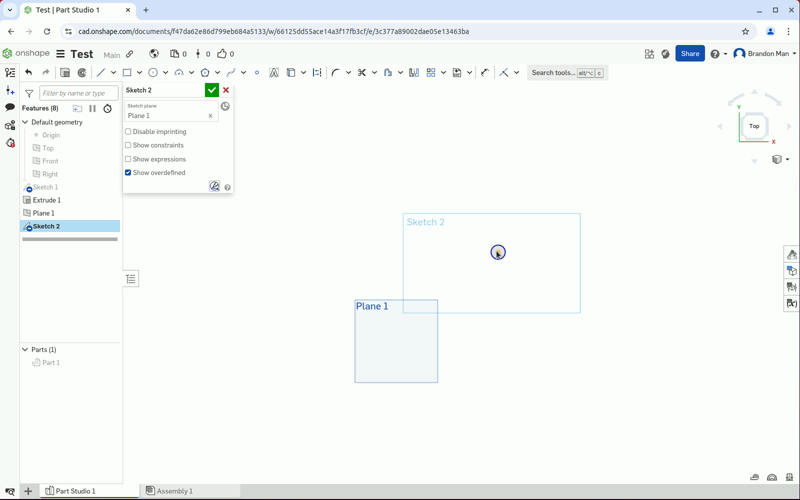
scroll(6)
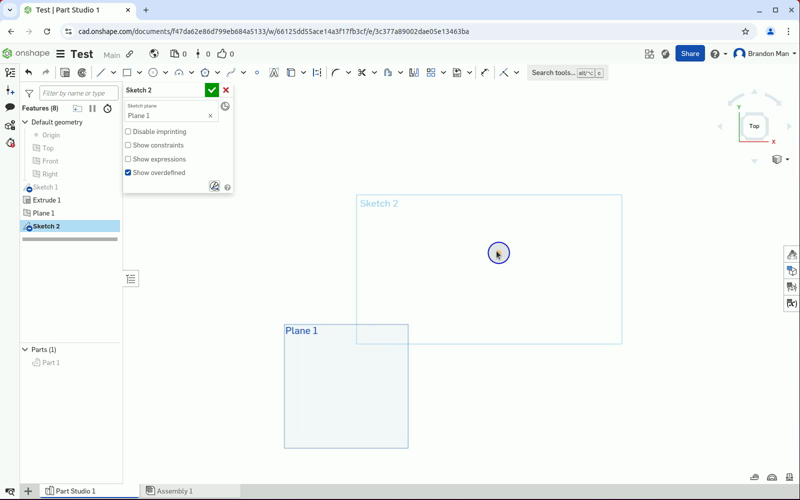
scroll(6)
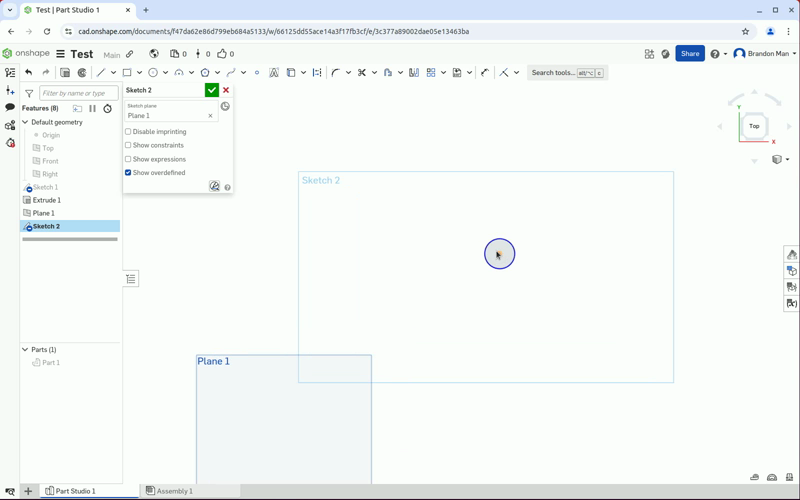
scroll(6)
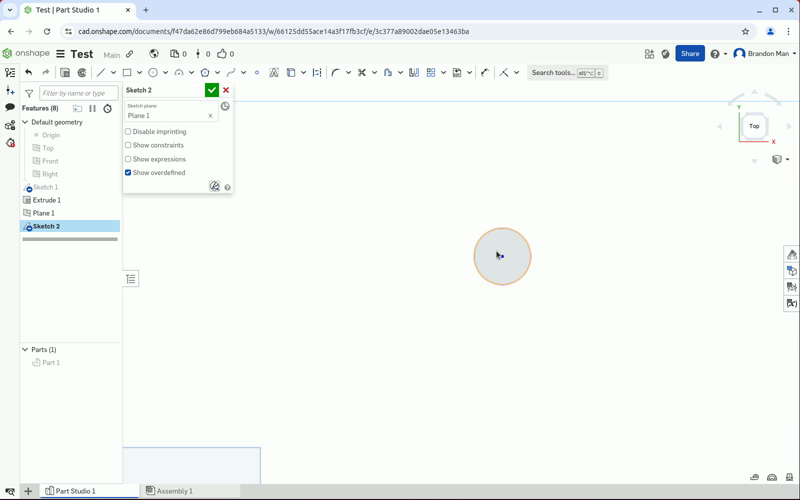
click(496, 250)
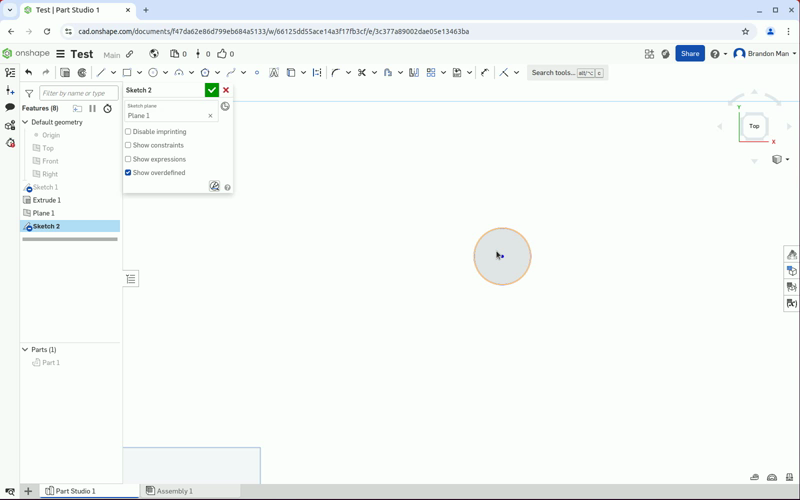
scroll(-6)
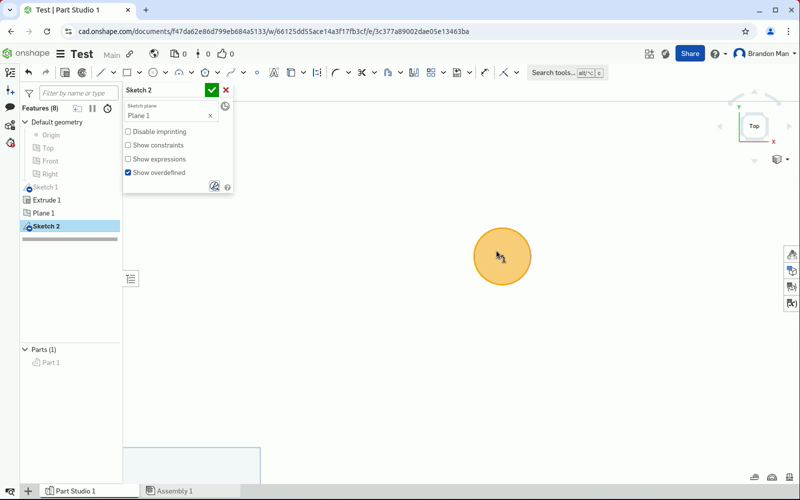
scroll(-6)
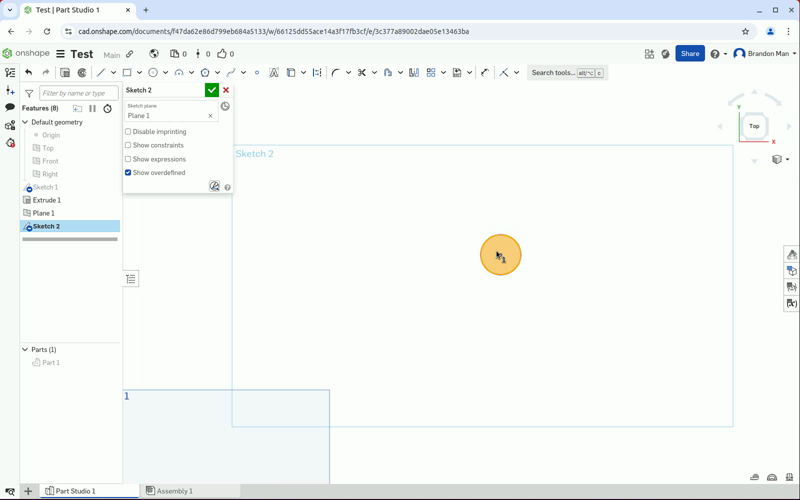
scroll(-6)
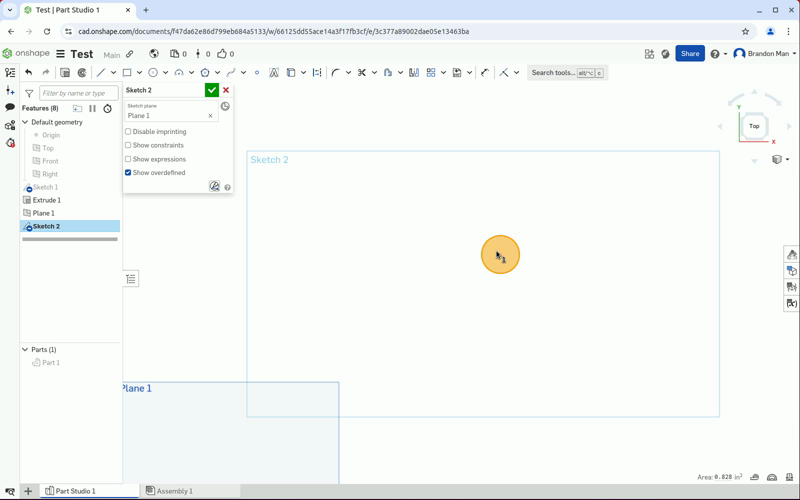
scroll(-6)
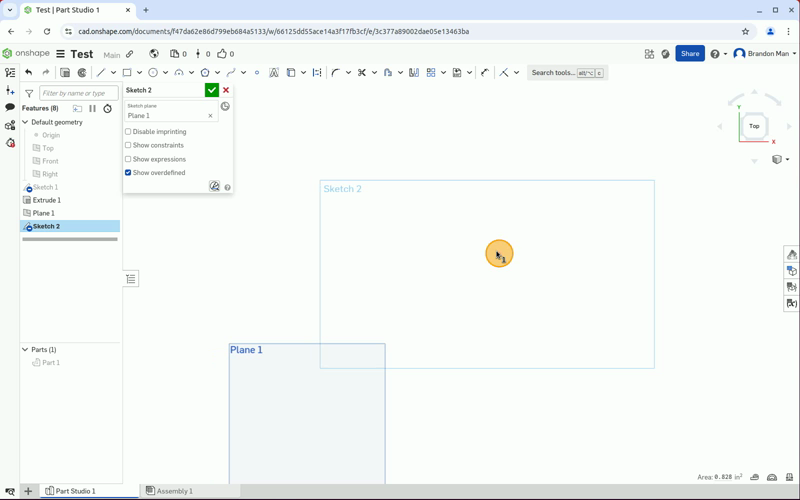
scroll(-6)
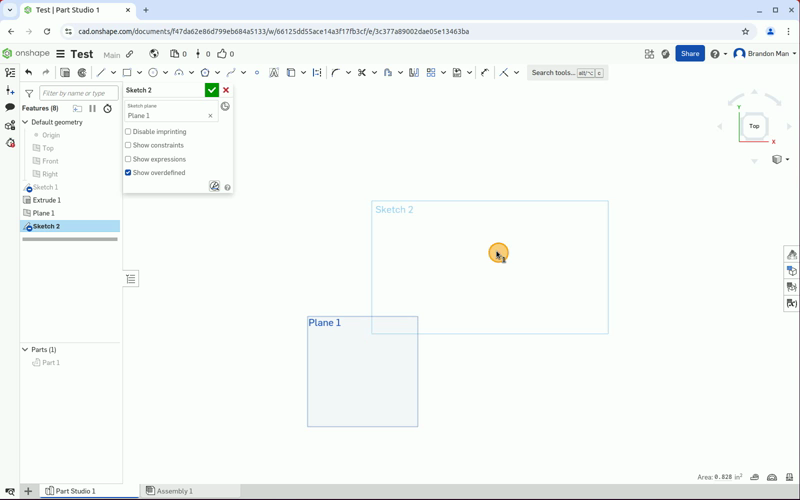
scroll(-6)
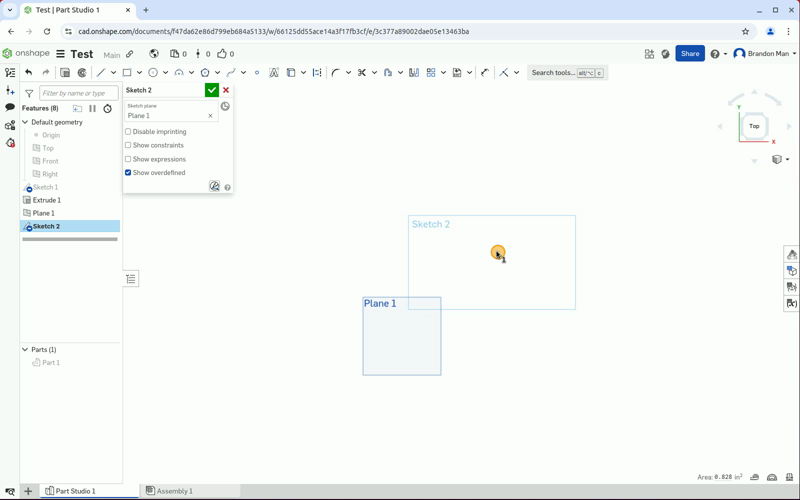
scroll(-6)
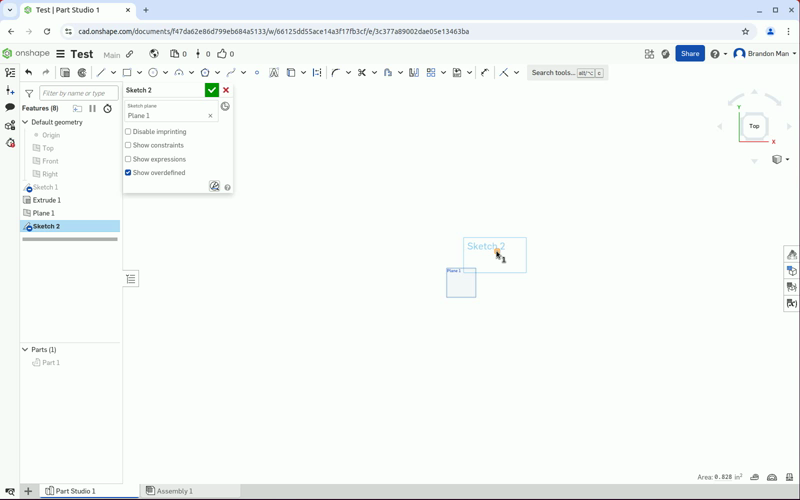
mouse_move(73, 352)
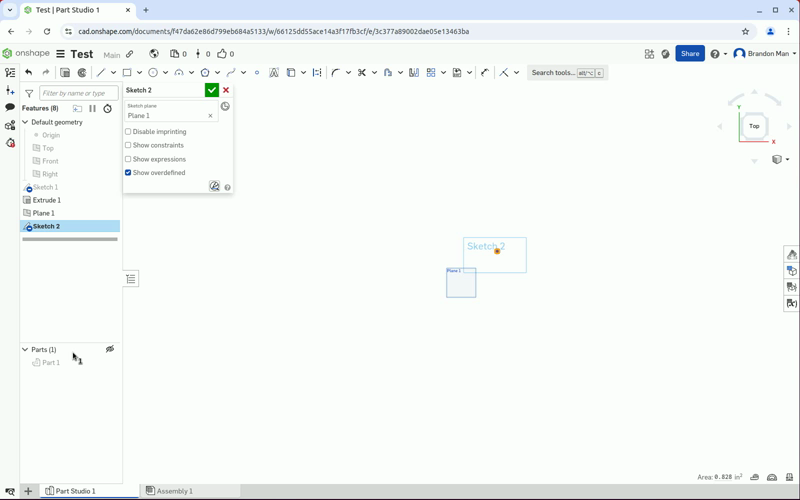
key(shift+y)
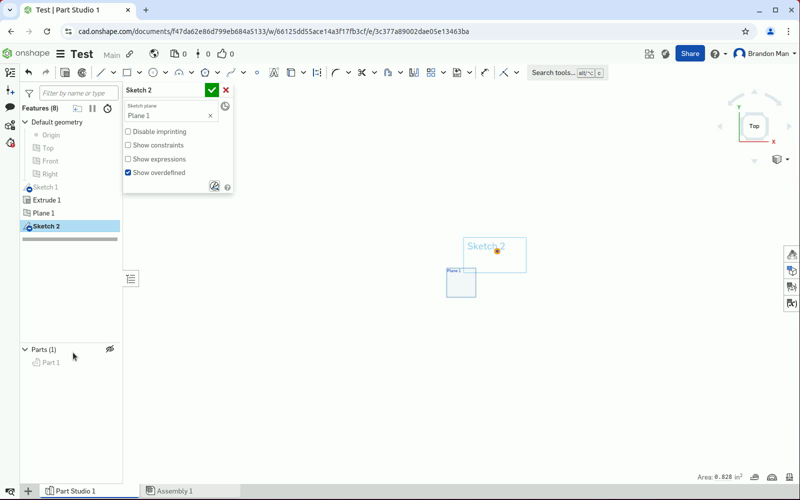
key(shift+e)
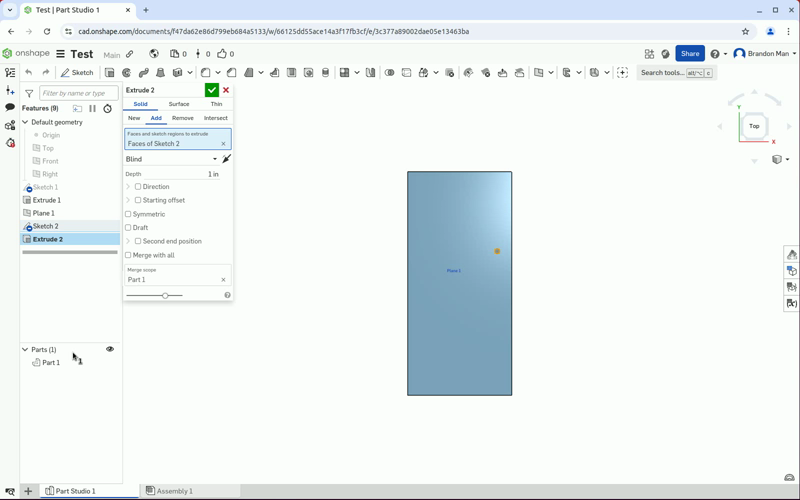
mouse_move(143, 106)
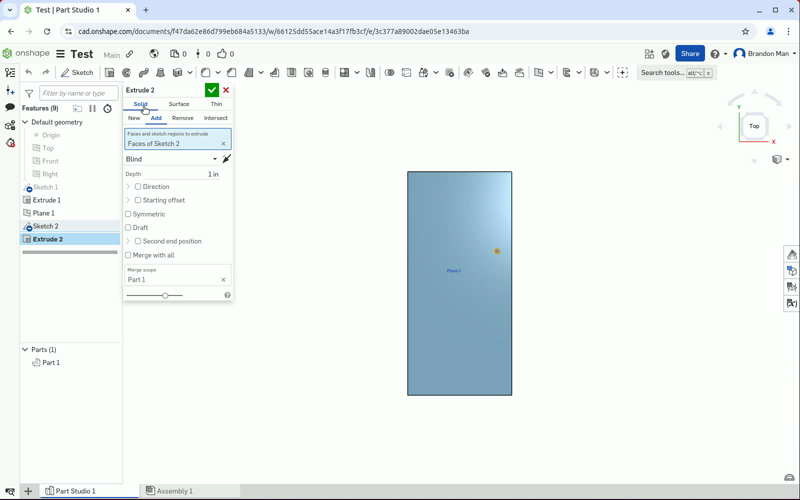
click(143, 106)
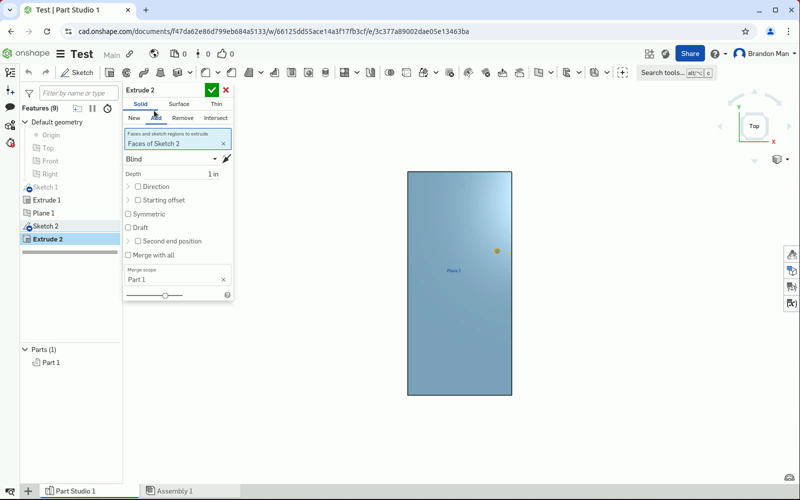
mouse_move(186, 120)
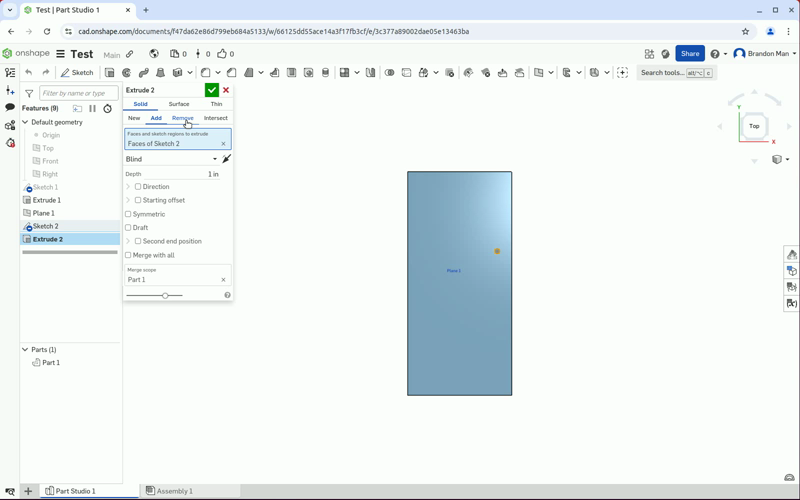
click(186, 120)
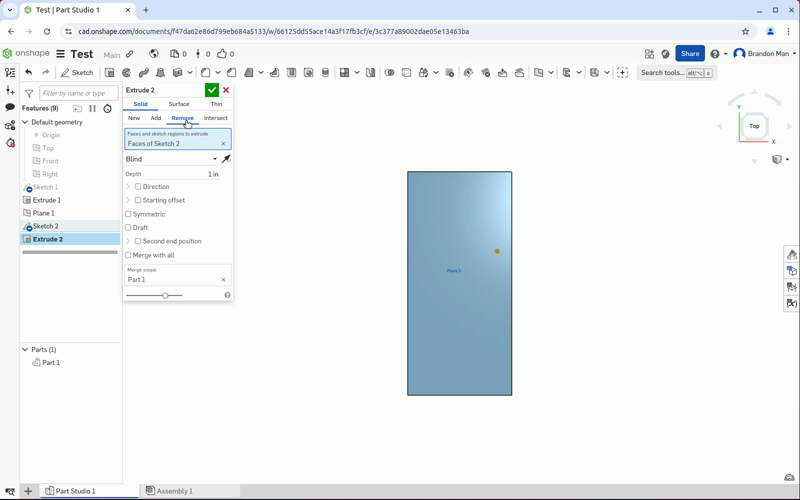
key(tab, 4)
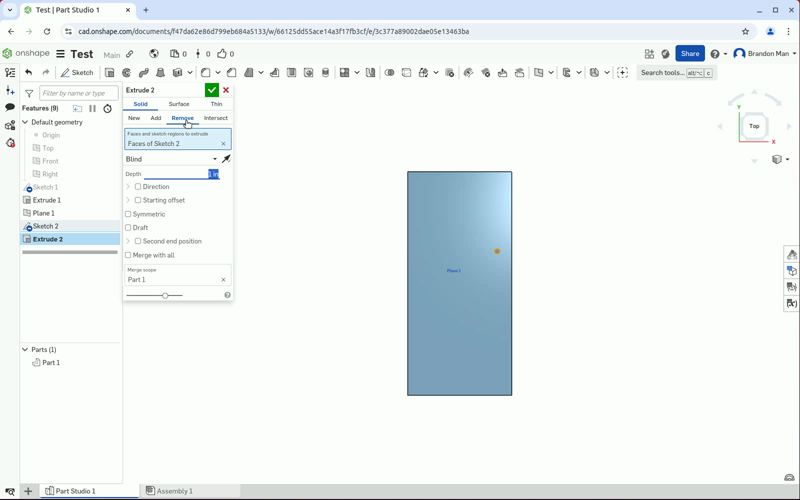
text(6.499)
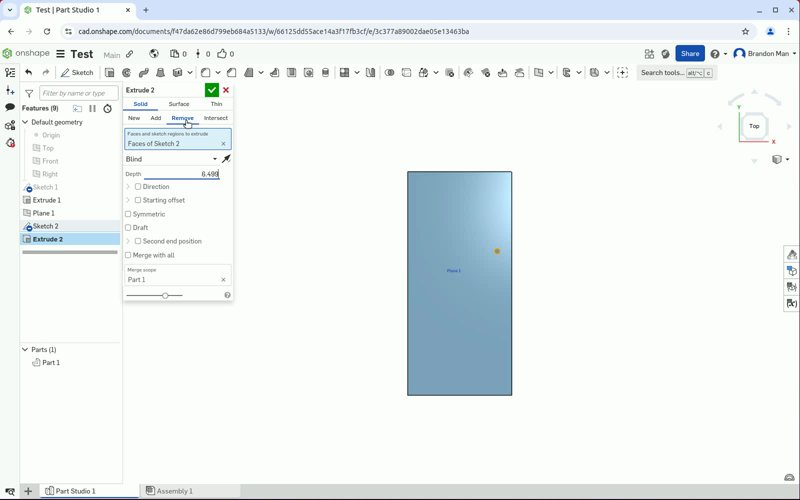
key(tab, 6)
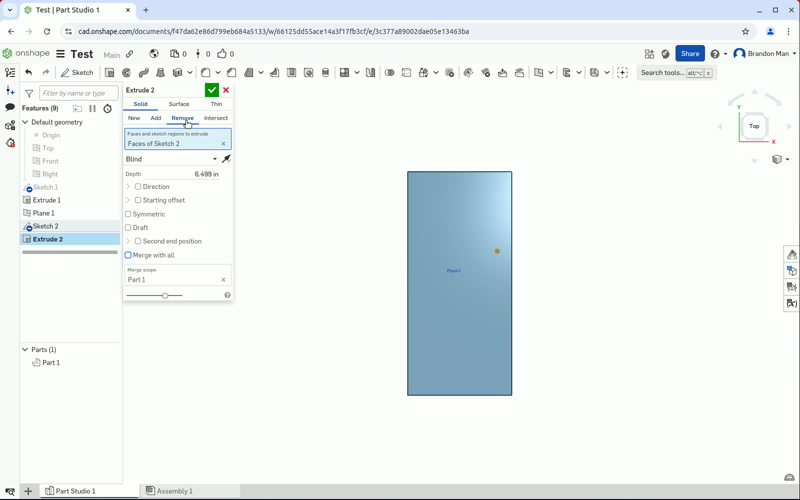
key(space)
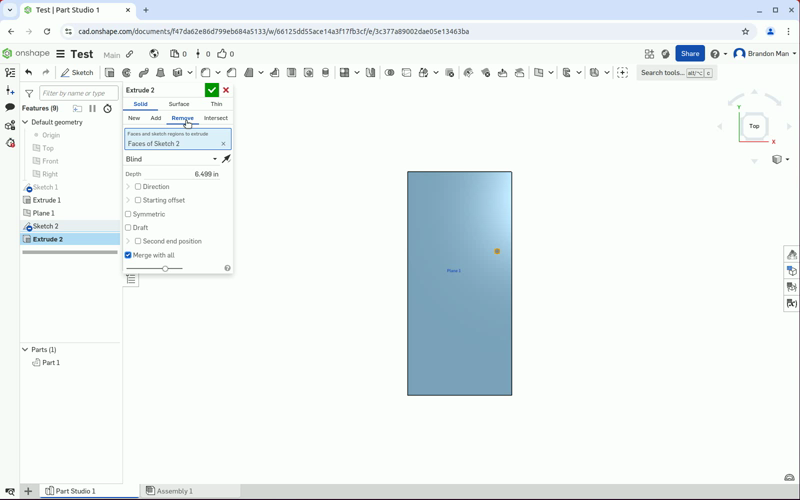
key(enter)
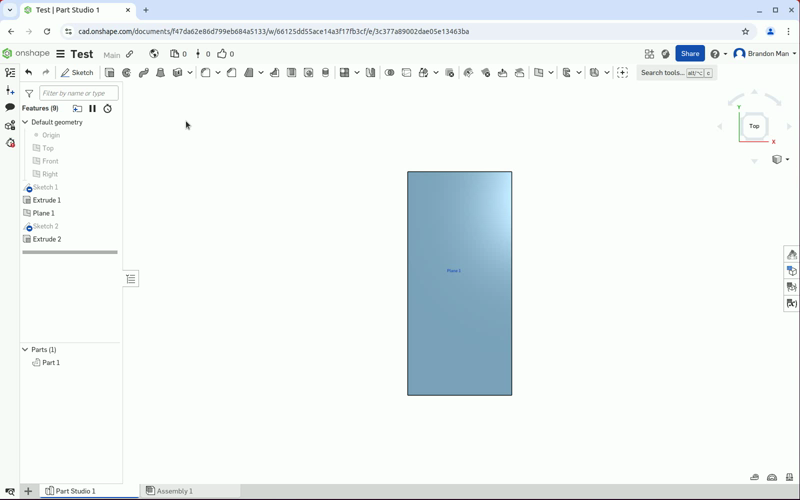
key(shift+h)
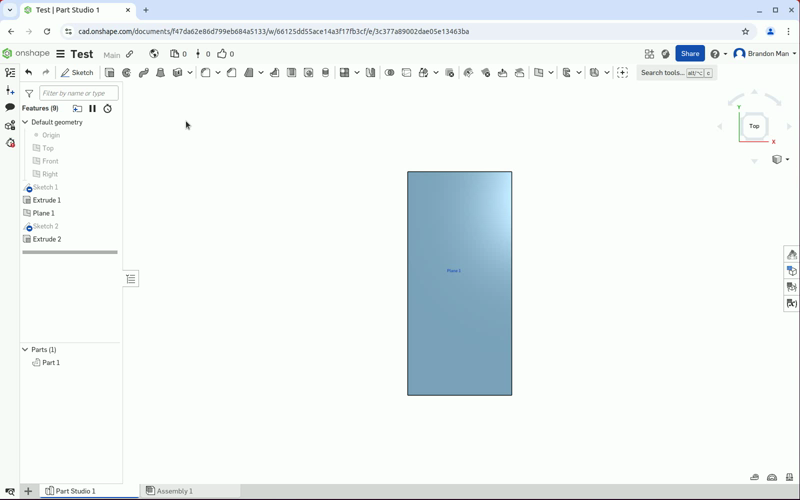
key(shift+h)
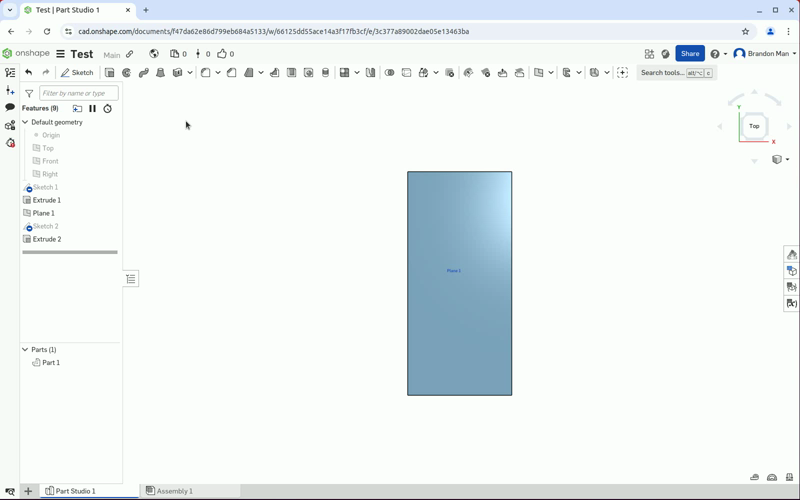
mouse_move(73, 189)
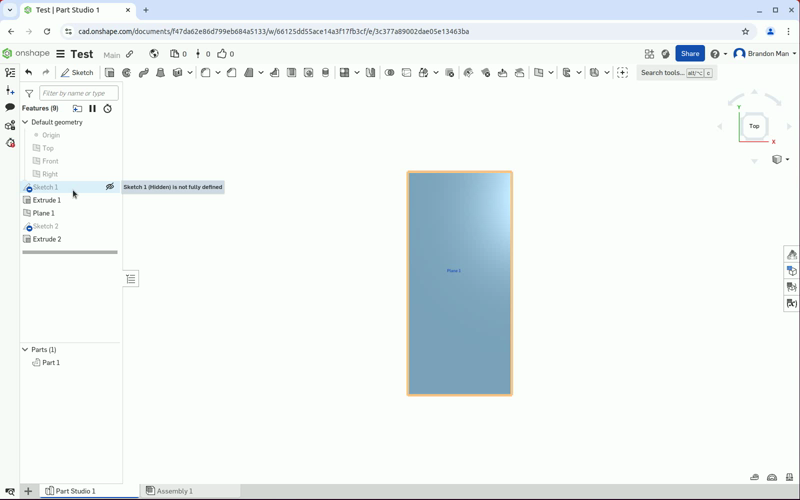
click(73, 189)
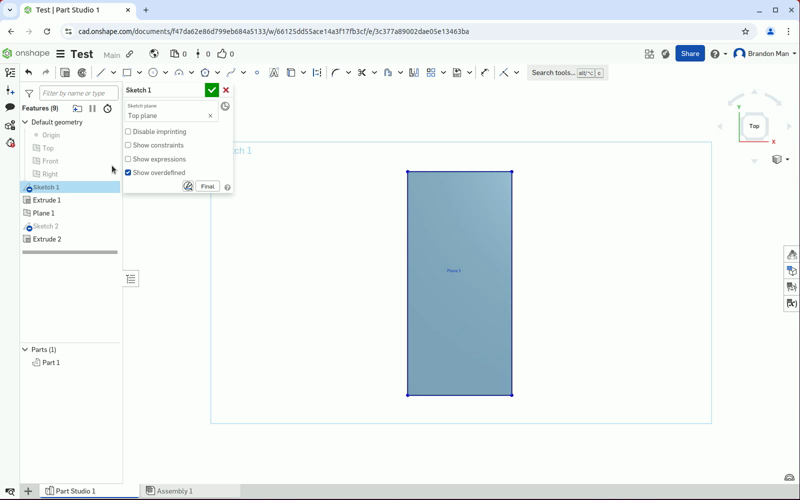
mouse_move(229, 92)
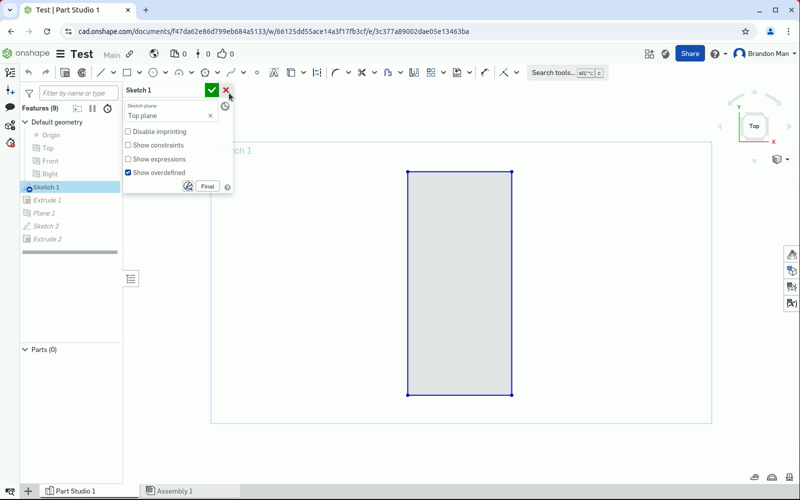
click(229, 92)
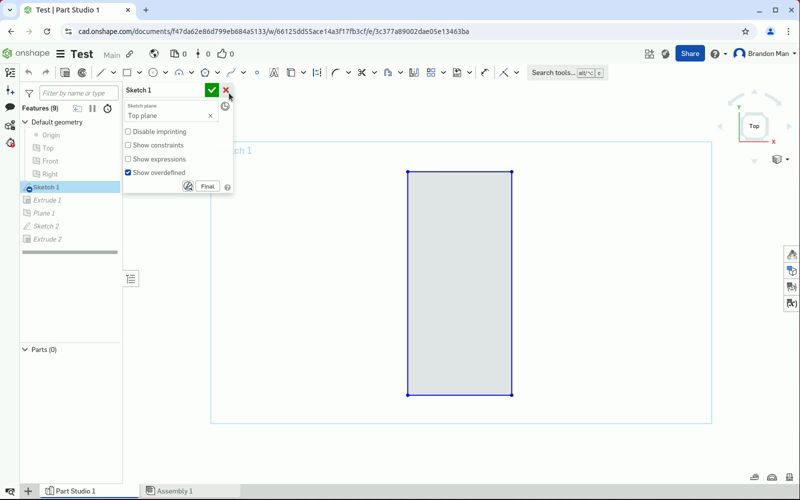
key(shift+s)
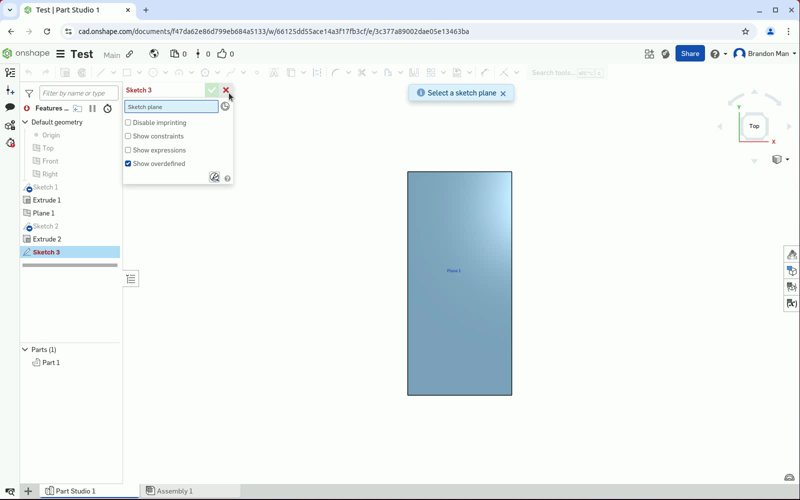
mouse_move(73, 215)
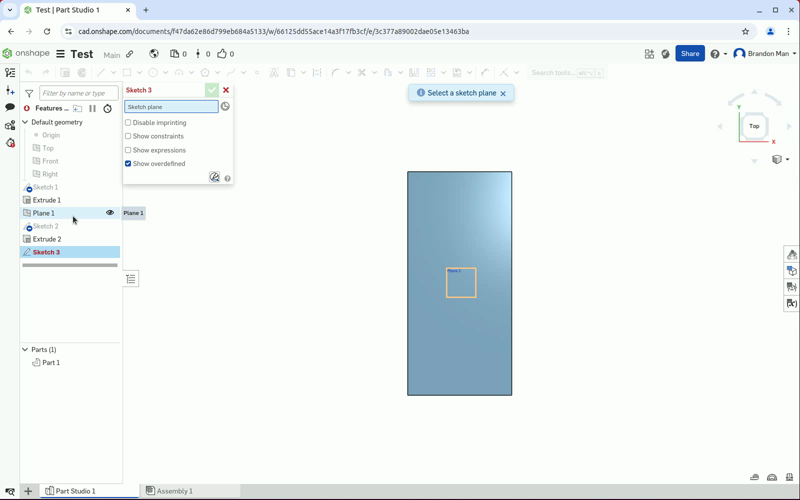
click(73, 215)
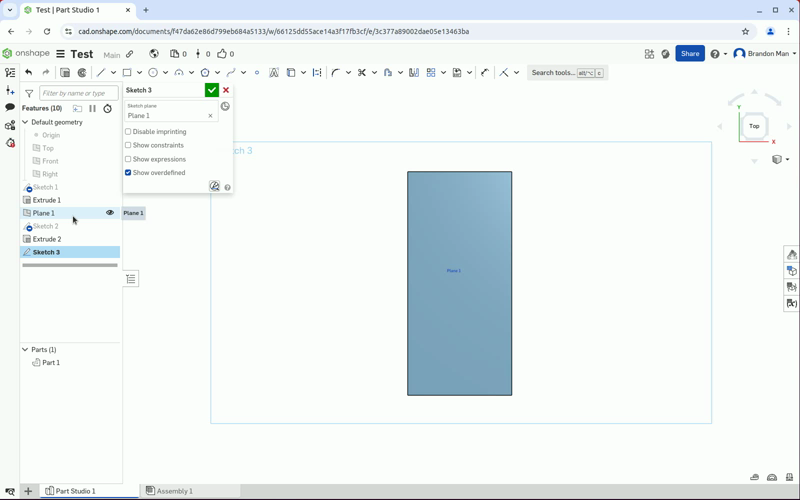
mouse_move(73, 352)
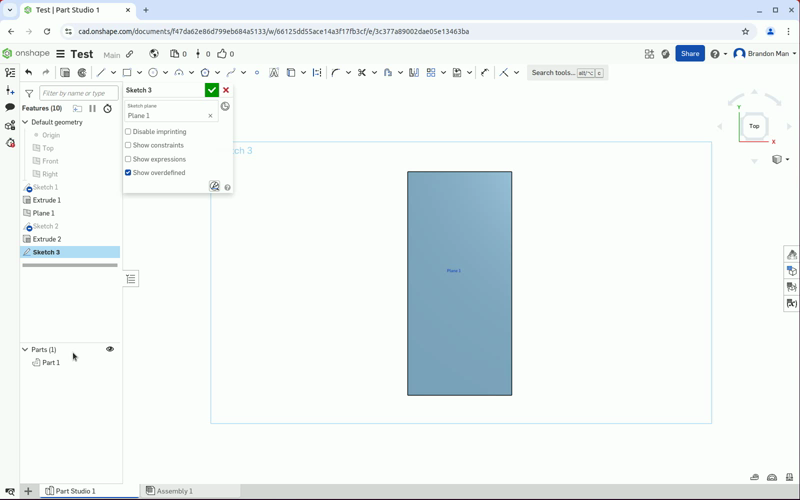
key(y)
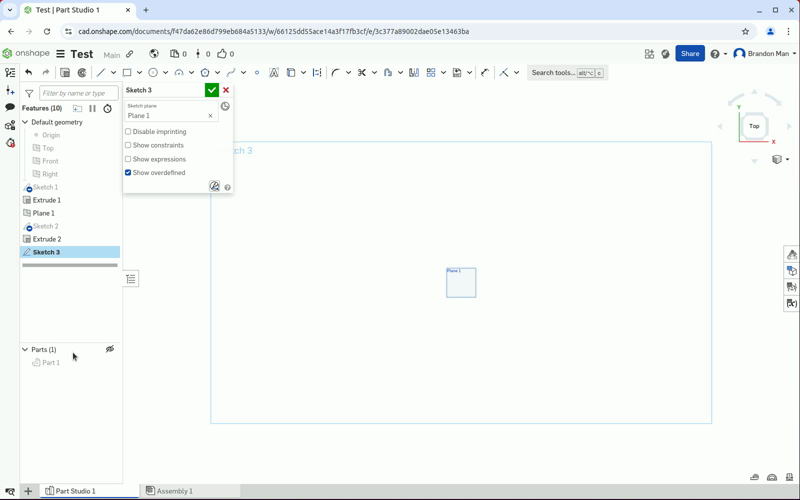
key(c)
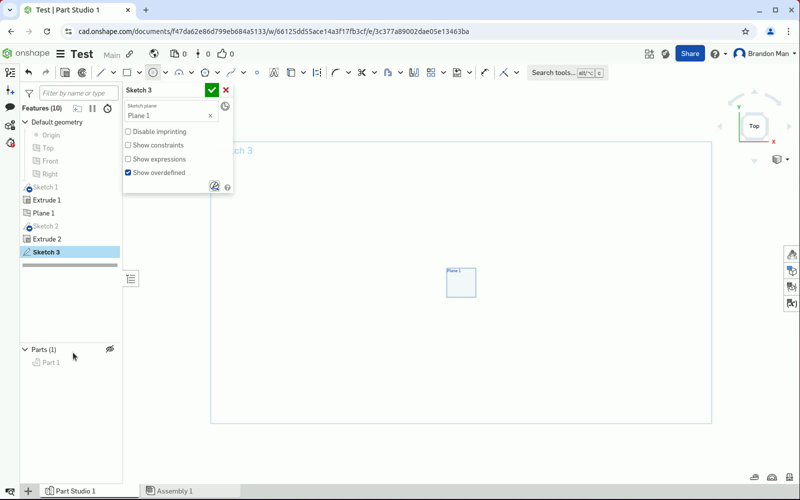
key_down(shift)
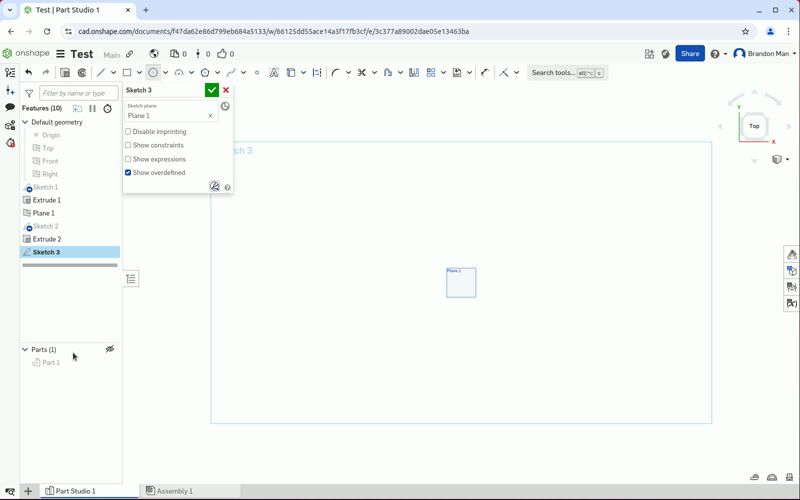
mouse_move(497, 286)
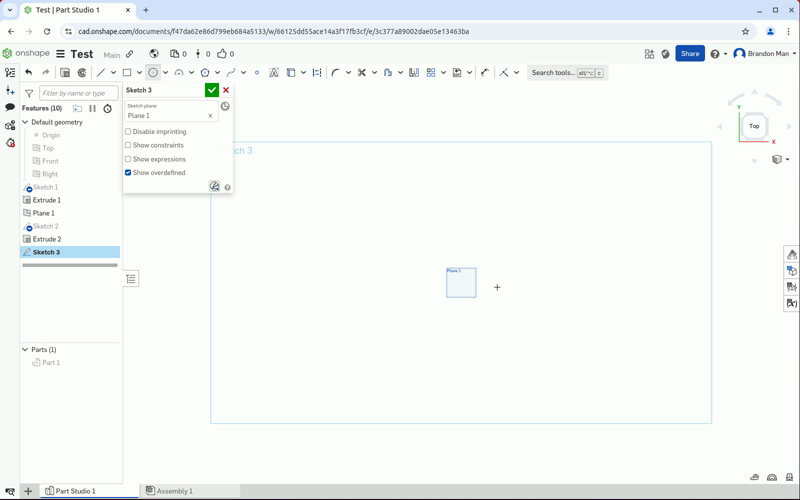
click(497, 286)
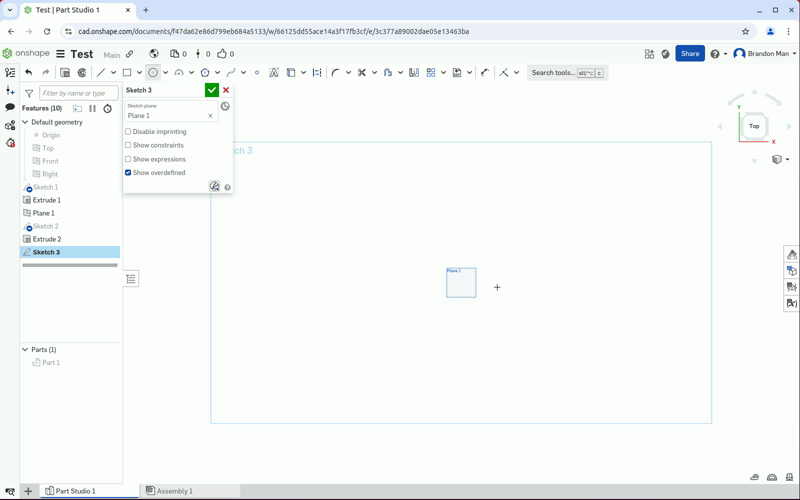
key_up(shift)
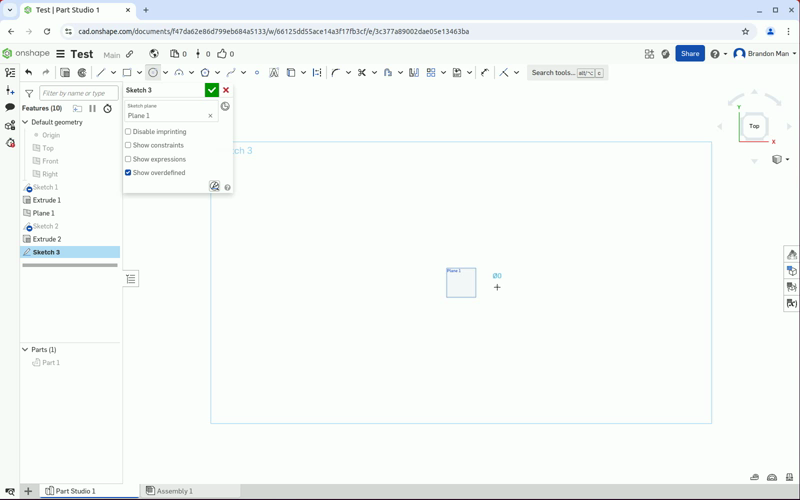
mouse_move(499, 286)
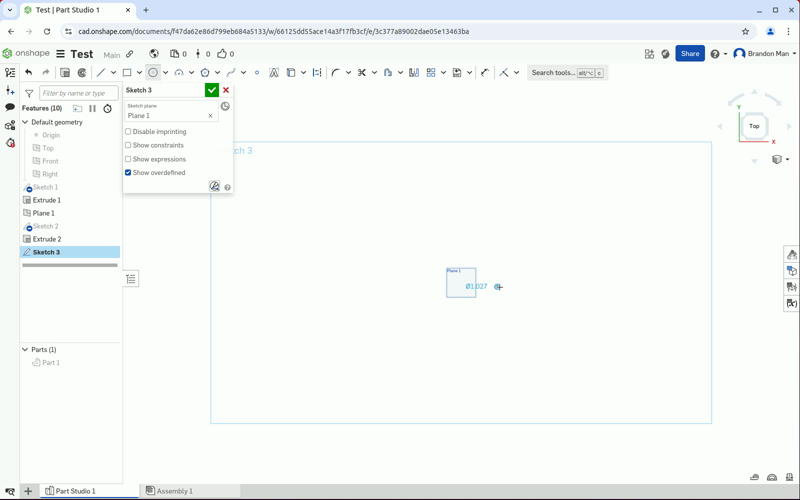
scroll(6)
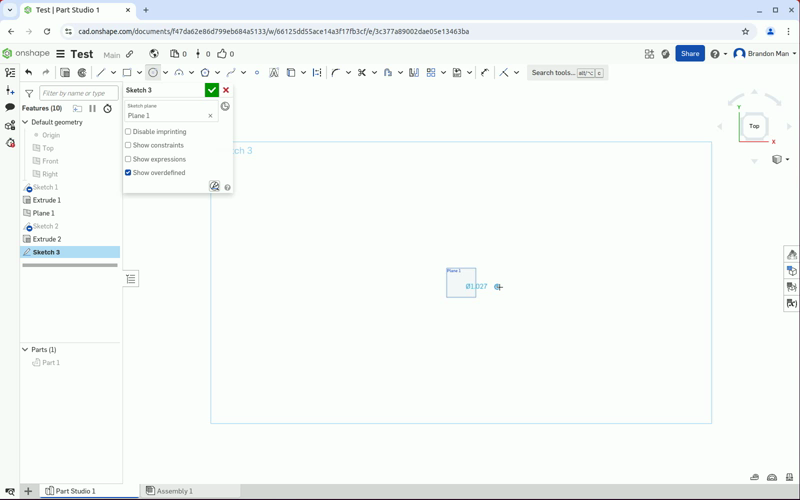
scroll(6)
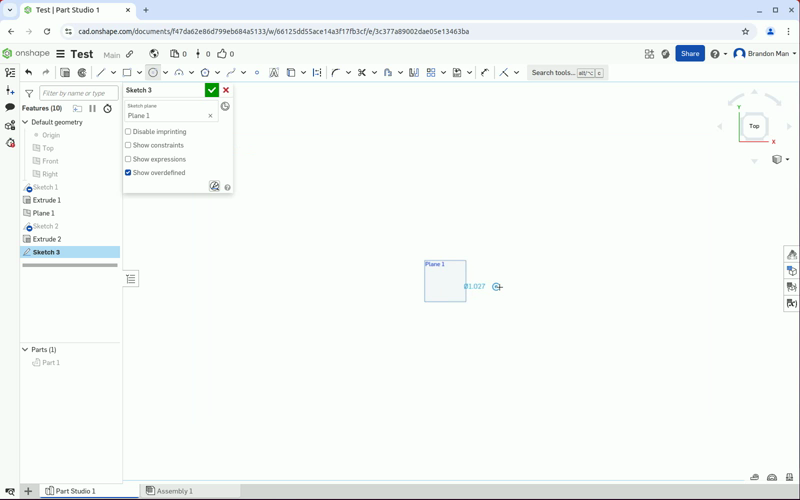
scroll(6)
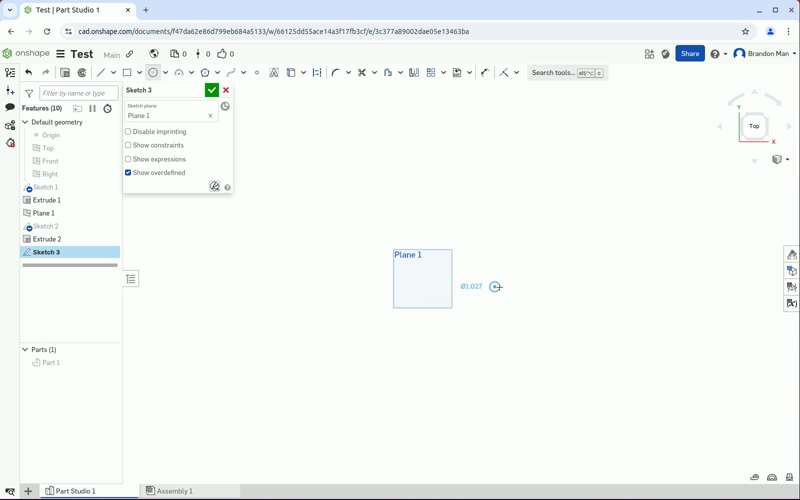
scroll(6)
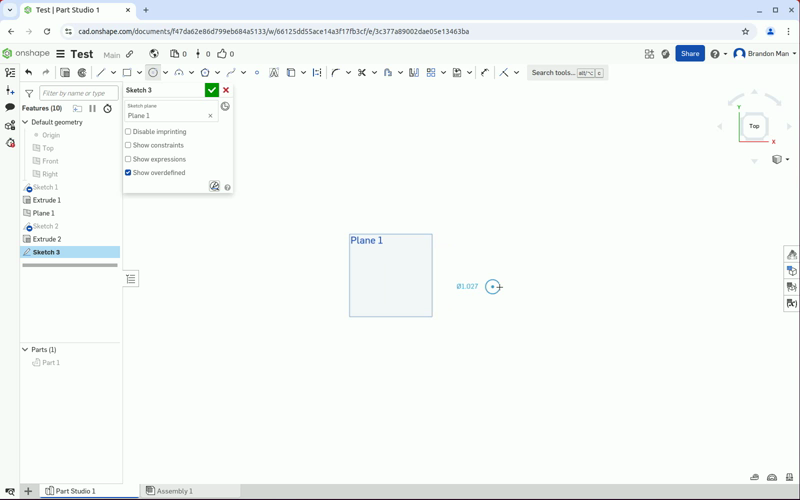
scroll(6)
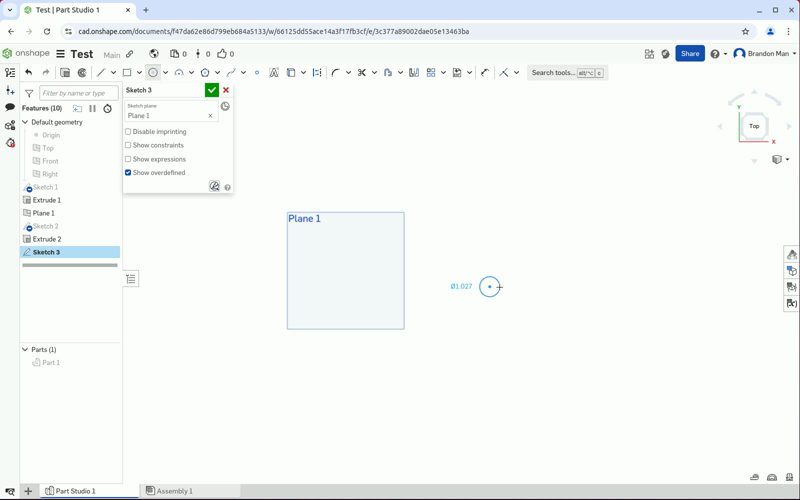
scroll(6)
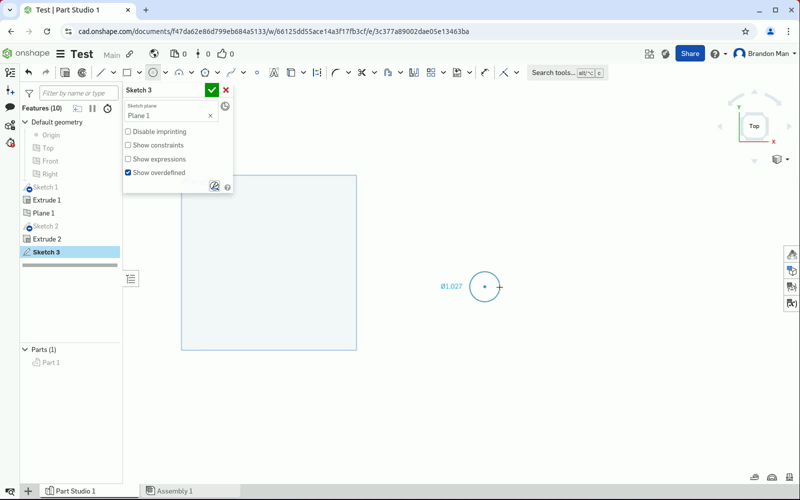
scroll(6)
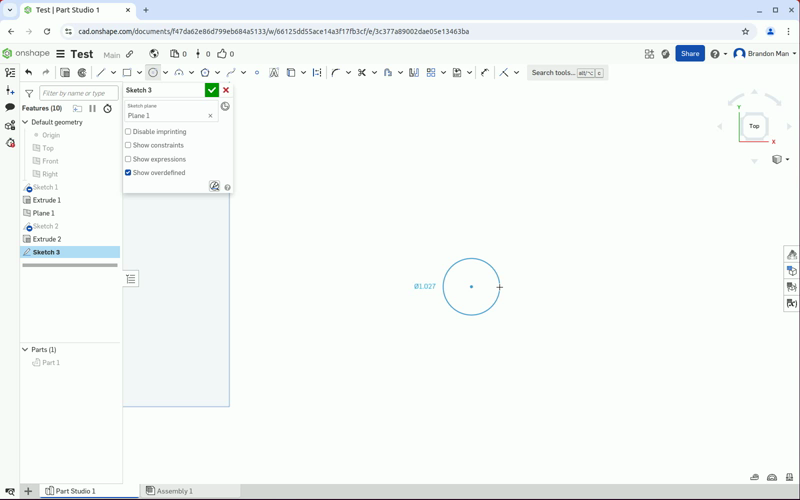
click(499, 286)
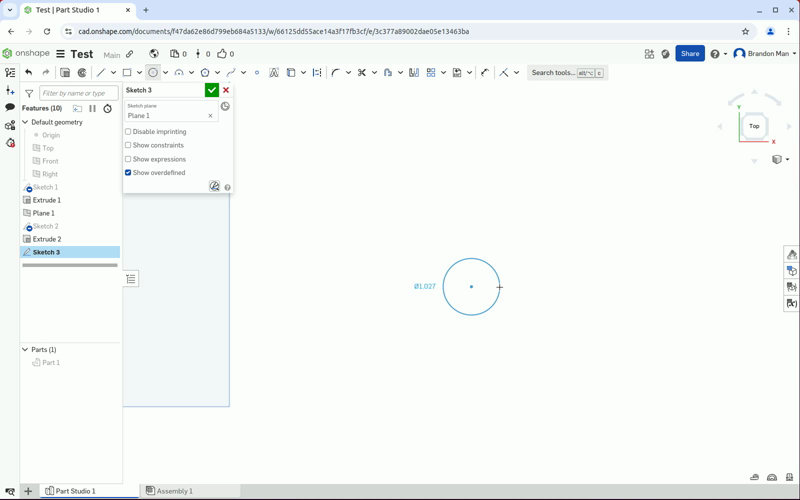
scroll(-6)
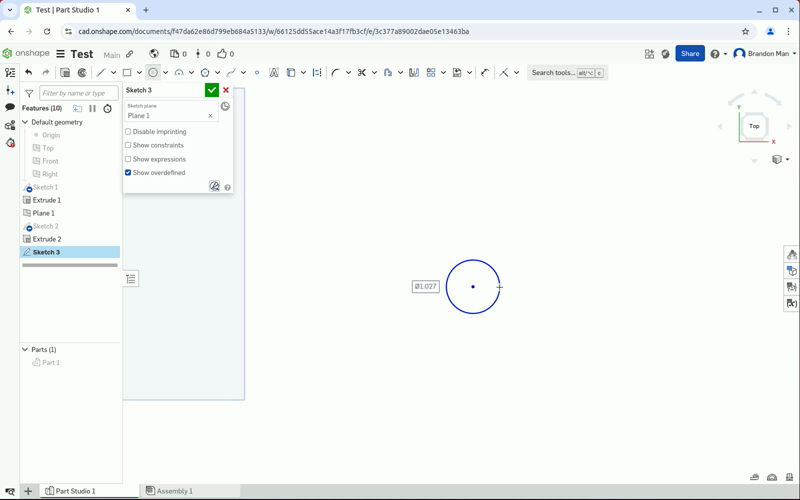
scroll(-6)
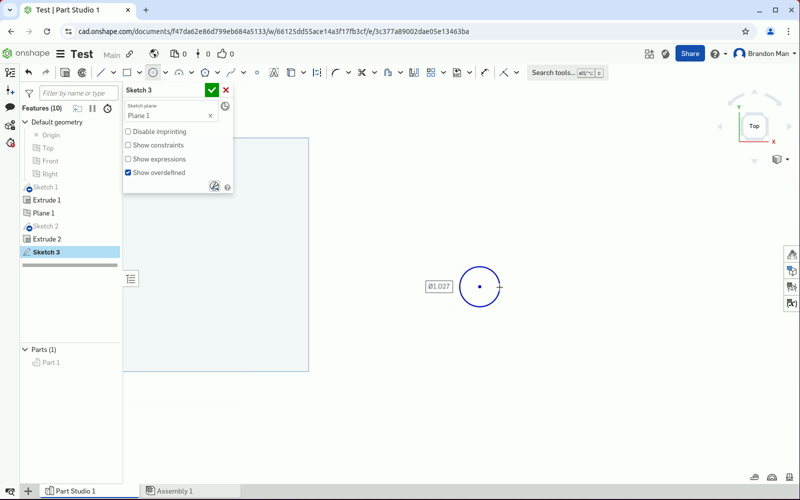
scroll(-6)
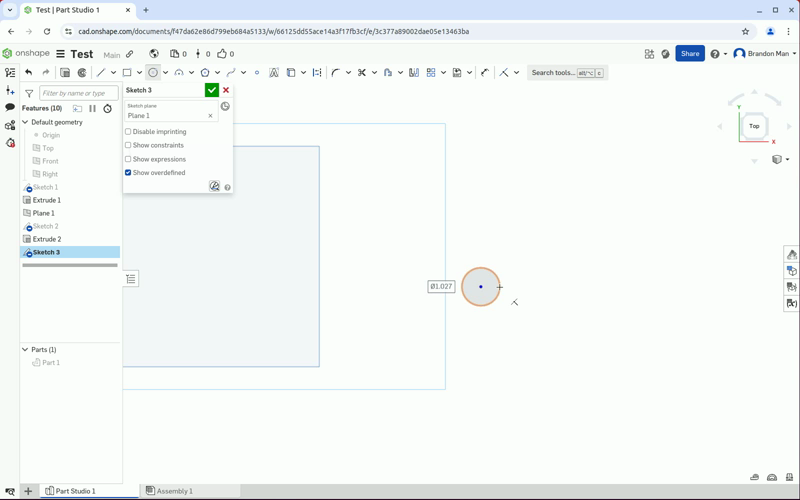
scroll(-6)
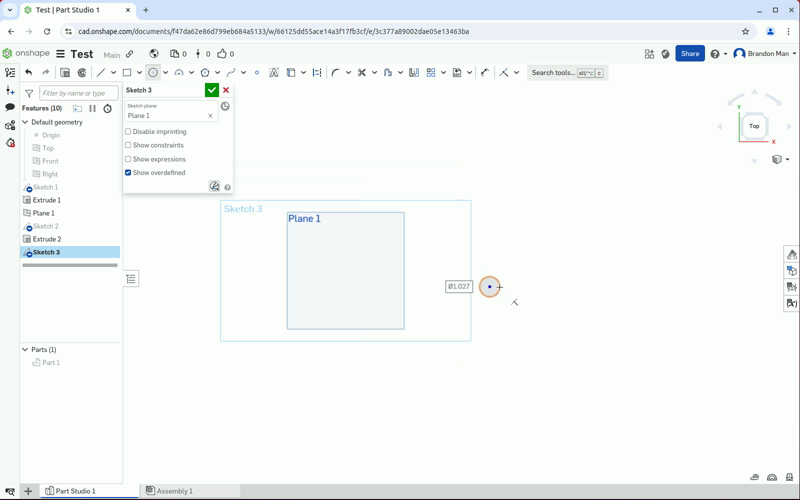
scroll(-6)
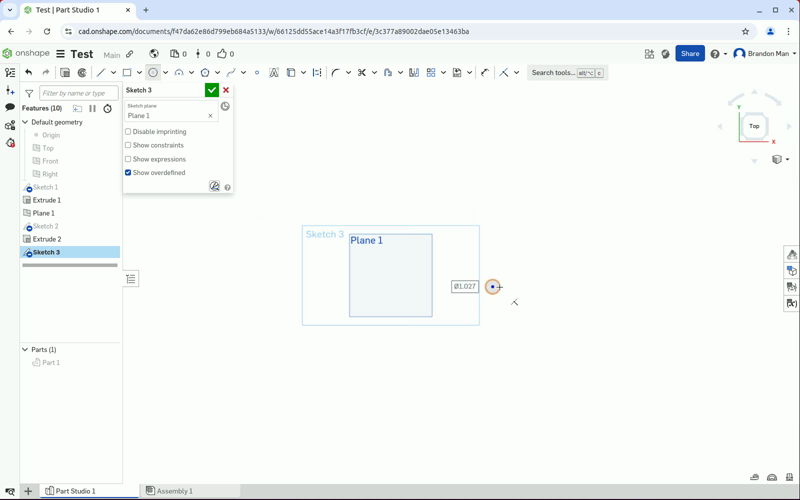
scroll(-6)
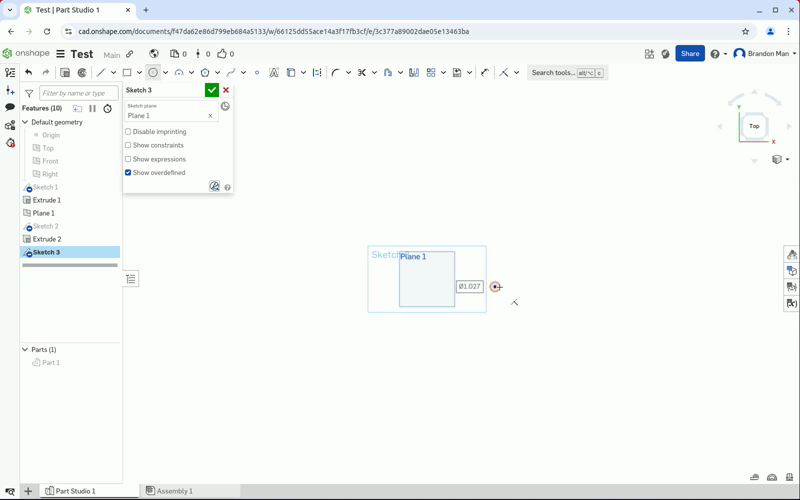
scroll(-6)
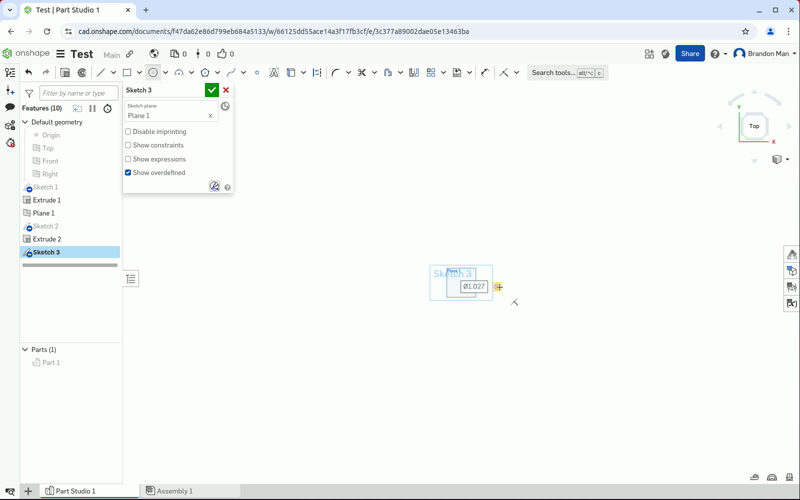
key(esc)
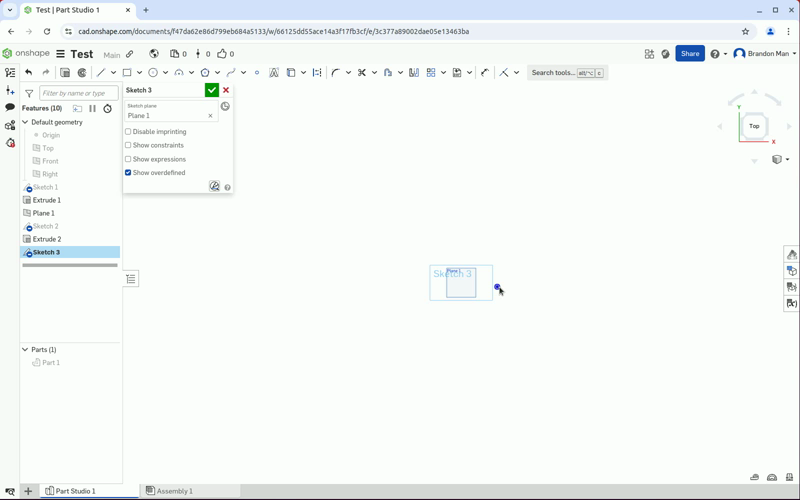
mouse_move(494, 287)
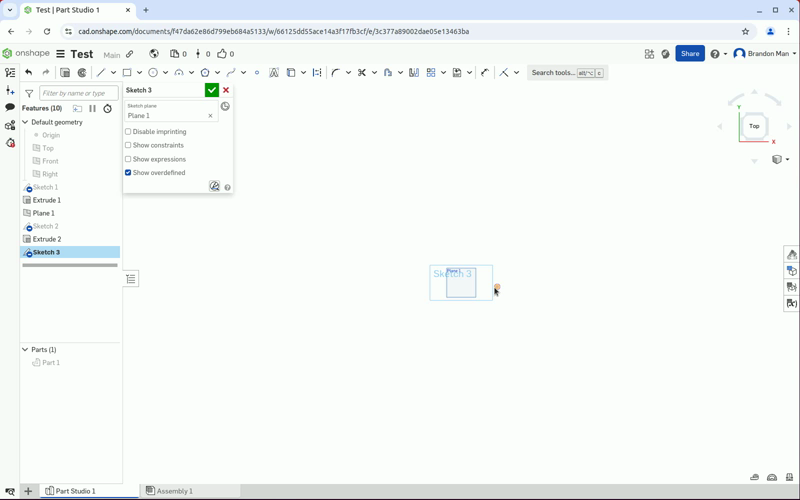
scroll(6)
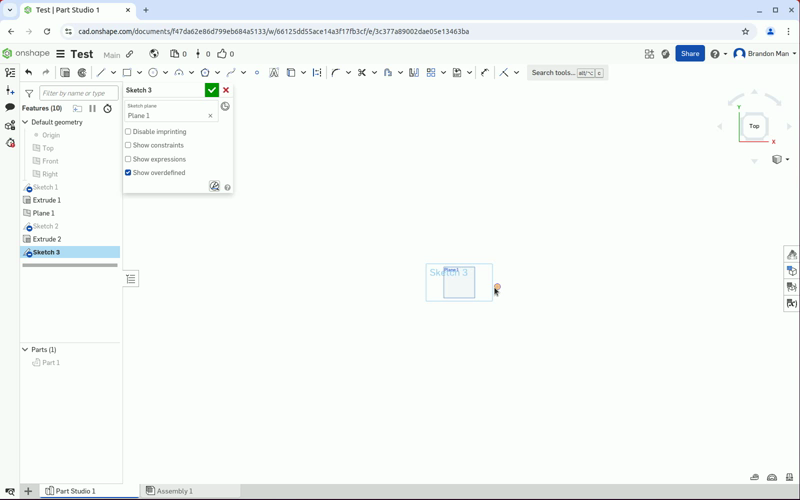
scroll(6)
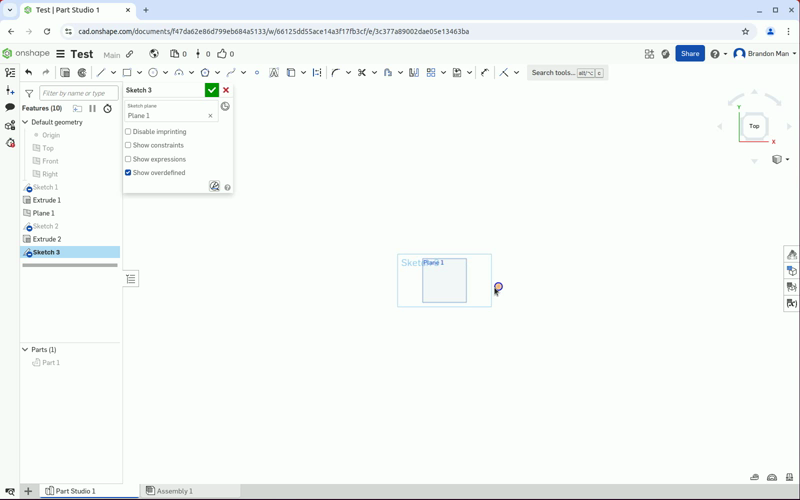
scroll(6)
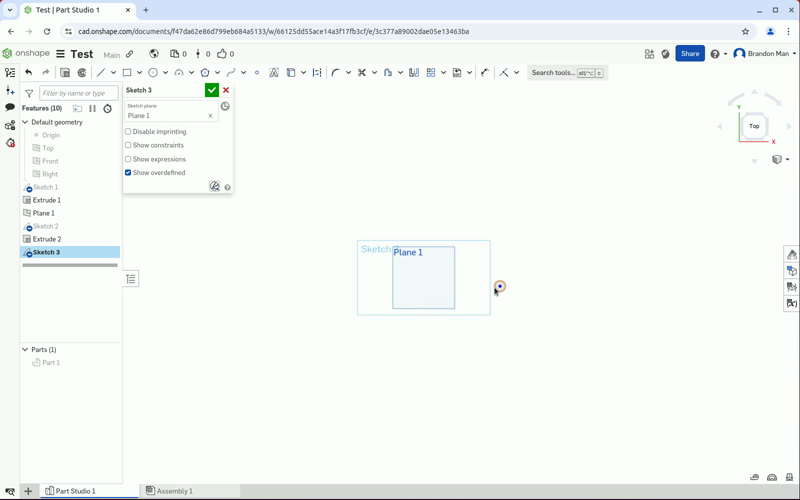
scroll(6)
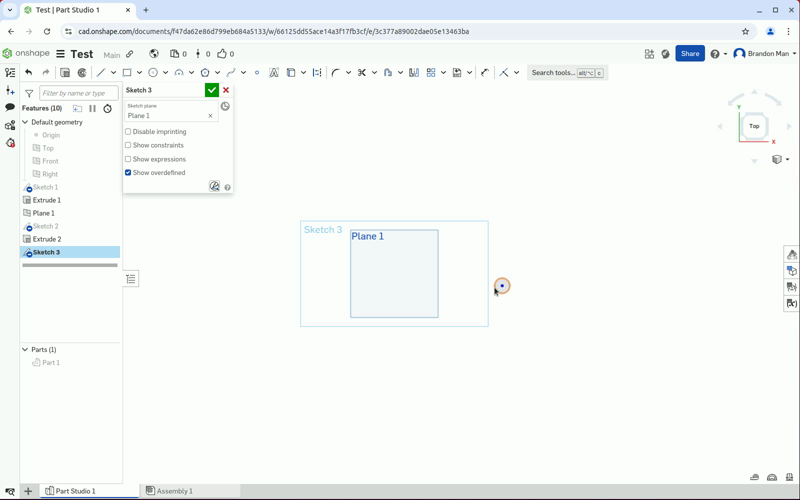
scroll(6)
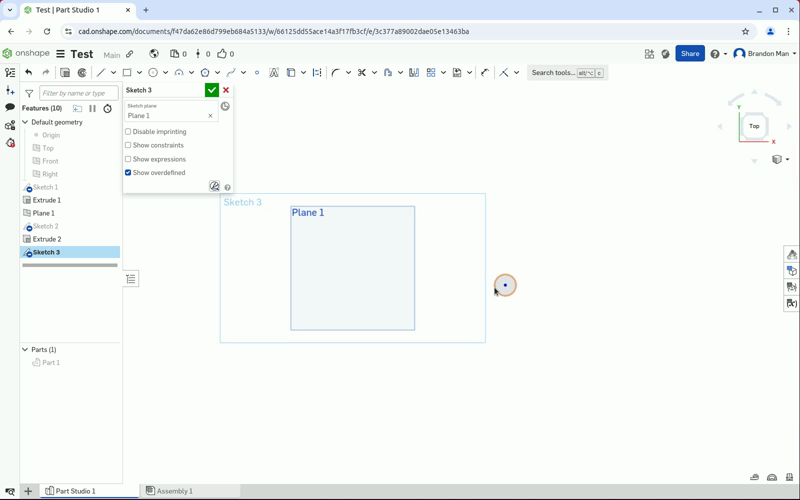
scroll(6)
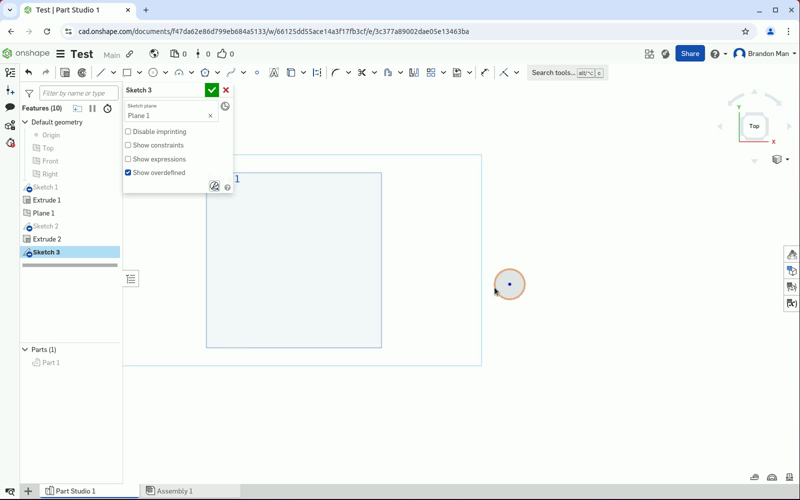
scroll(6)
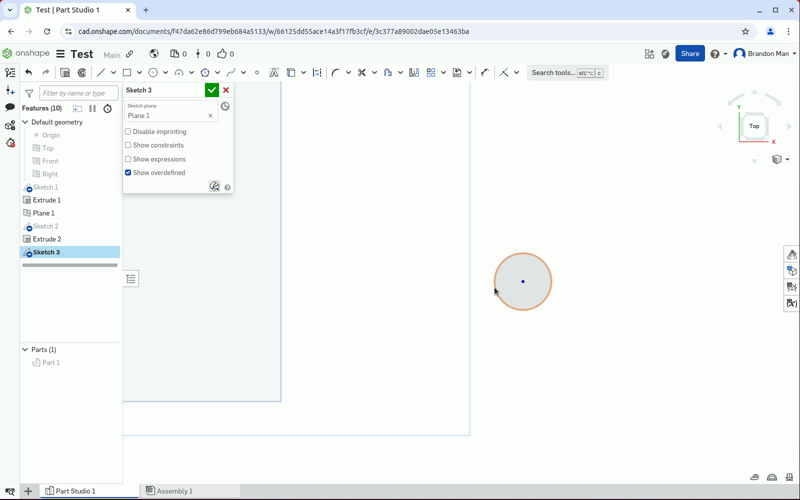
click(494, 287)
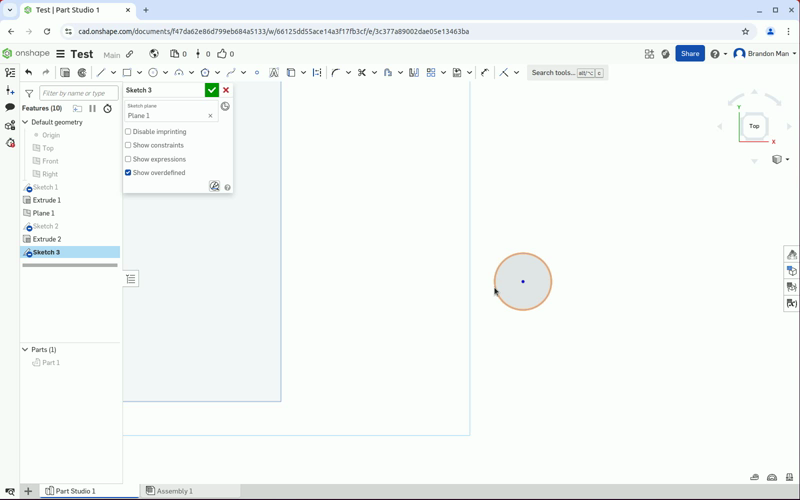
scroll(-6)
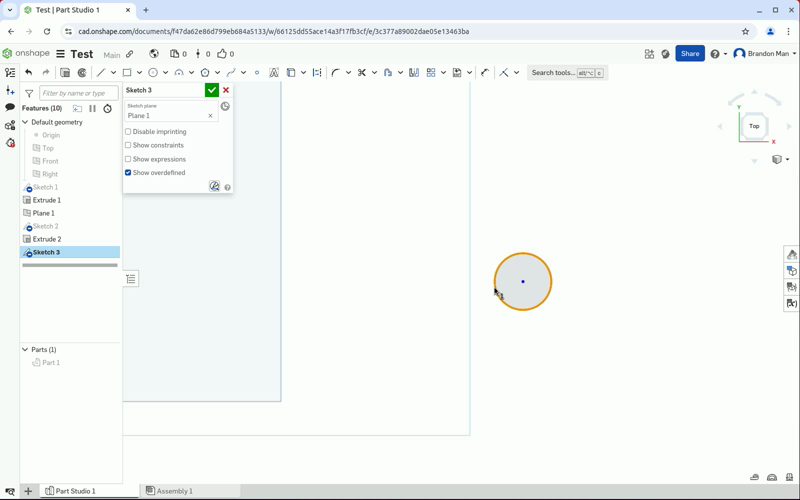
scroll(-6)
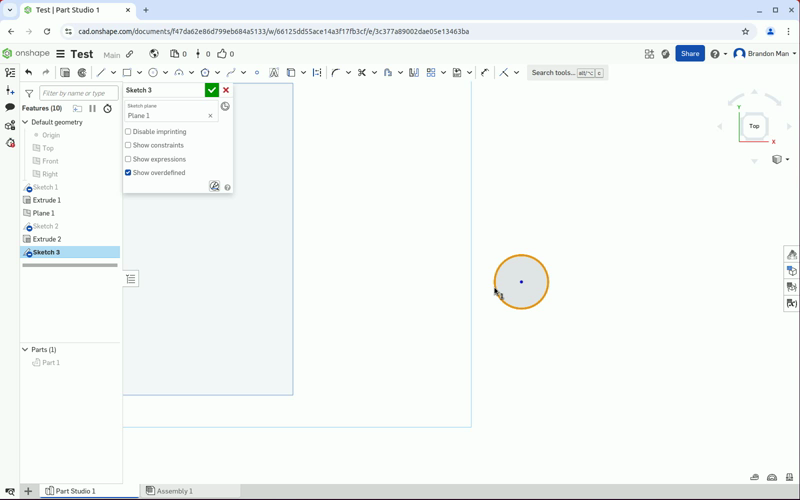
scroll(-6)
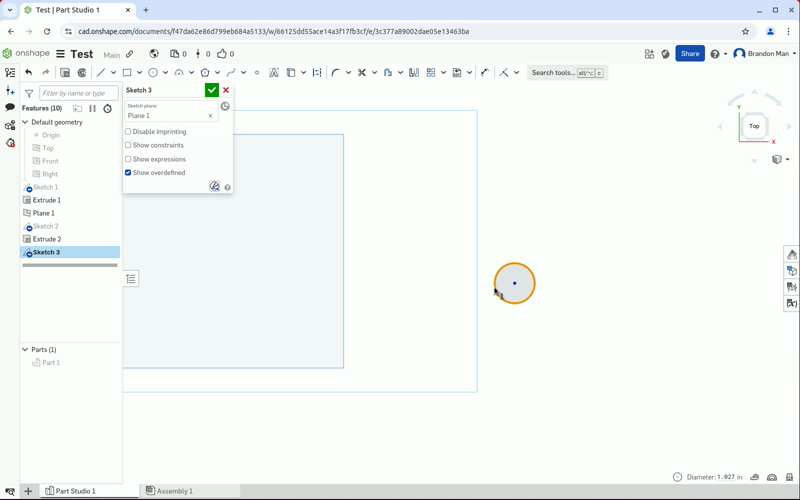
scroll(-6)
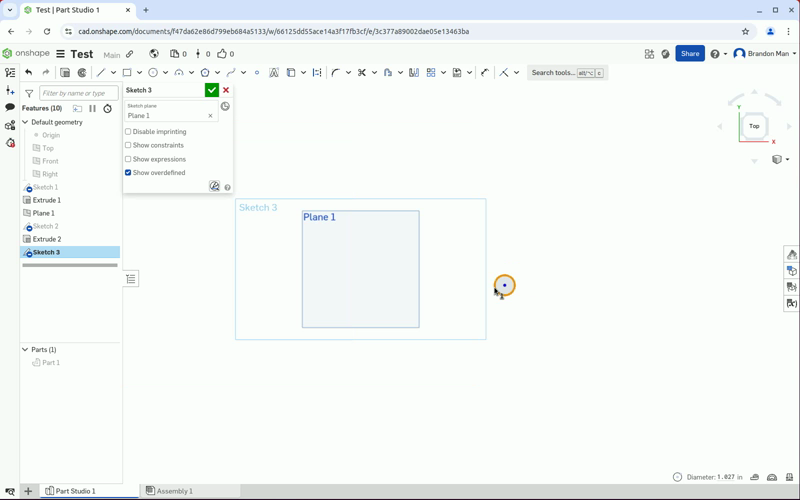
scroll(-6)
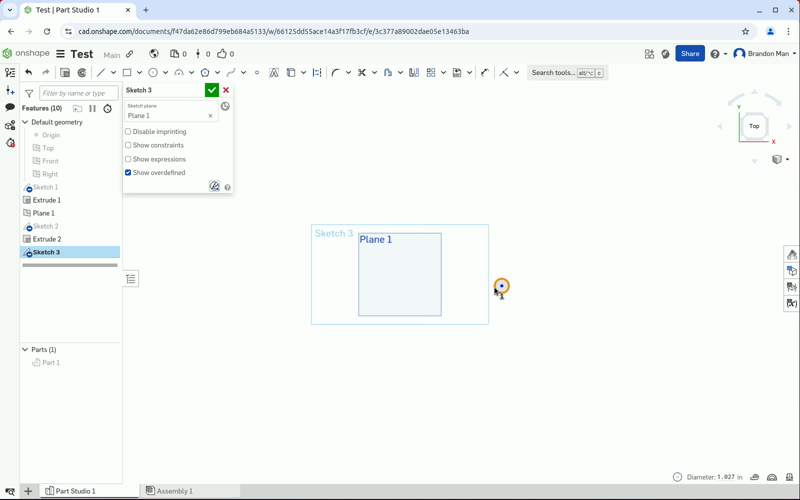
scroll(-6)
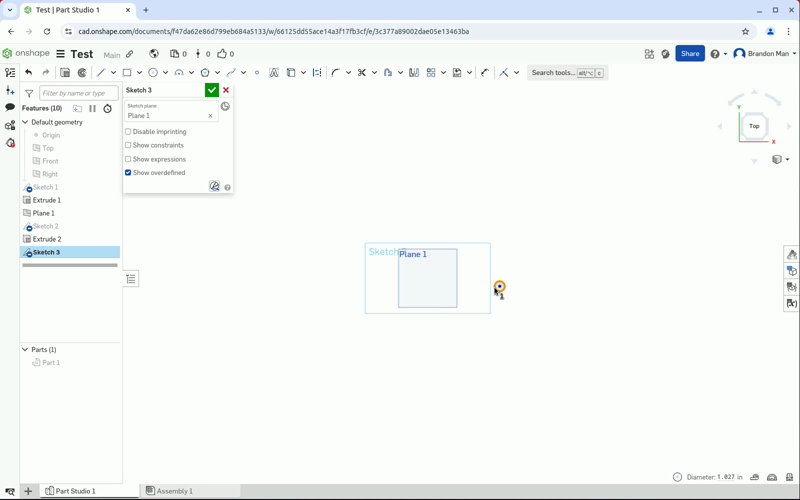
scroll(-6)
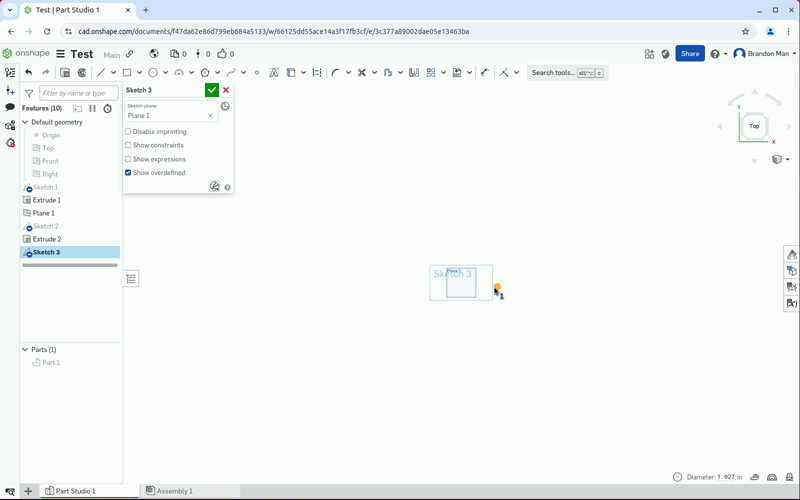
mouse_move(73, 352)
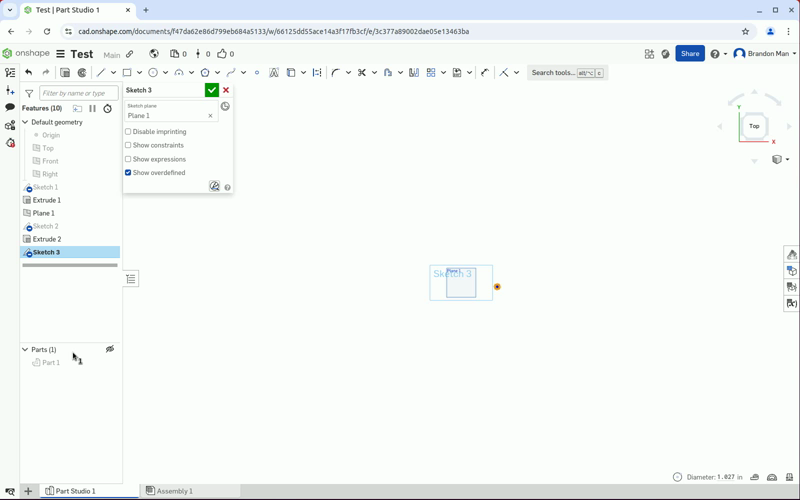
key(shift+y)
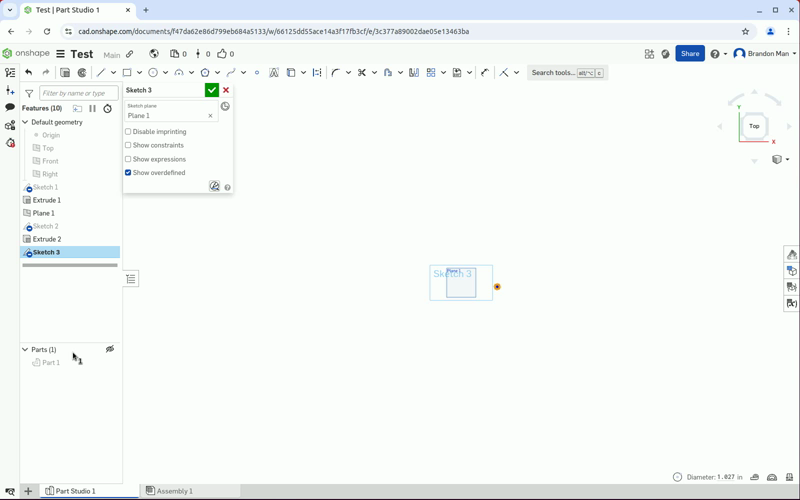
key(shift+e)
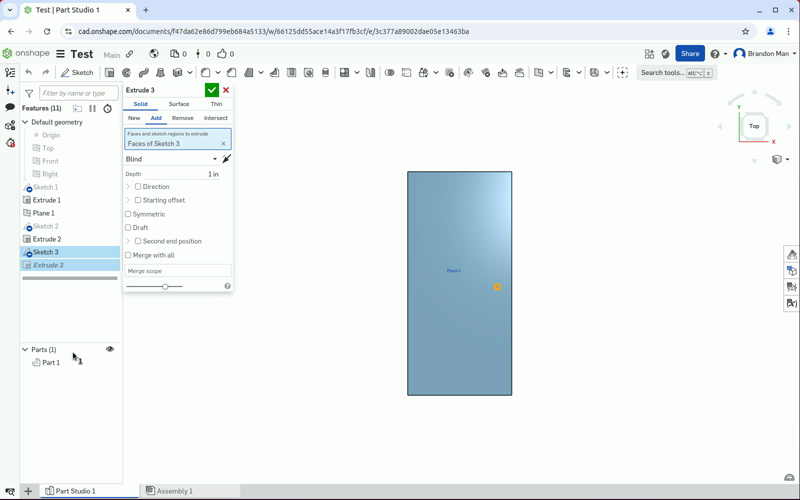
mouse_move(143, 106)
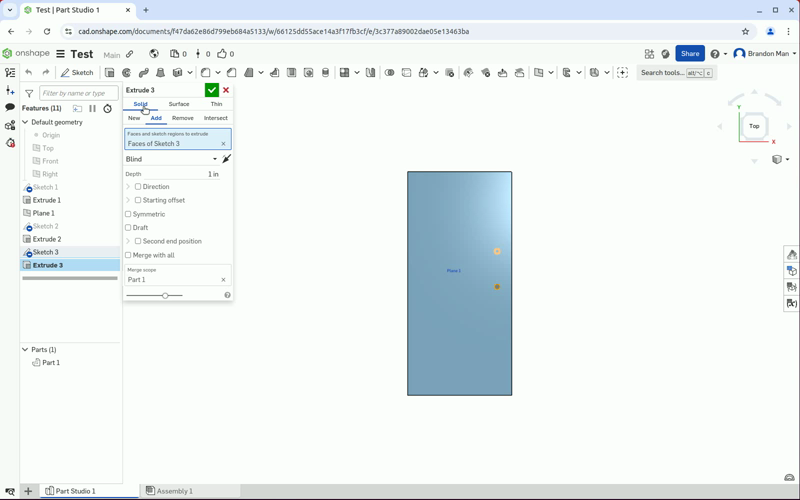
click(143, 106)
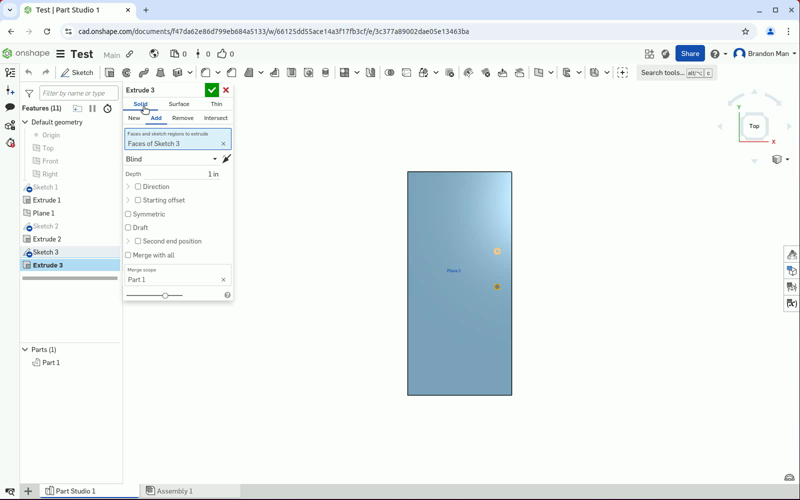
mouse_move(186, 120)
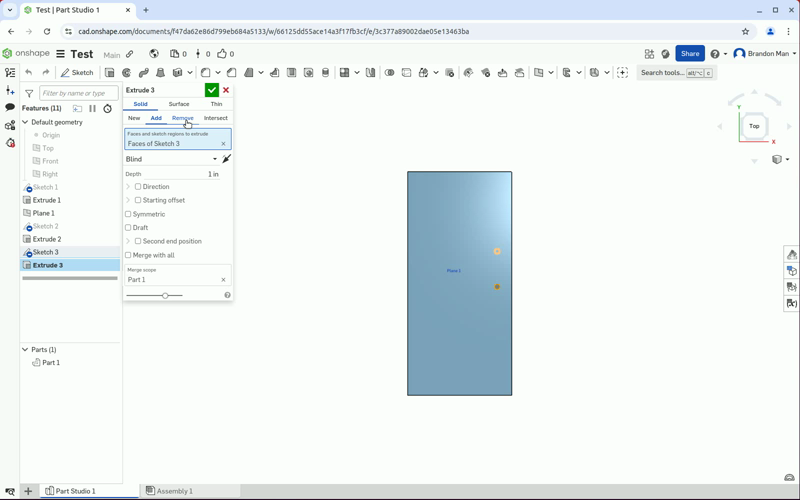
click(186, 120)
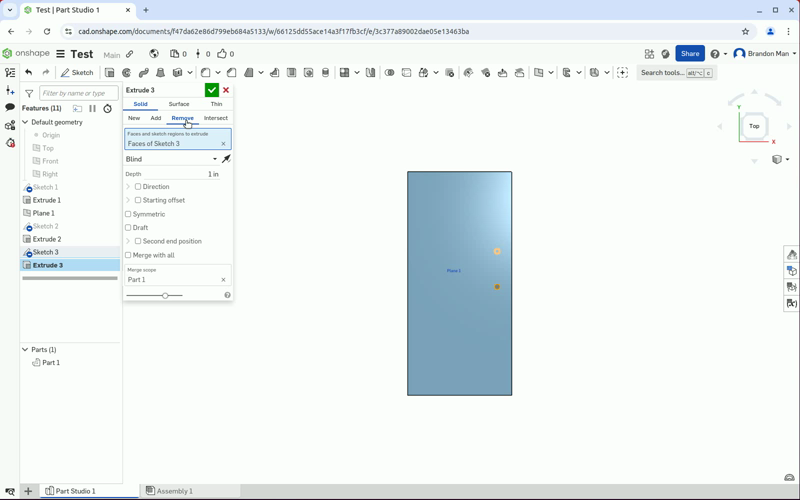
key(tab, 4)
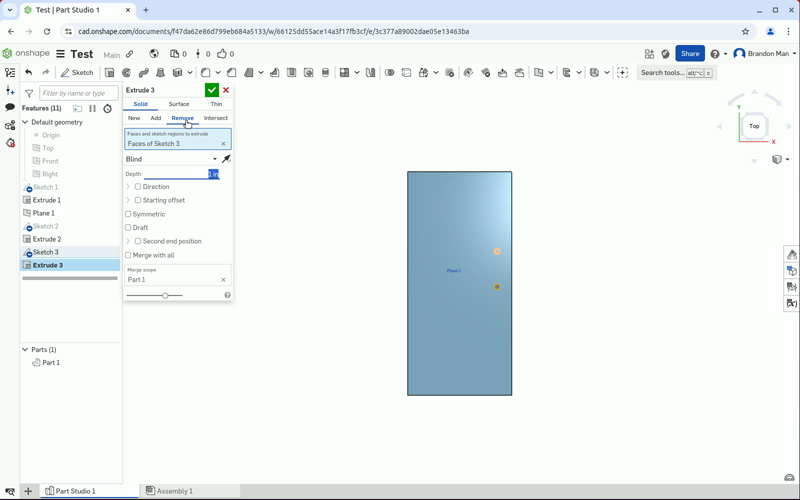
text(6.499)
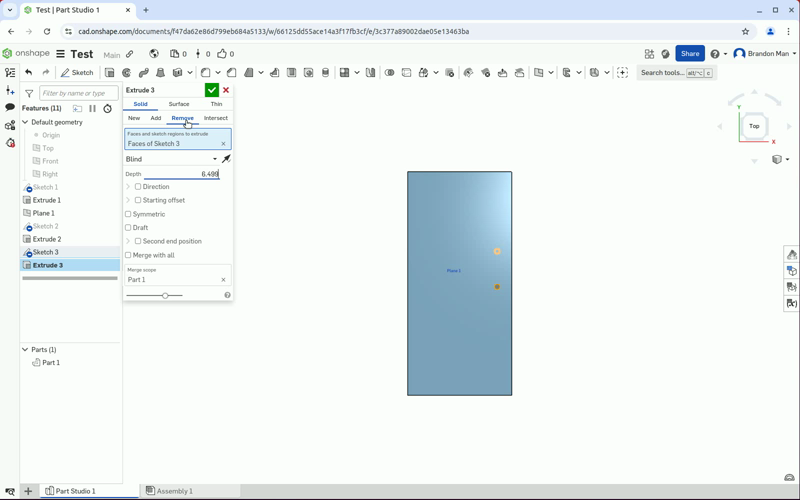
key(tab, 6)
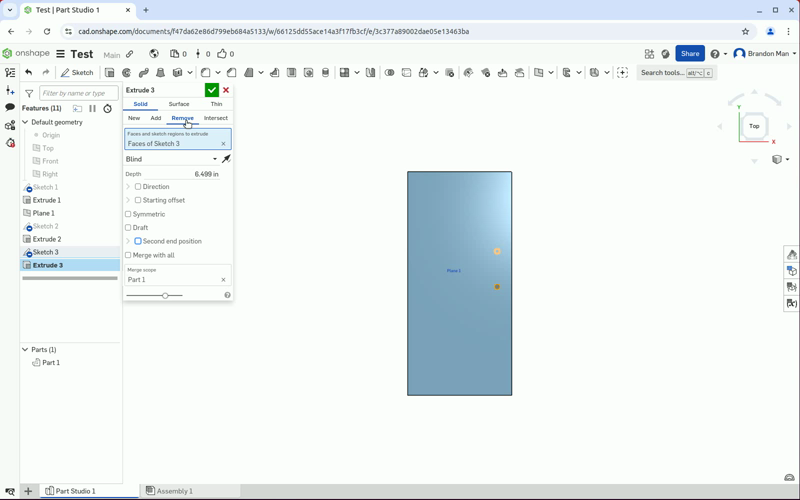
key(space)
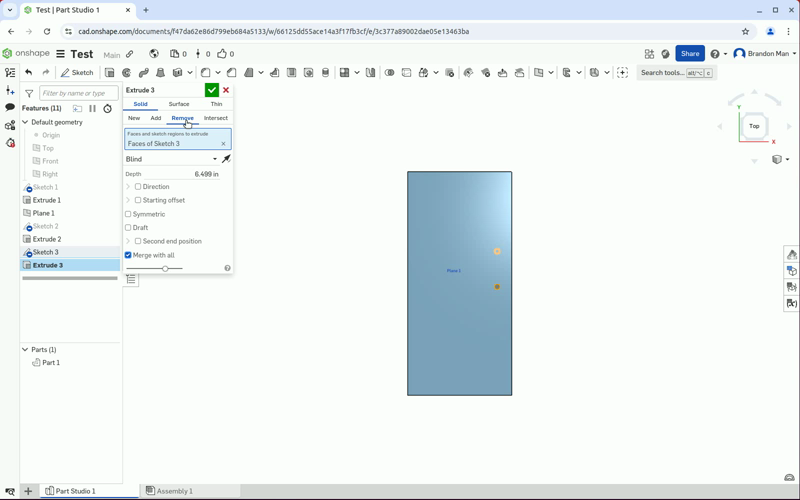
key(enter)
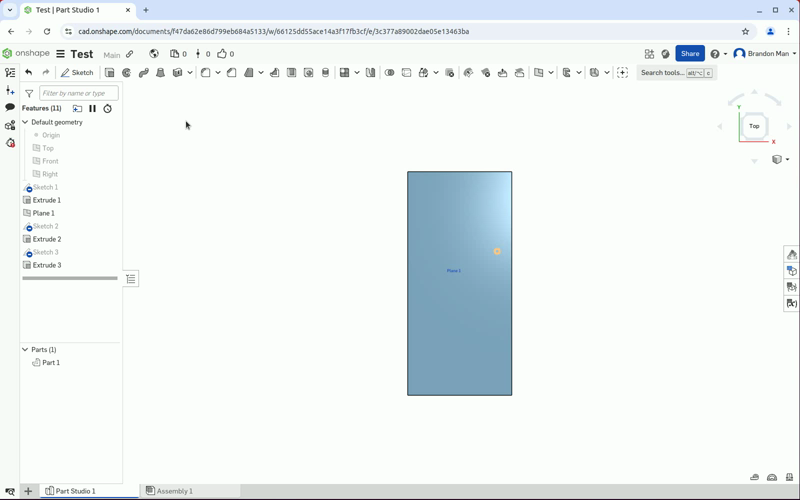
key(shift+h)
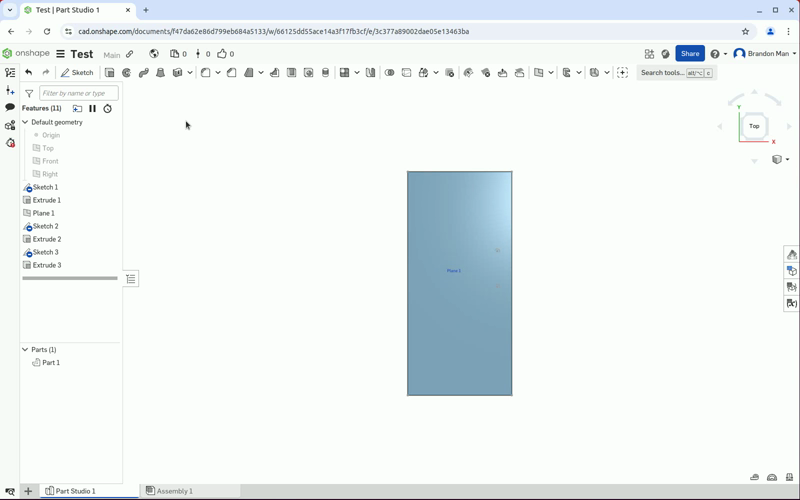
key(shift+h)
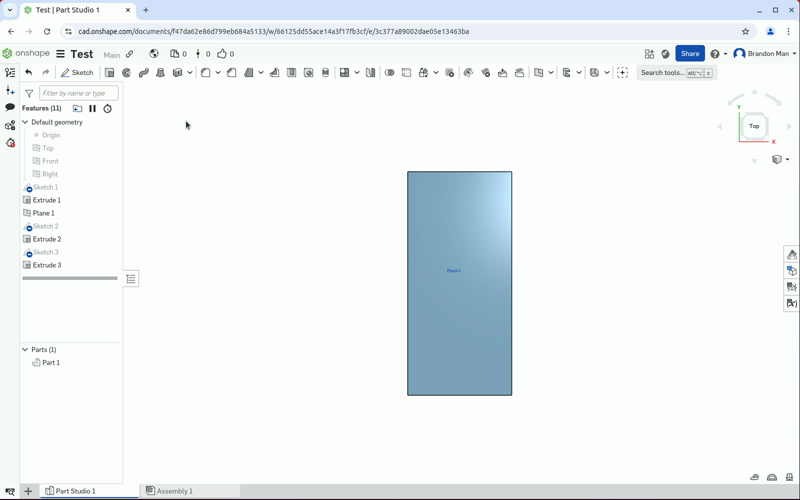
mouse_move(73, 189)
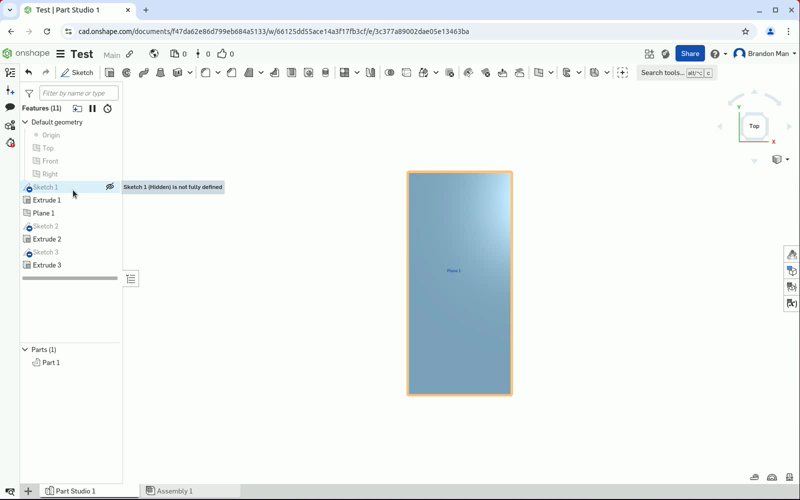
click(73, 189)
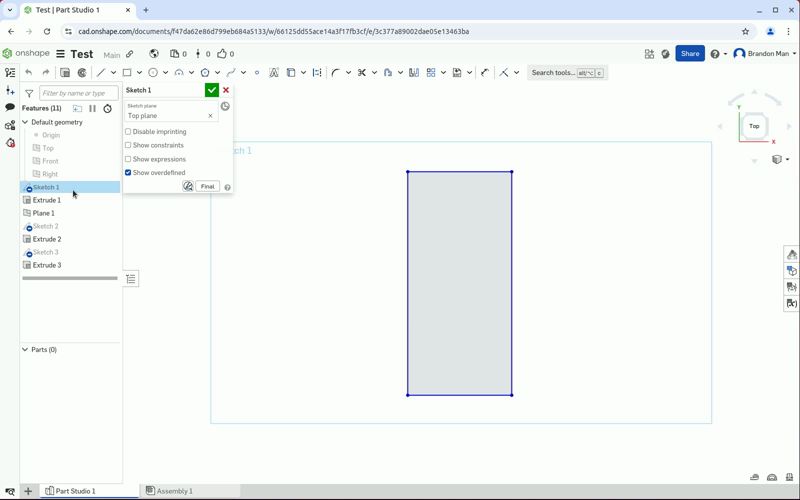
mouse_move(229, 92)
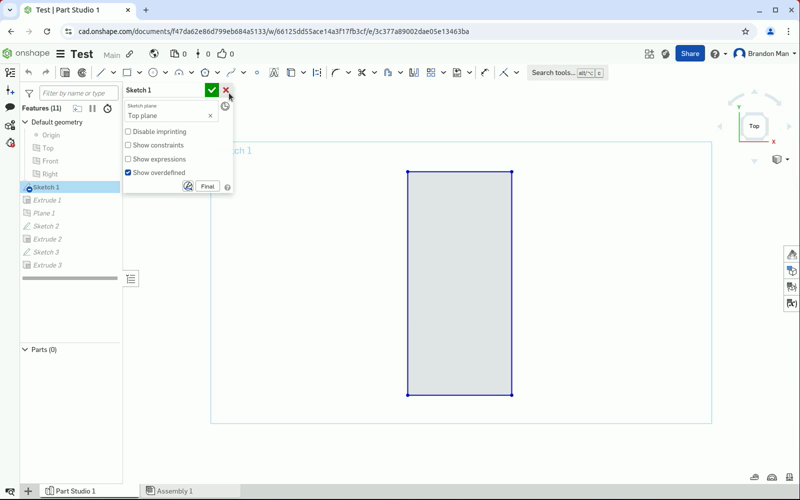
click(229, 92)
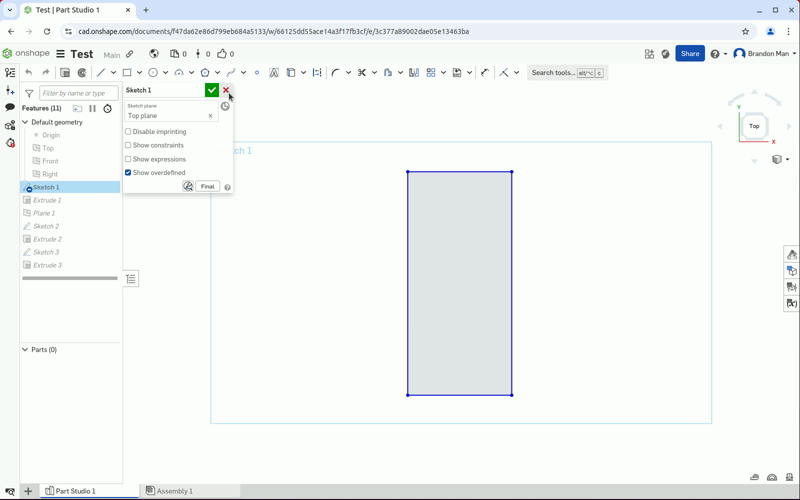
key(shift+s)
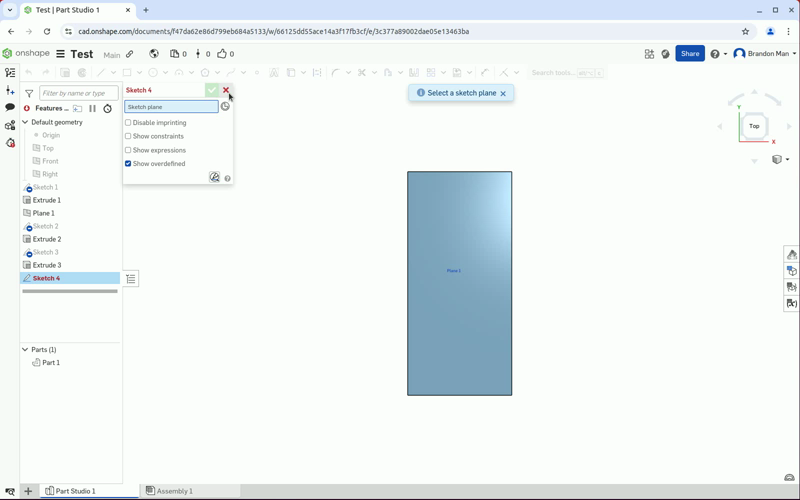
mouse_move(73, 215)
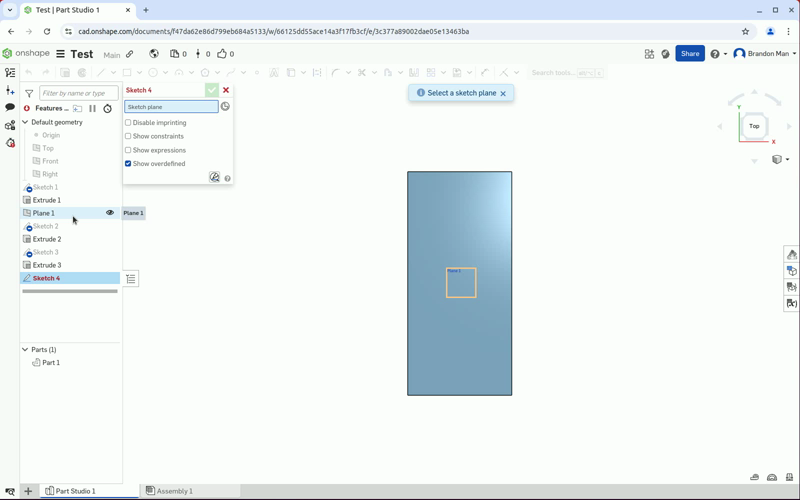
click(73, 215)
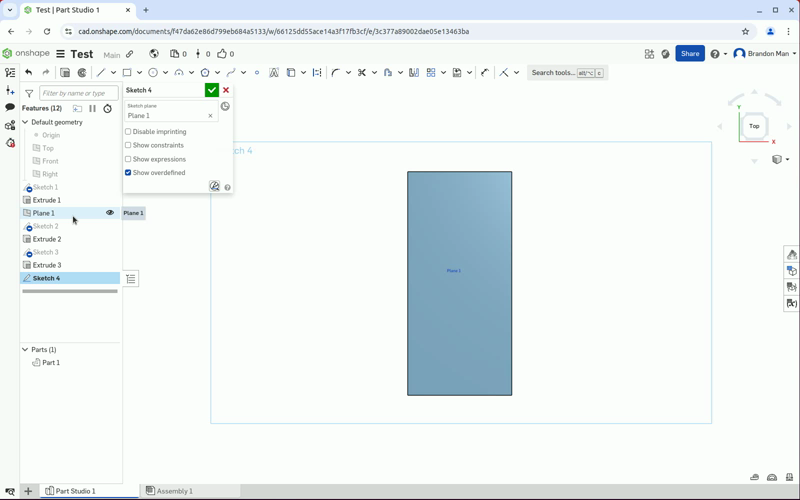
mouse_move(73, 352)
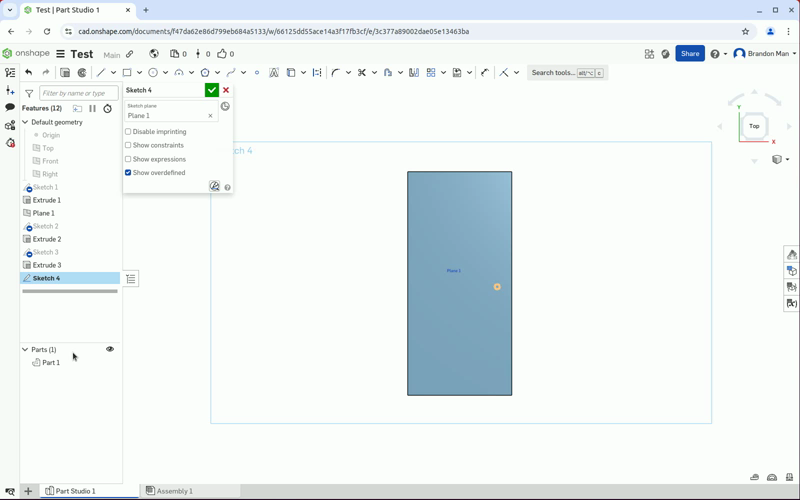
key(y)
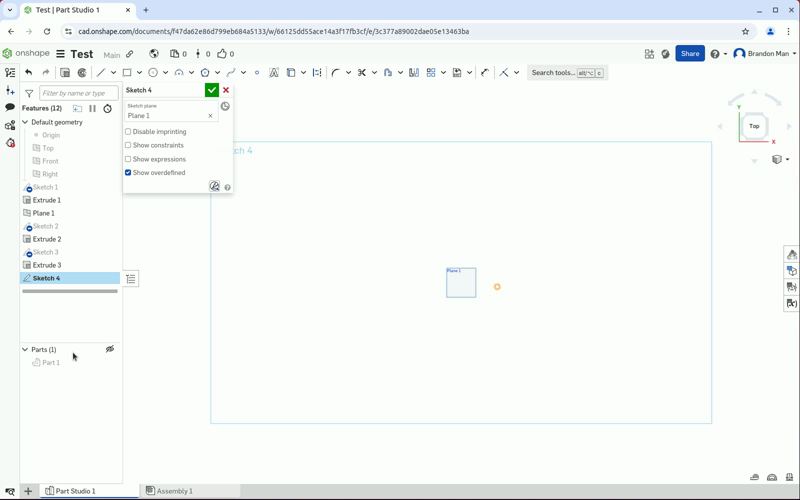
key(c)
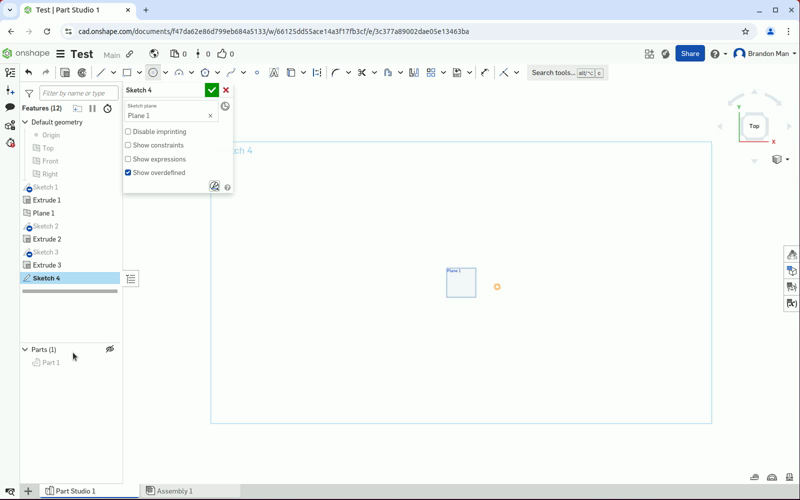
key_down(shift)
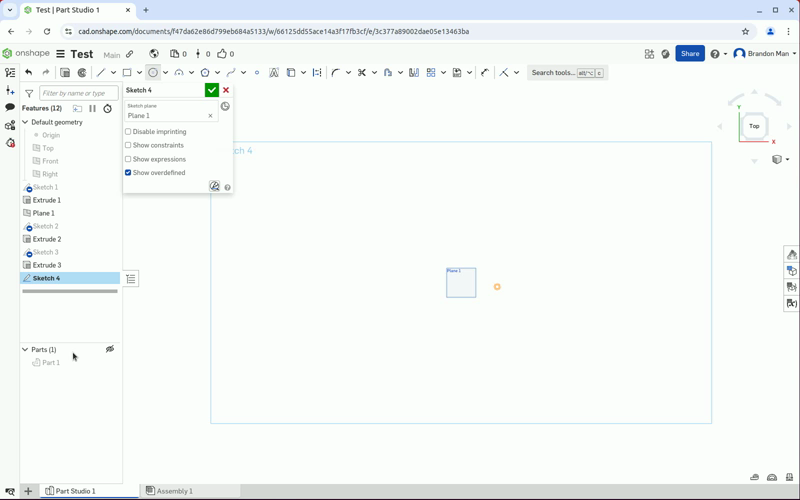
mouse_move(497, 322)
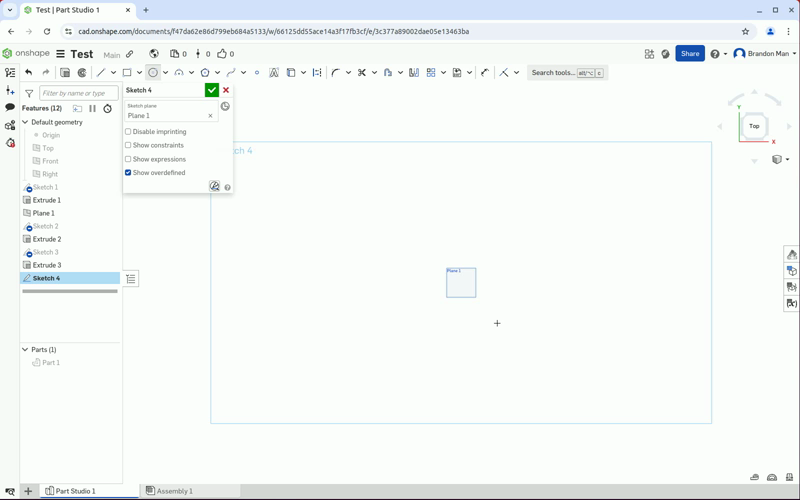
click(497, 322)
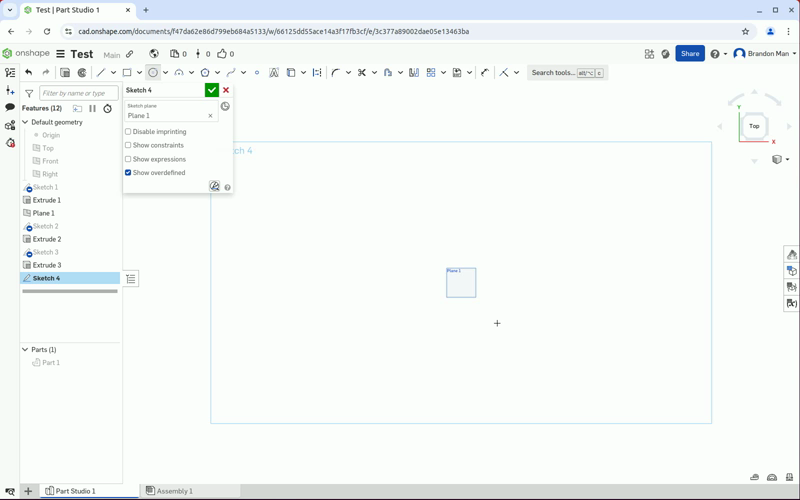
key_up(shift)
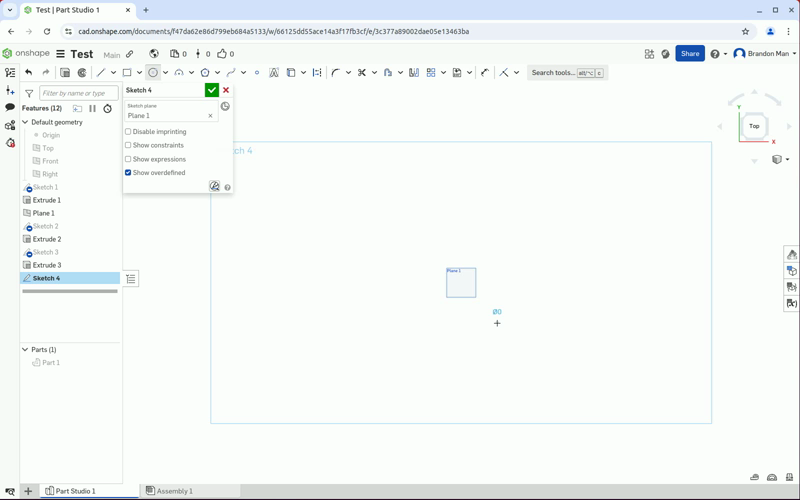
mouse_move(499, 322)
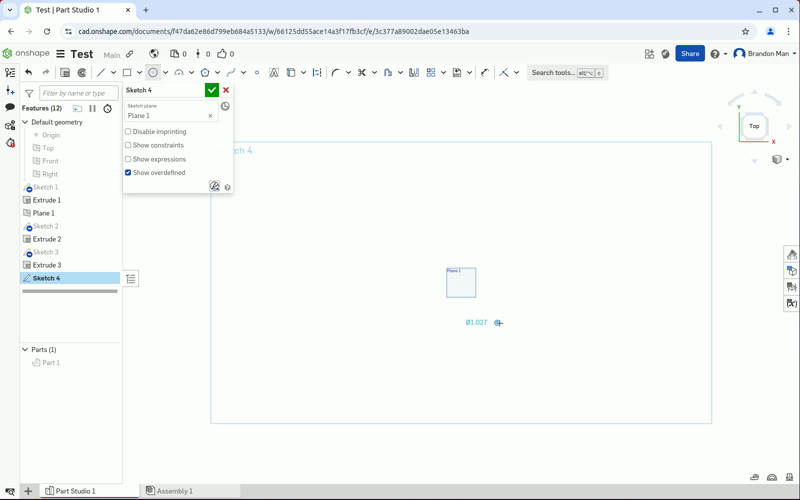
scroll(6)
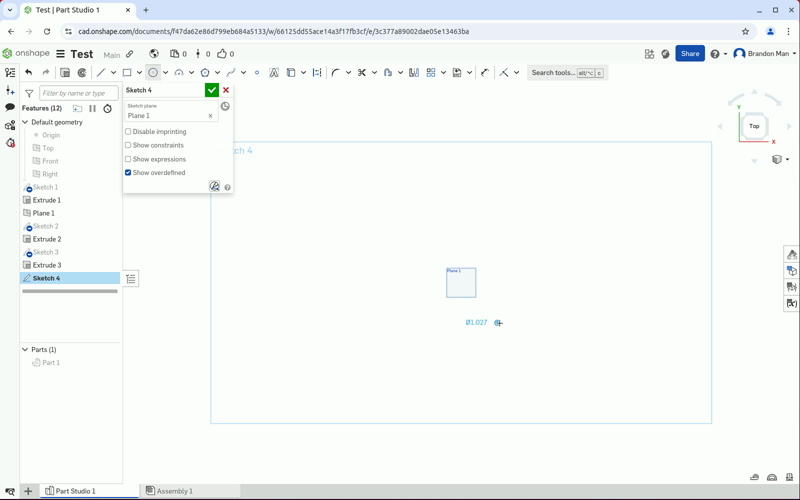
scroll(6)
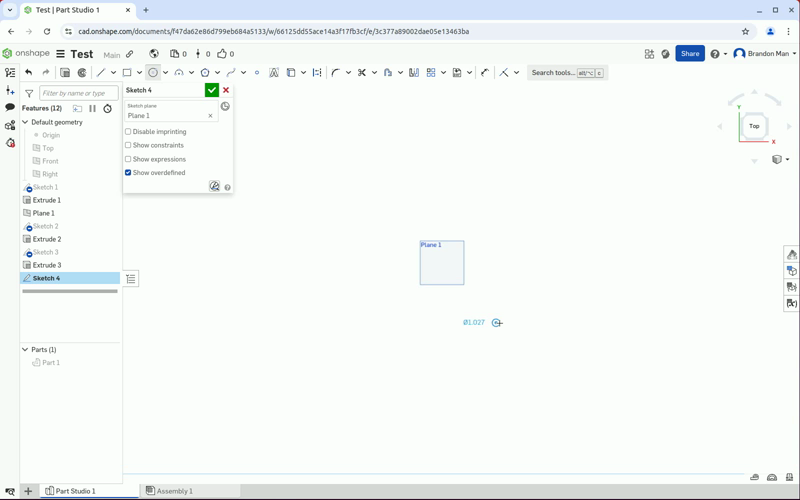
scroll(6)
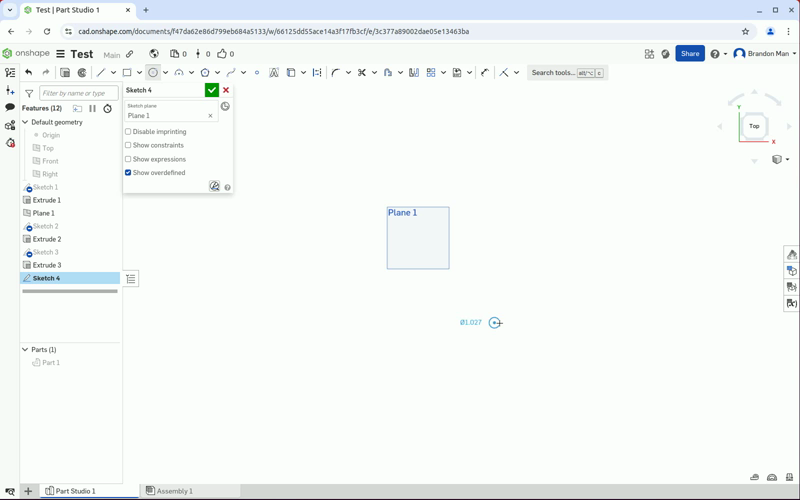
scroll(6)
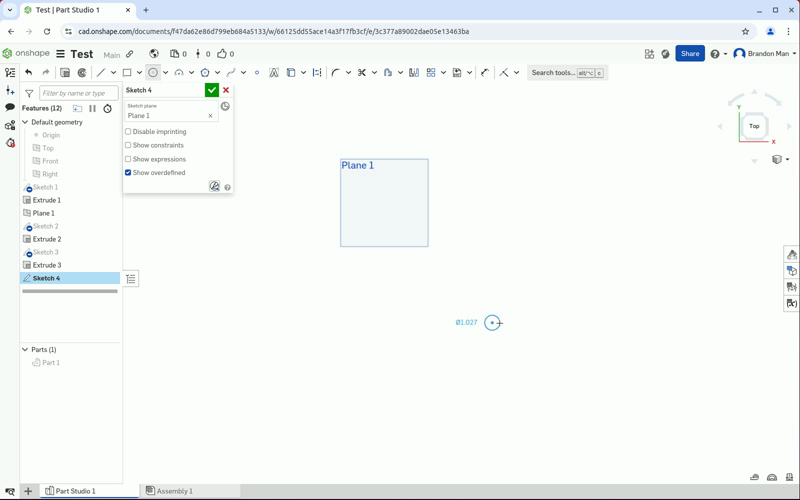
scroll(6)
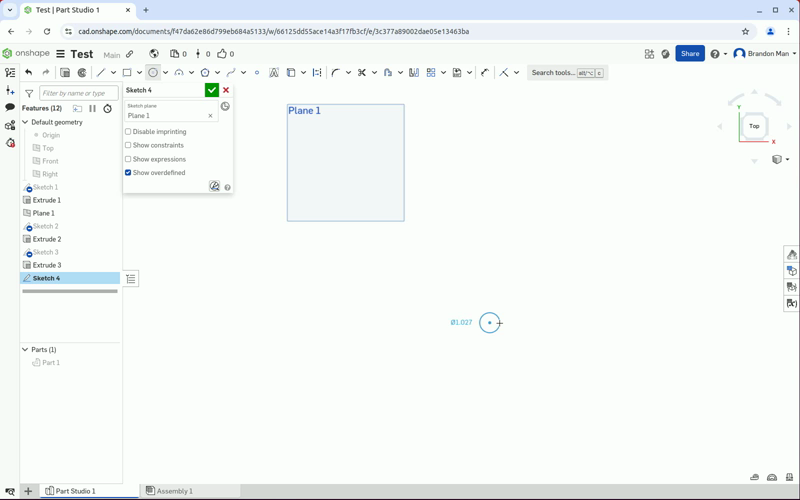
scroll(6)
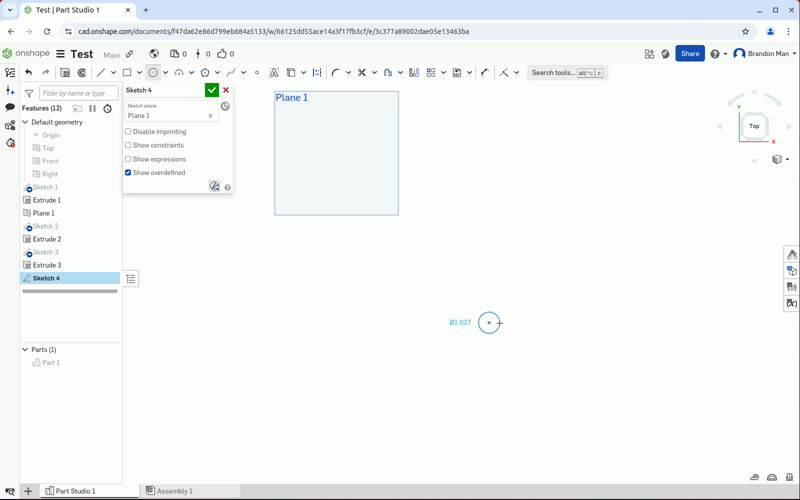
scroll(6)
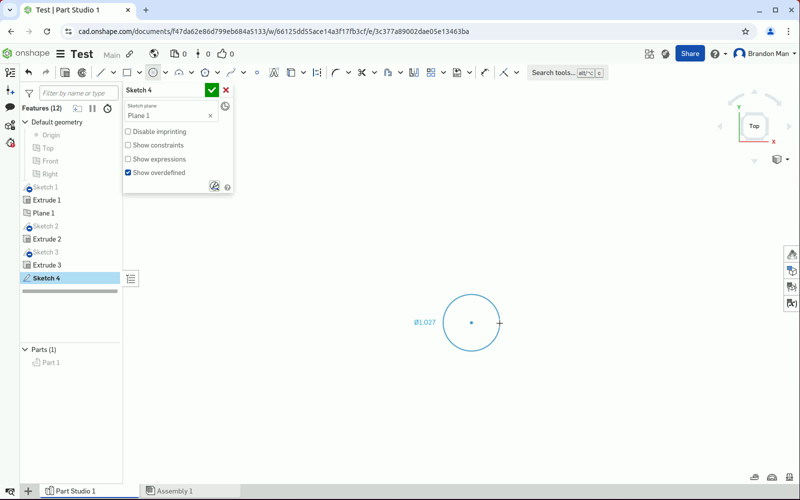
click(499, 322)
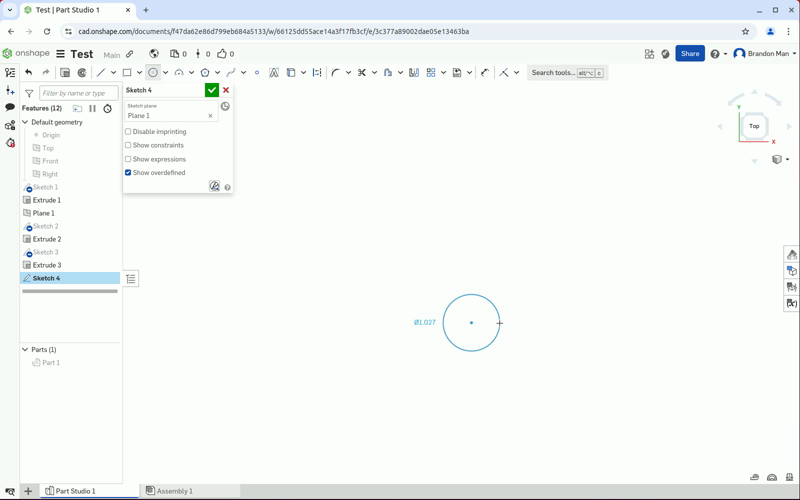
scroll(-6)
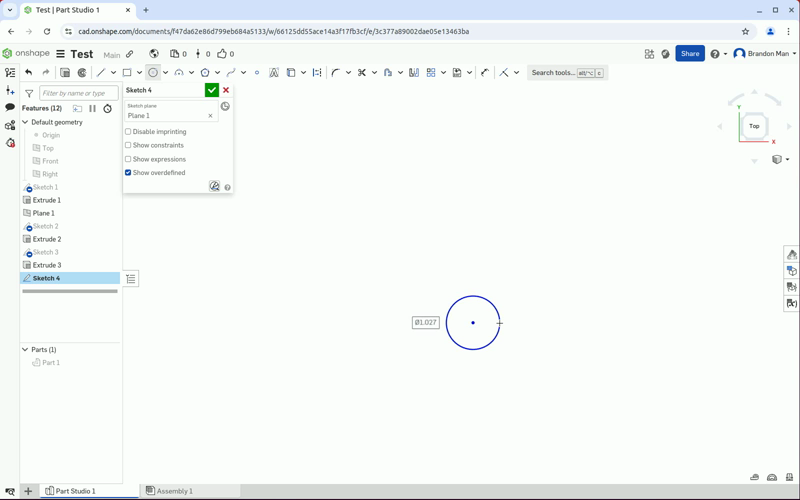
scroll(-6)
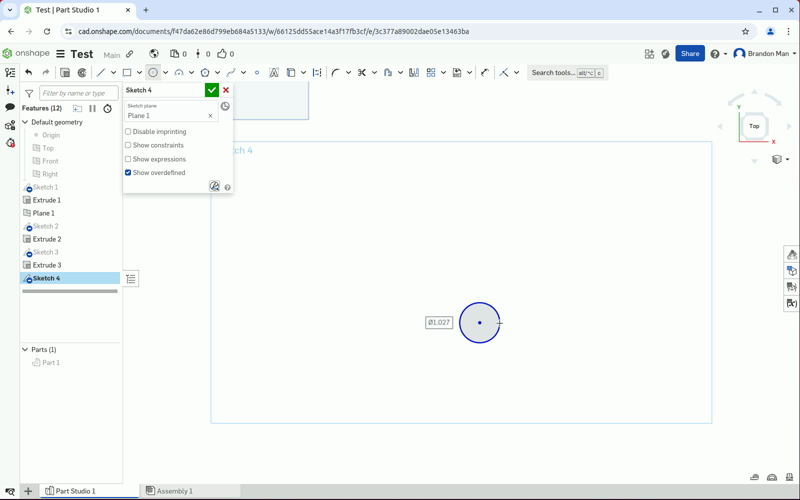
scroll(-6)
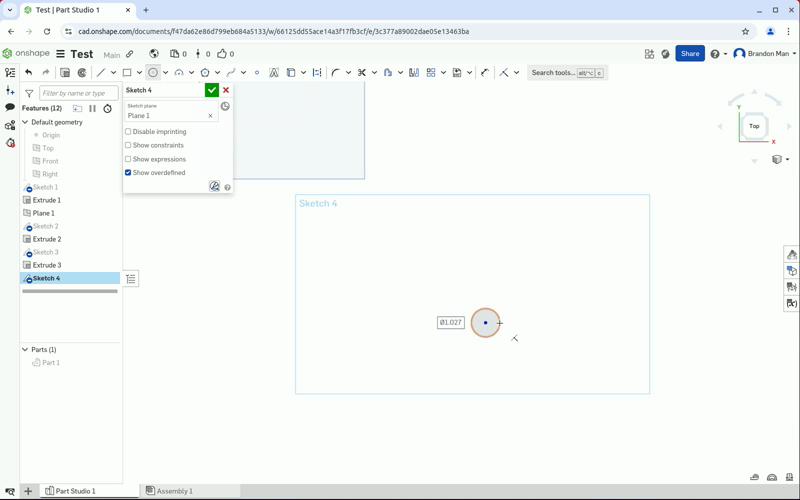
scroll(-6)
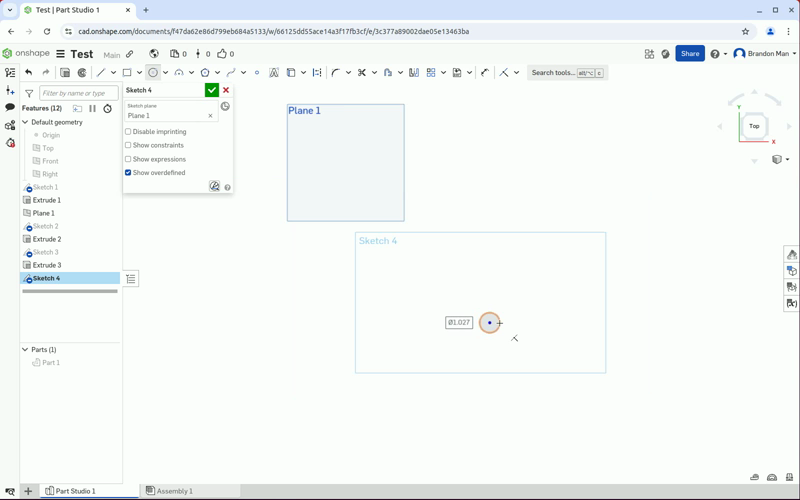
scroll(-6)
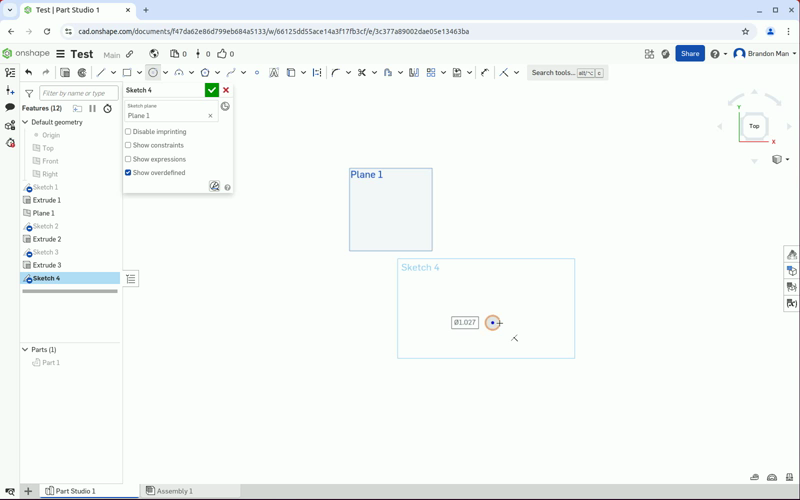
scroll(-6)
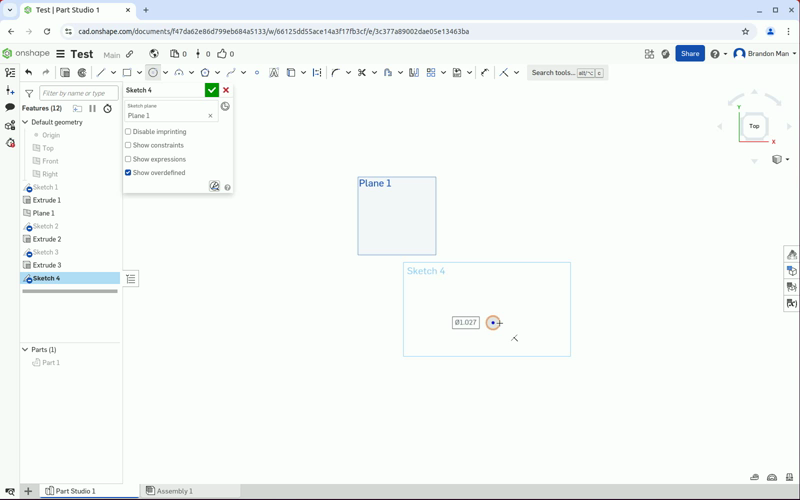
scroll(-6)
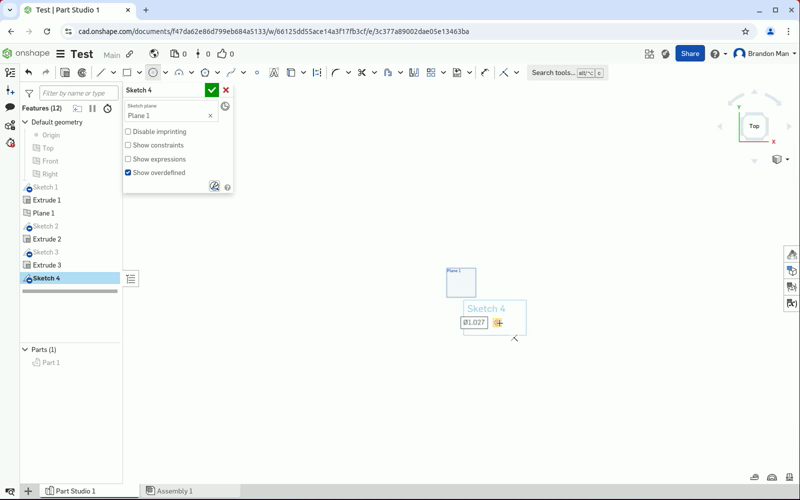
key(esc)
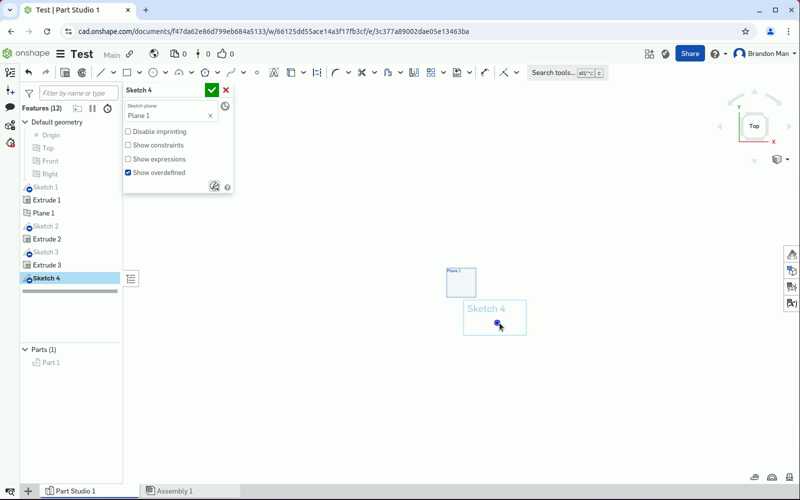
mouse_move(497, 322)
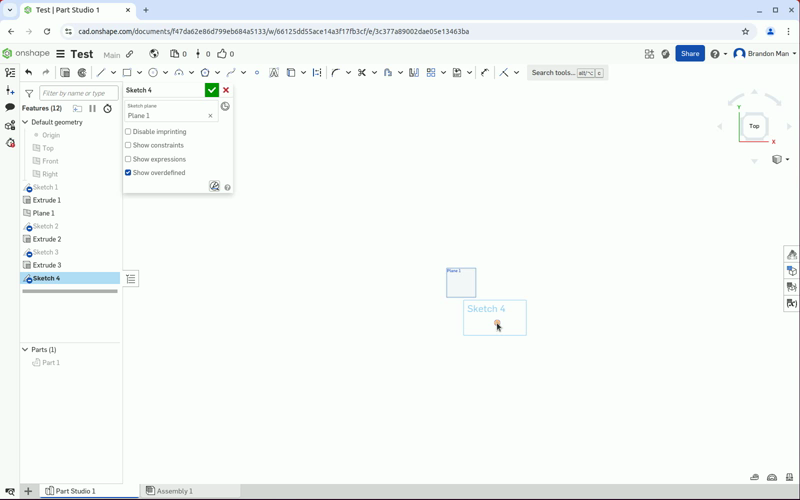
scroll(6)
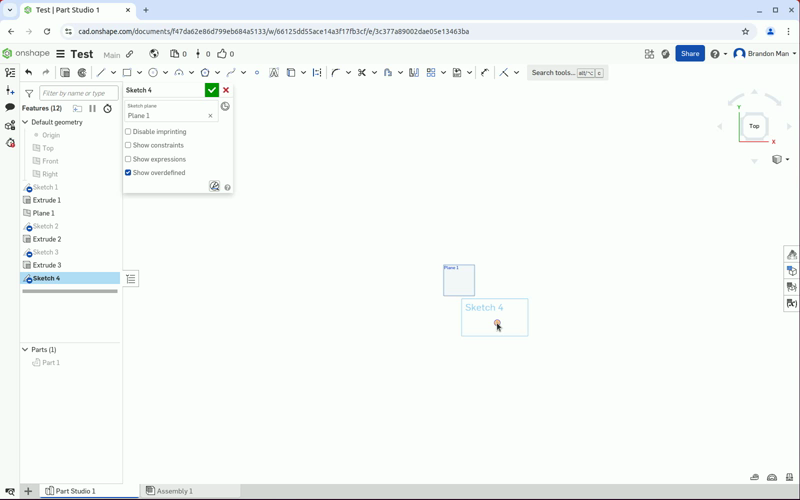
scroll(6)
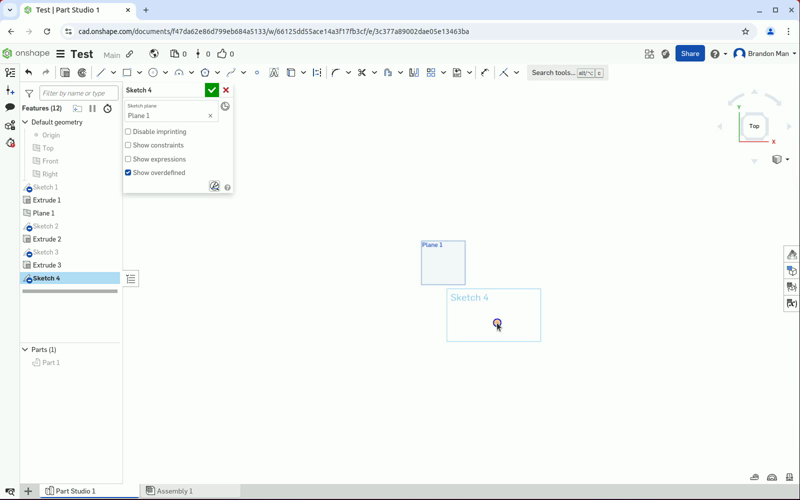
scroll(6)
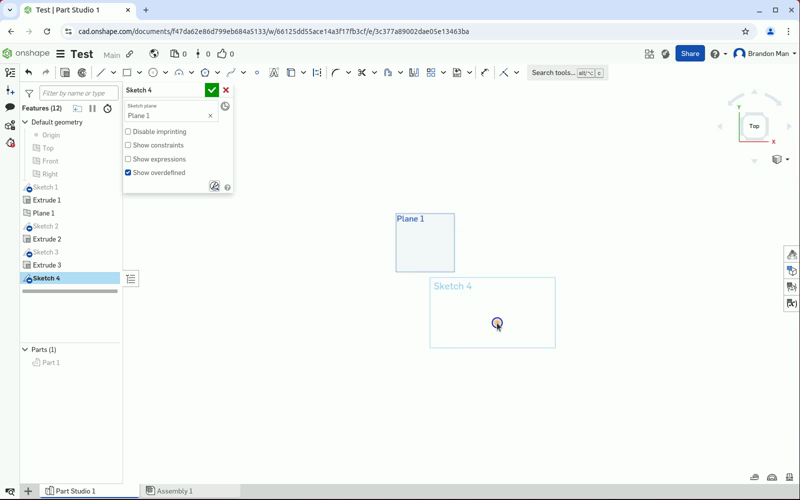
scroll(6)
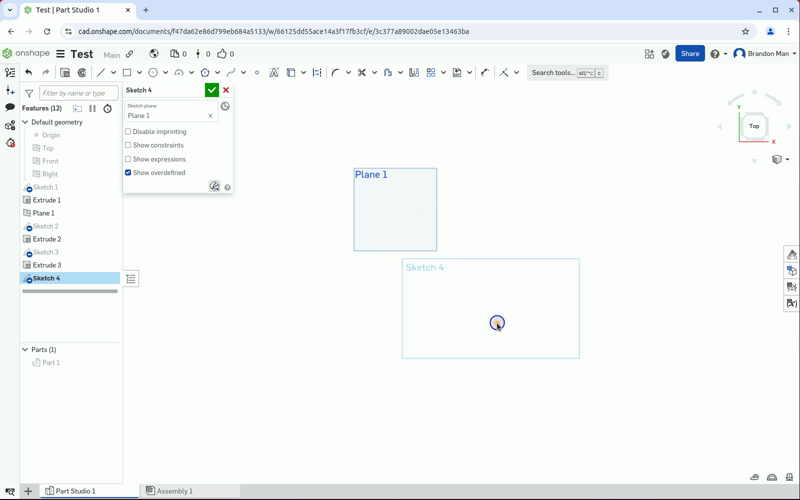
scroll(6)
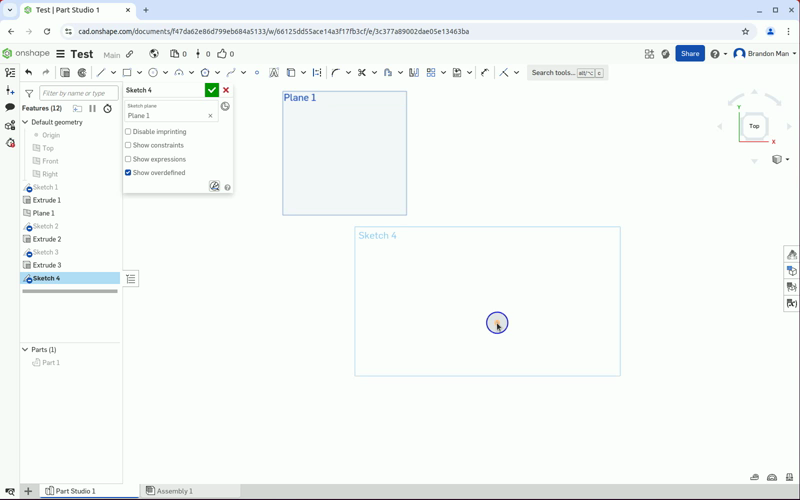
scroll(6)
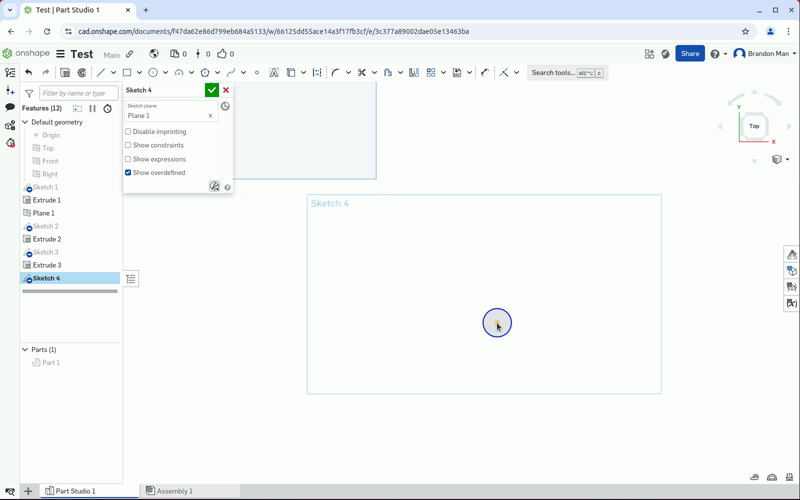
scroll(6)
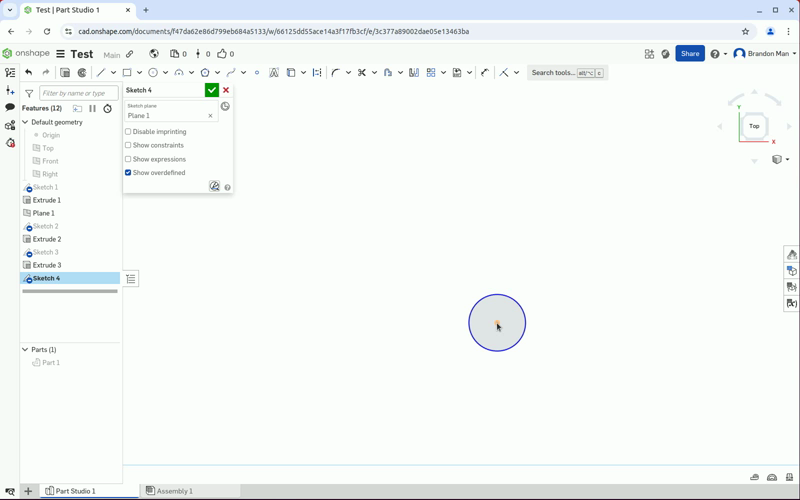
click(497, 322)
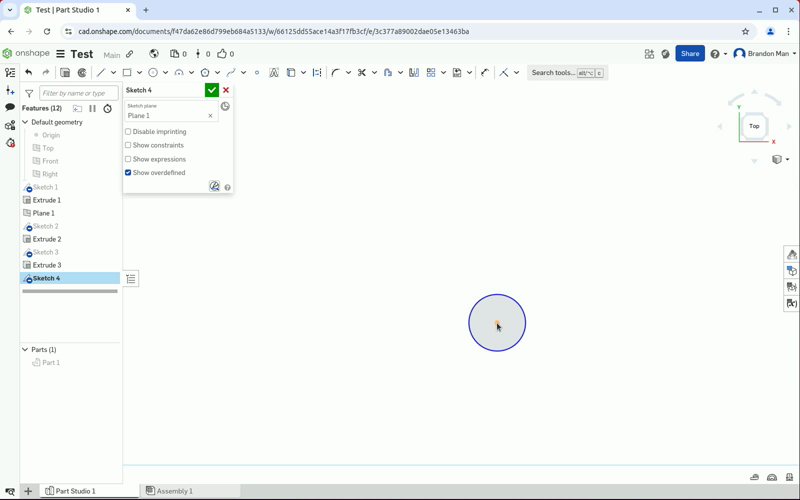
scroll(-6)
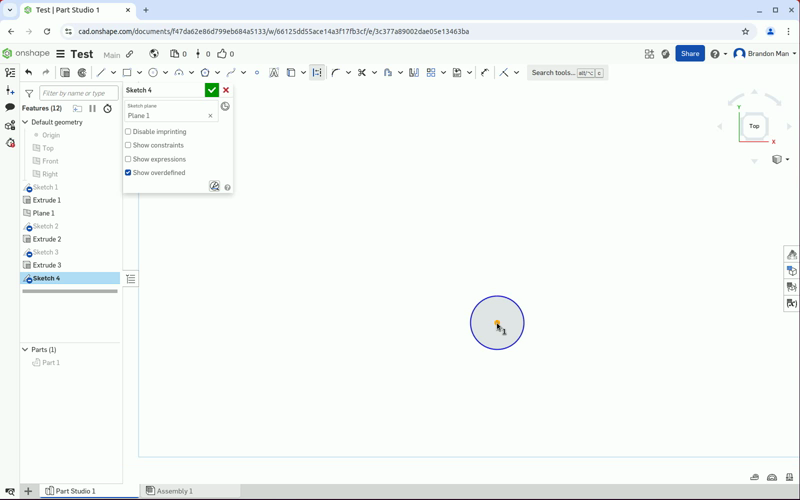
scroll(-6)
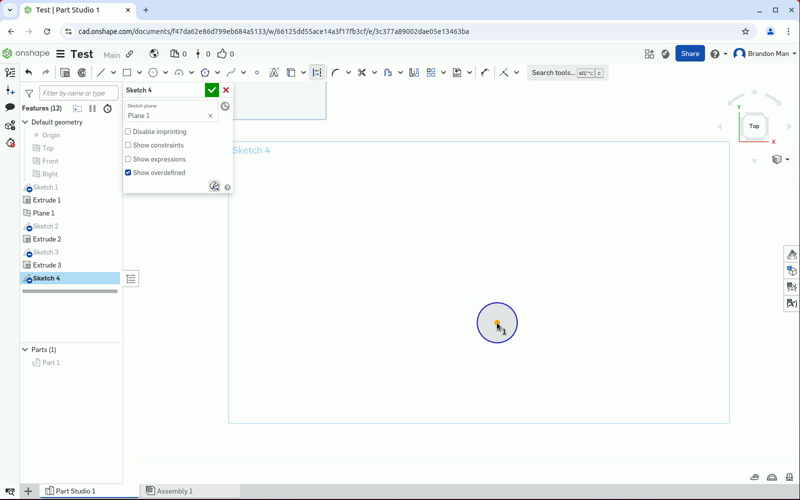
scroll(-6)
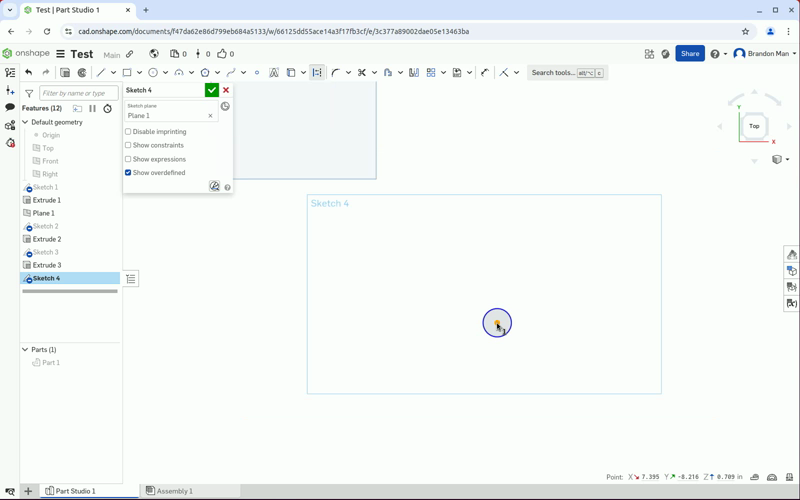
scroll(-6)
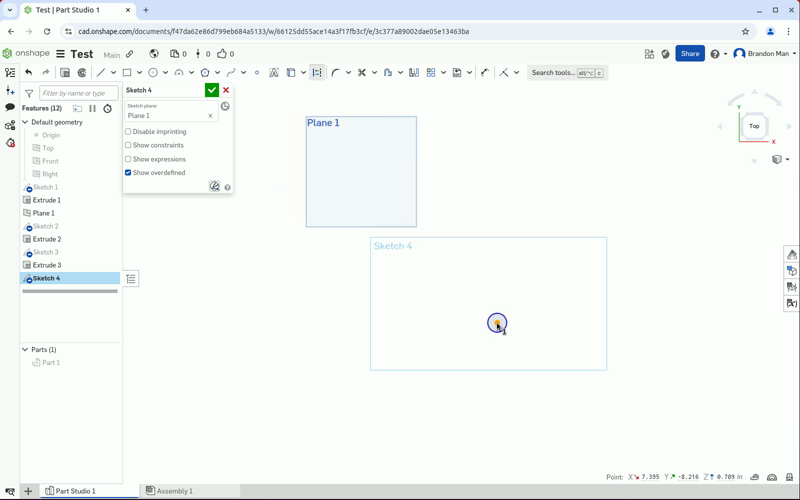
scroll(-6)
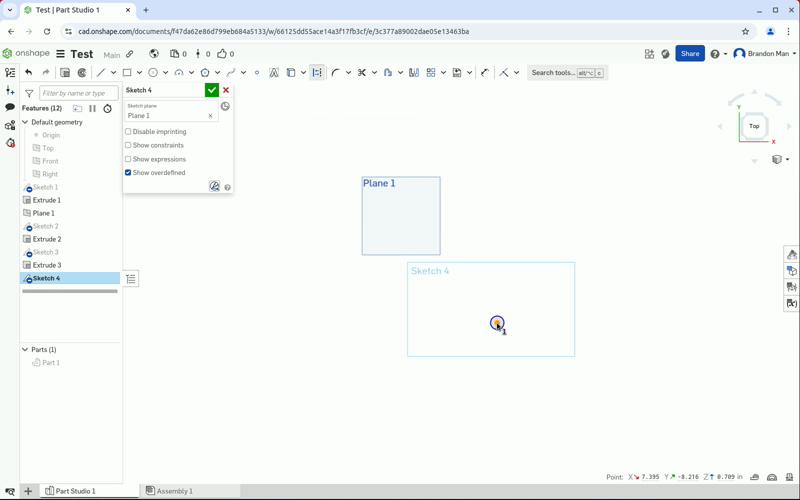
scroll(-6)
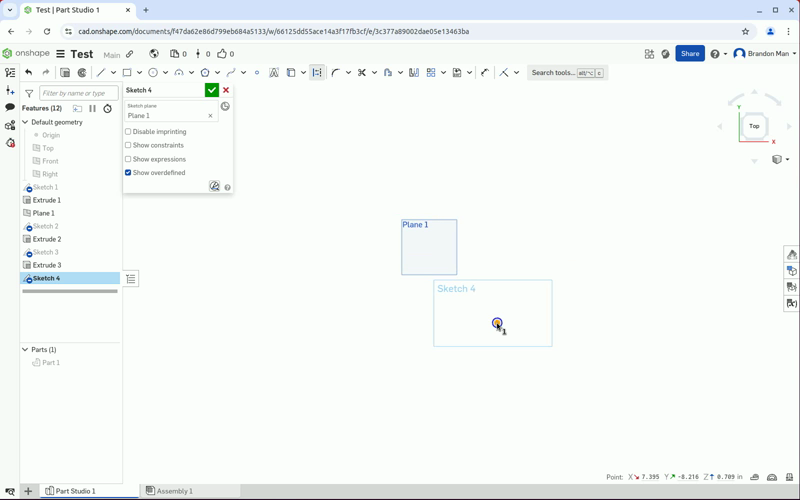
scroll(-6)
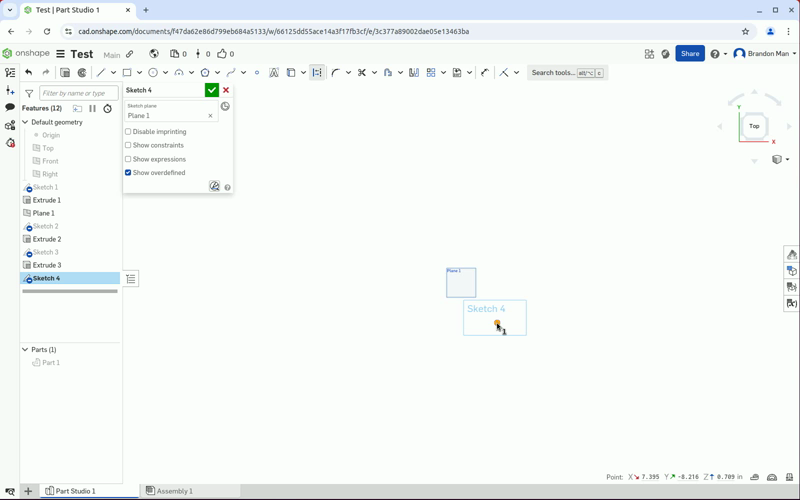
mouse_move(73, 352)
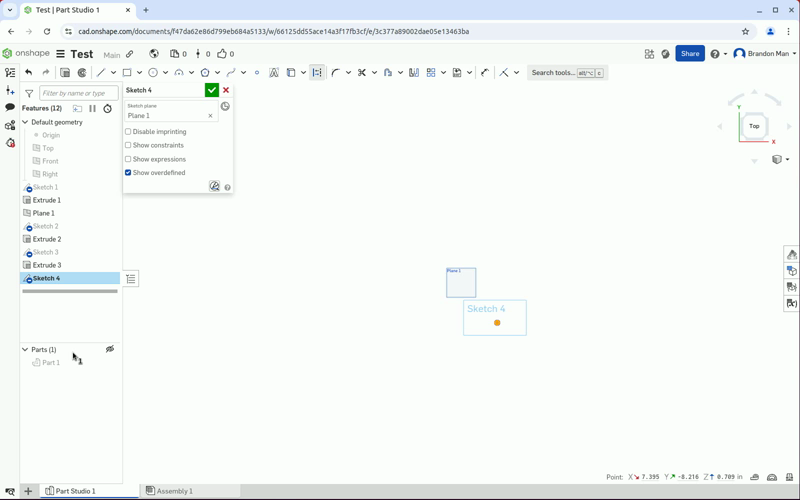
key(shift+y)
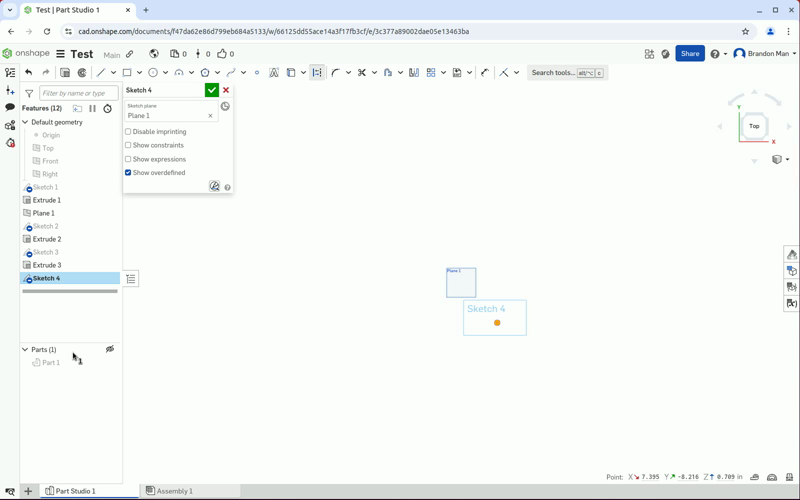
key(shift+e)
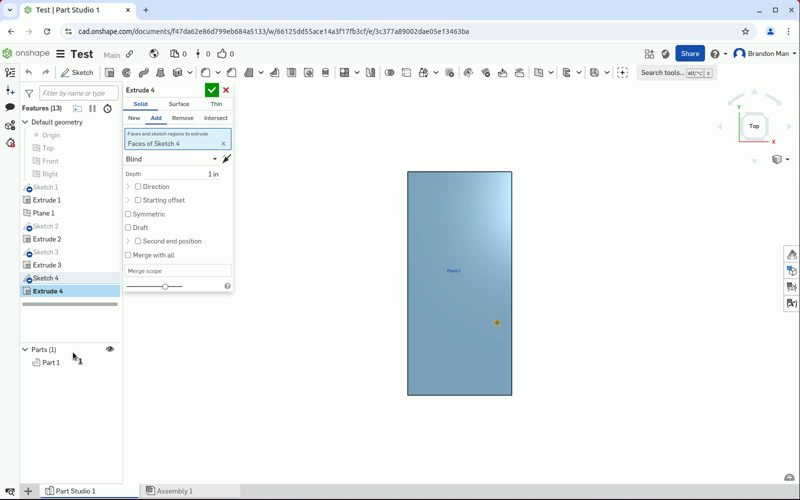
mouse_move(143, 106)
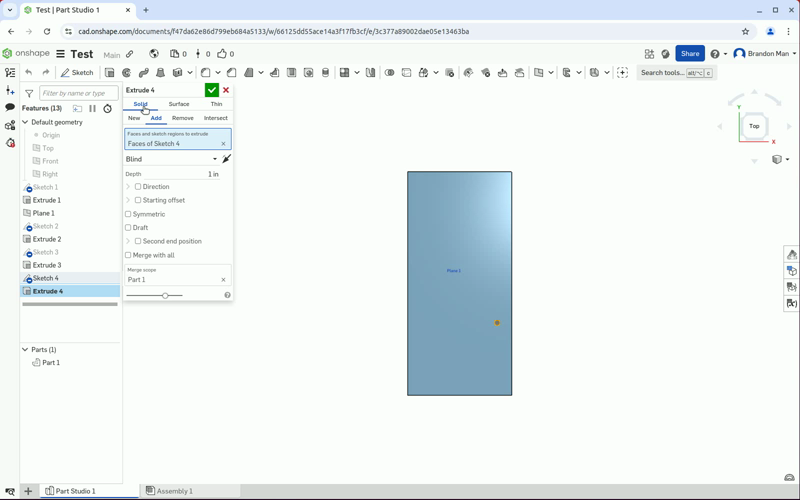
click(143, 106)
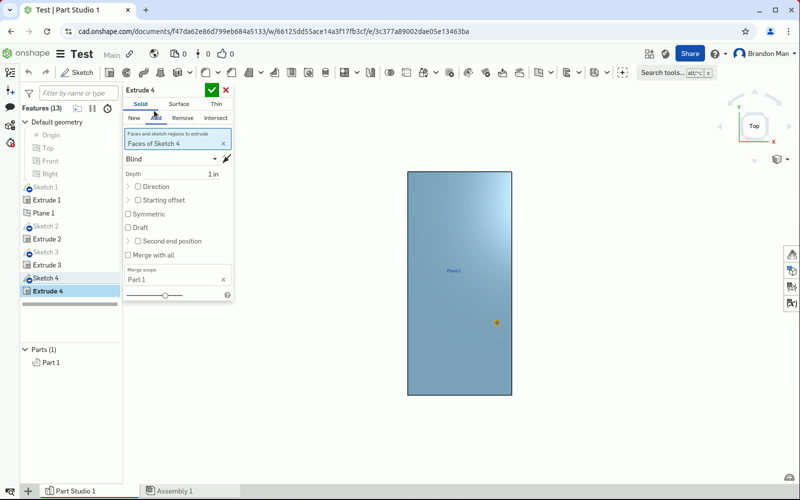
mouse_move(186, 120)
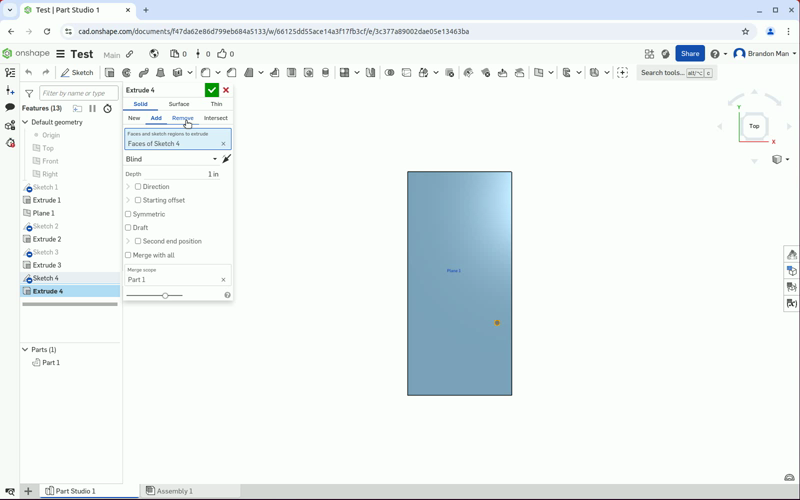
click(186, 120)
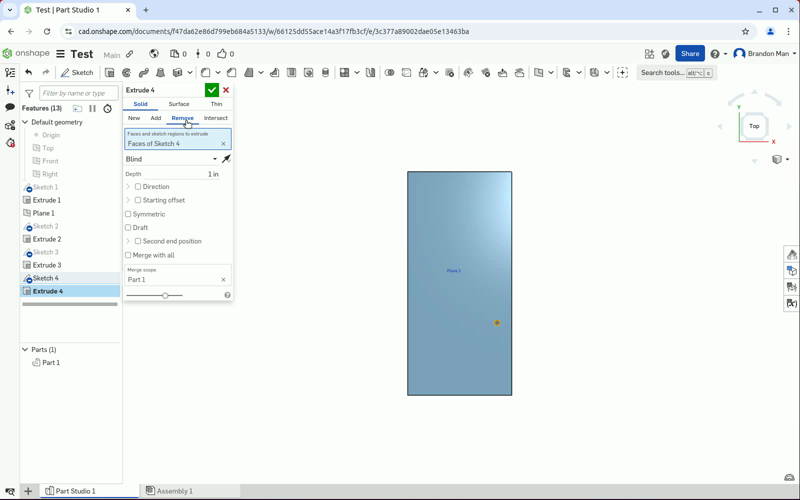
key(tab, 4)
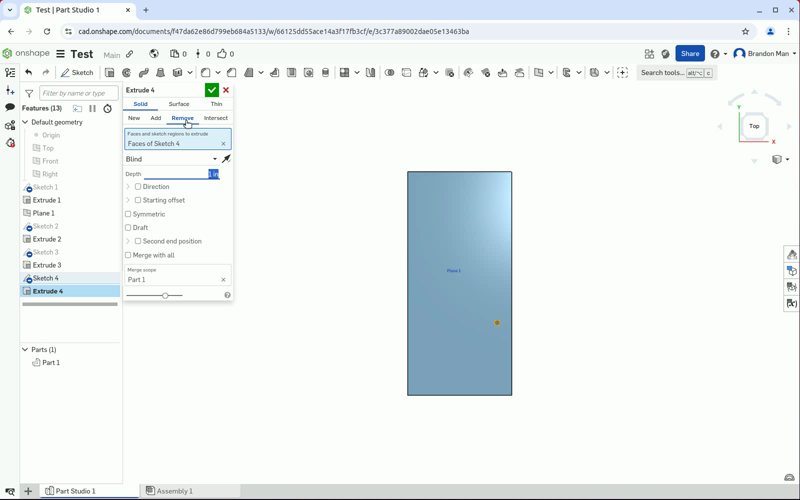
text(6.499)
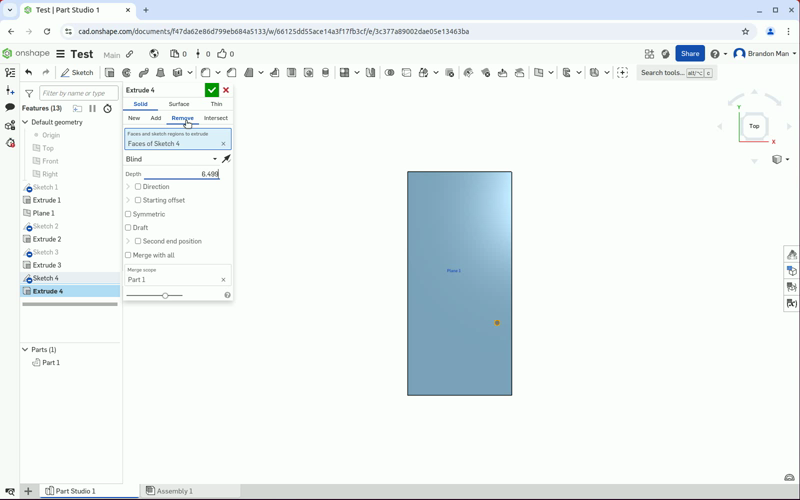
key(tab, 6)
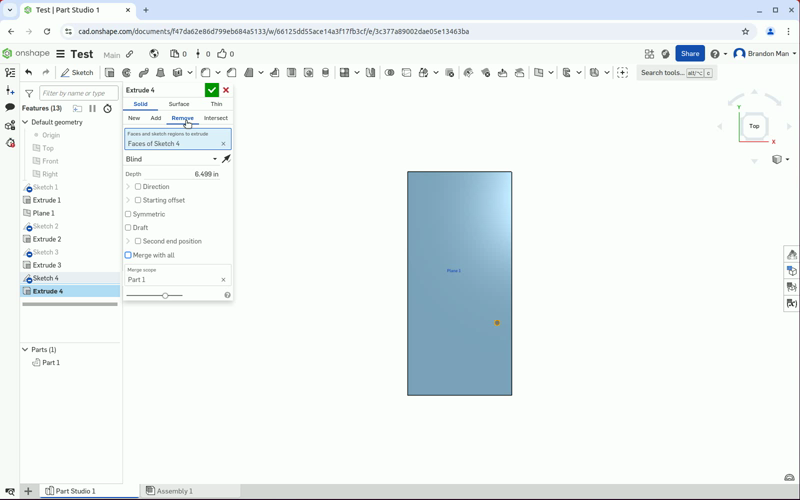
key(space)
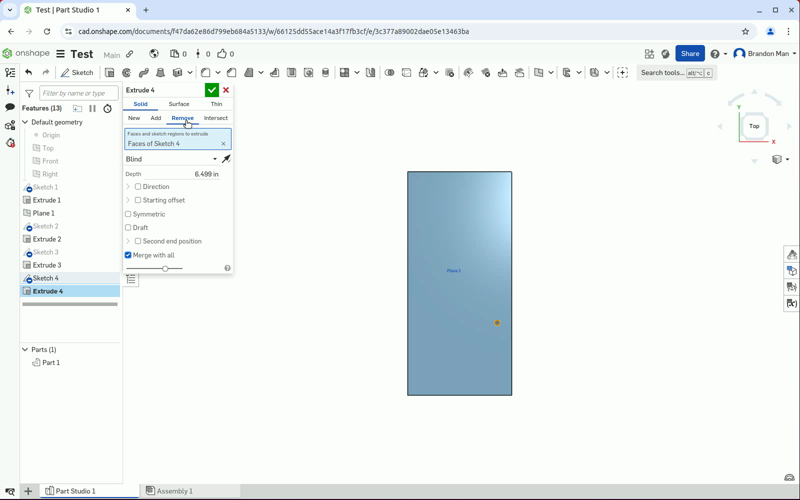
key(enter)
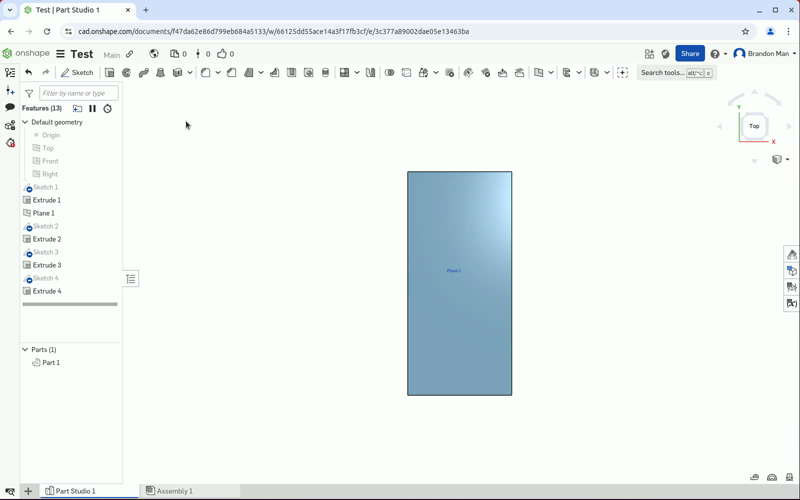
key(shift+h)
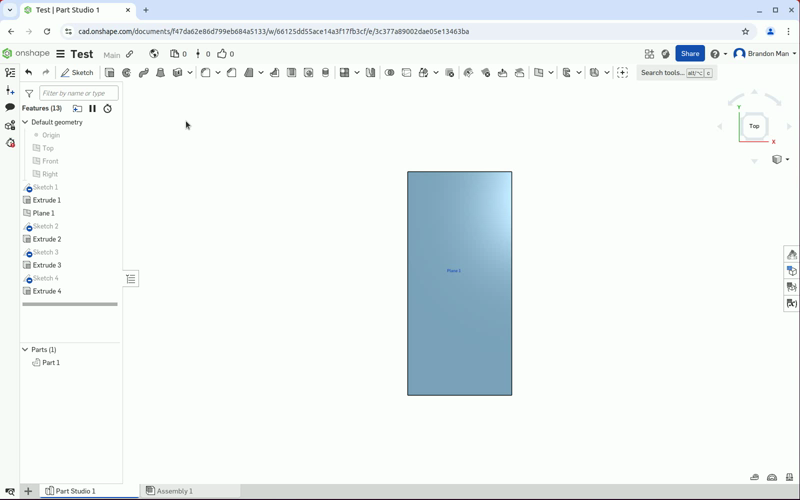
key(shift+h)
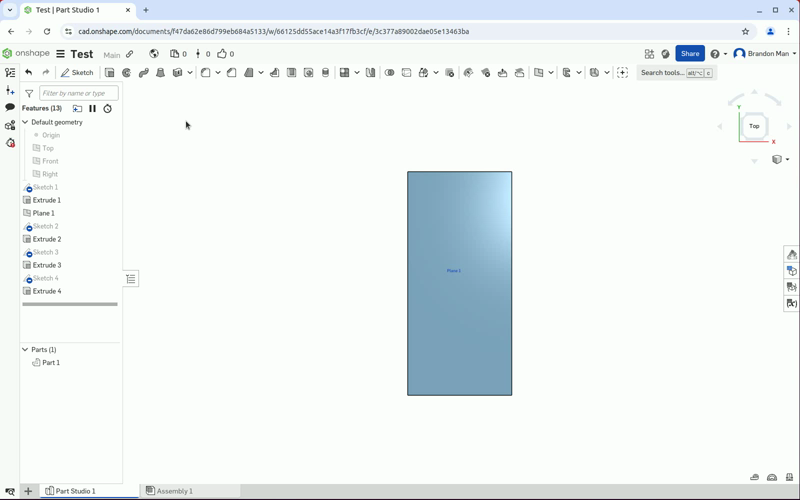
mouse_move(73, 189)
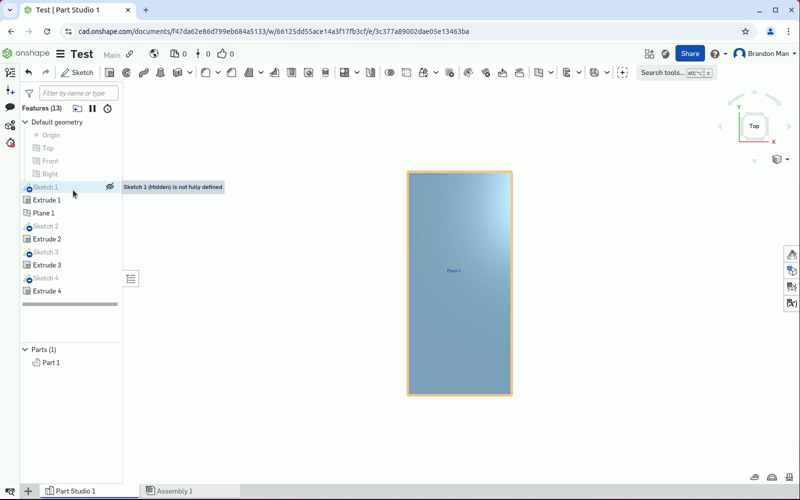
click(73, 189)
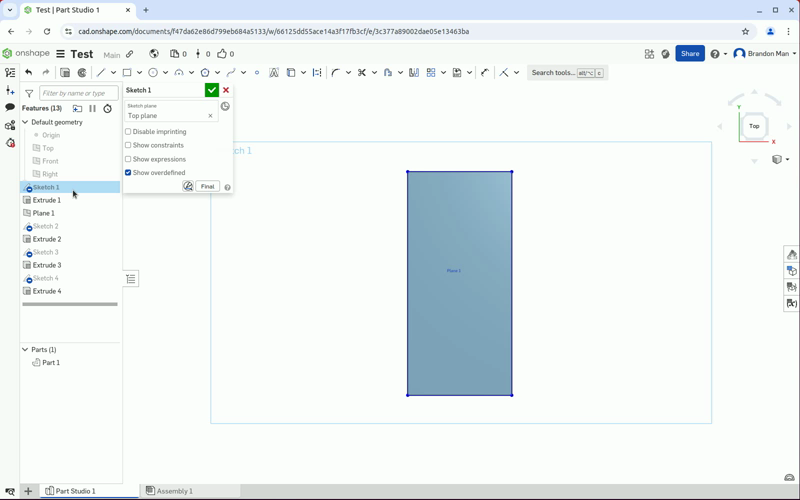
mouse_move(229, 92)
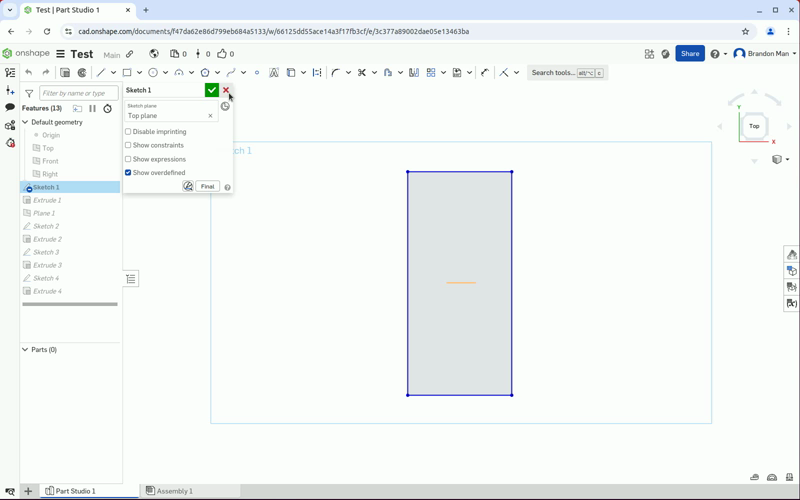
click(229, 92)
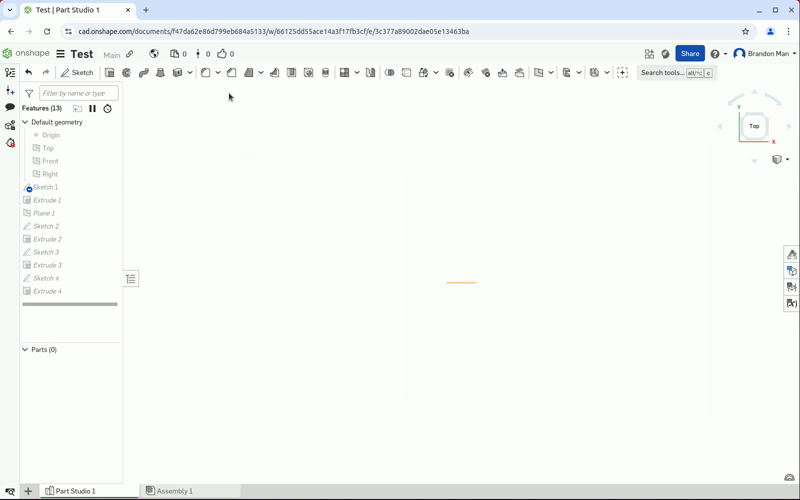
key(shift+s)
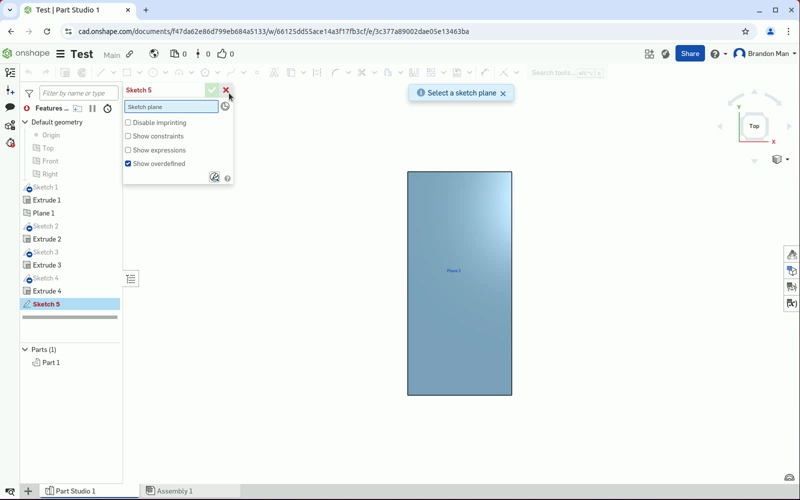
mouse_move(73, 215)
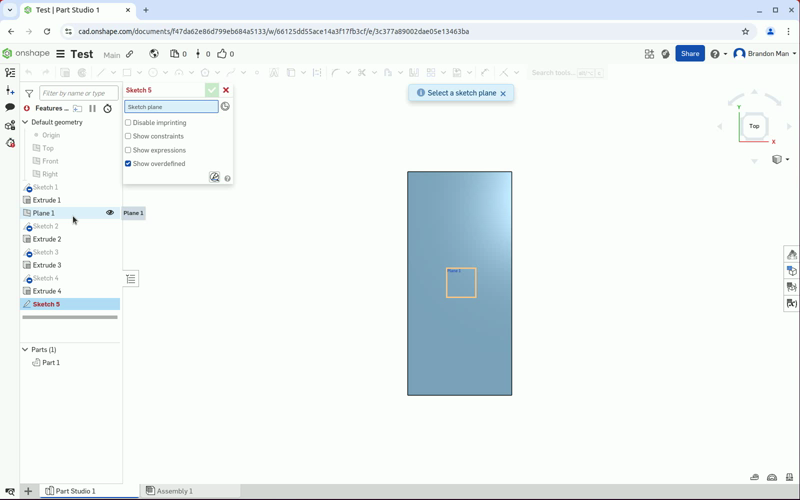
click(73, 215)
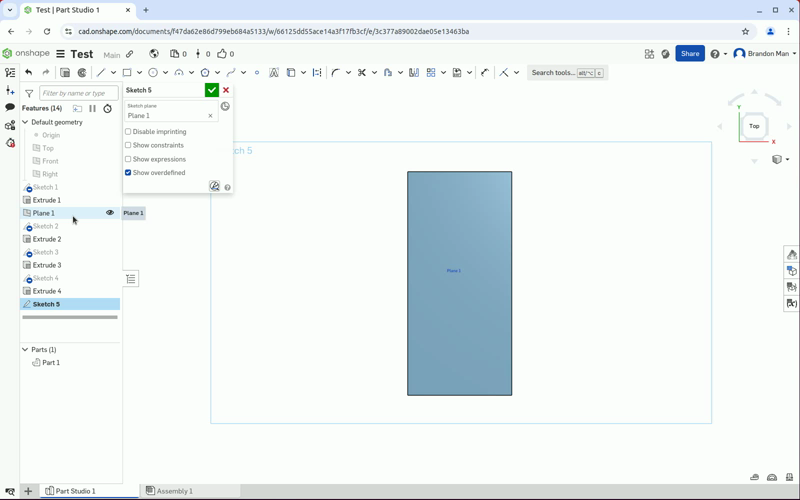
mouse_move(73, 352)
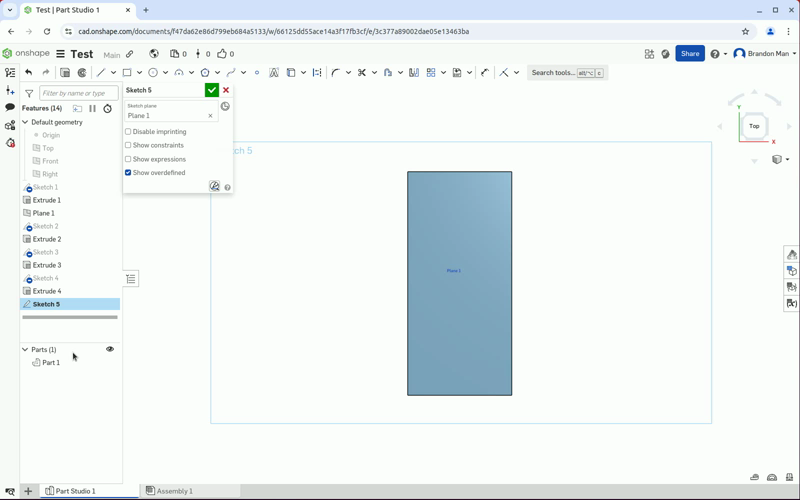
key(y)
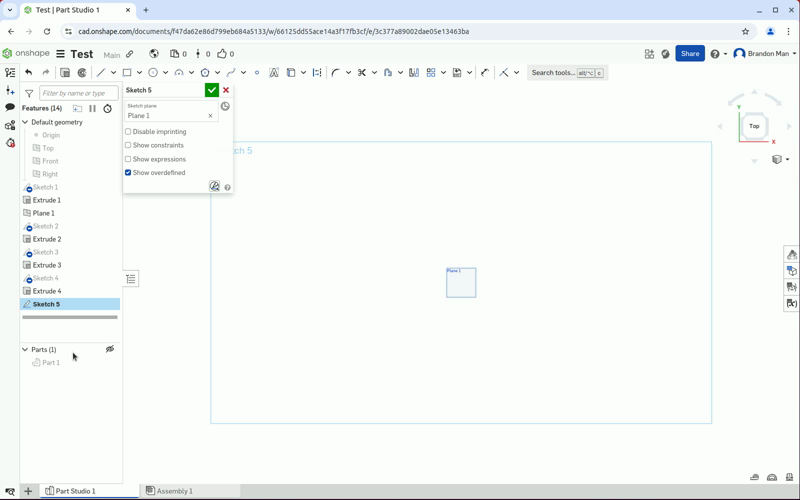
key(c)
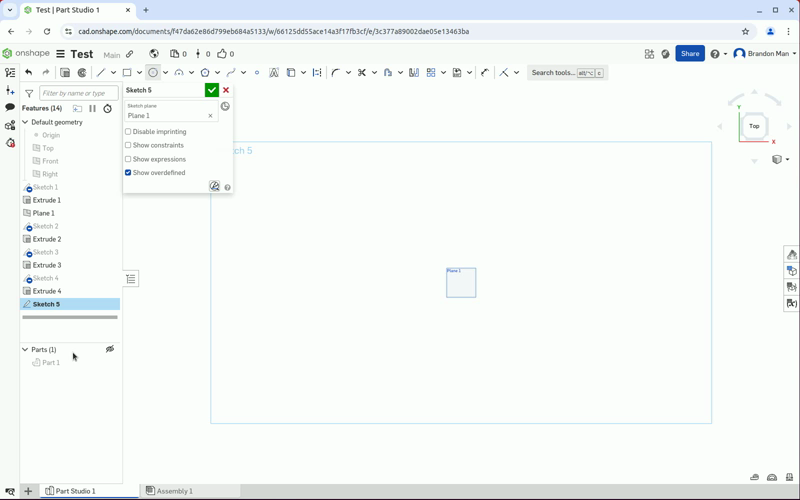
key_down(shift)
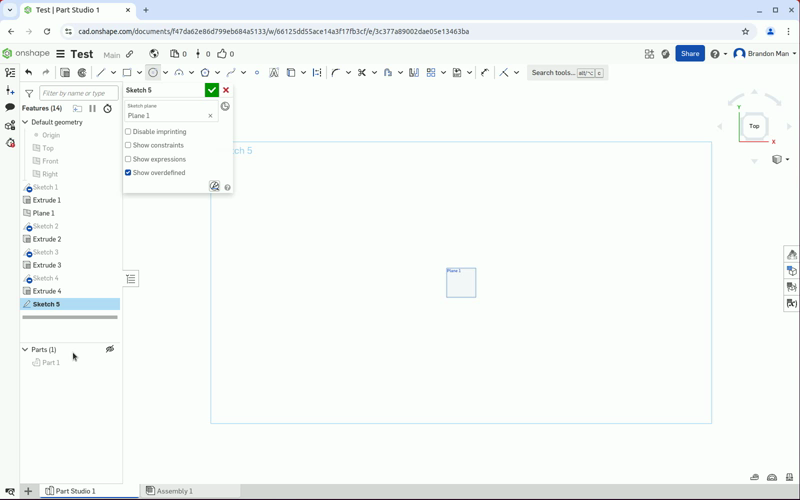
mouse_move(497, 359)
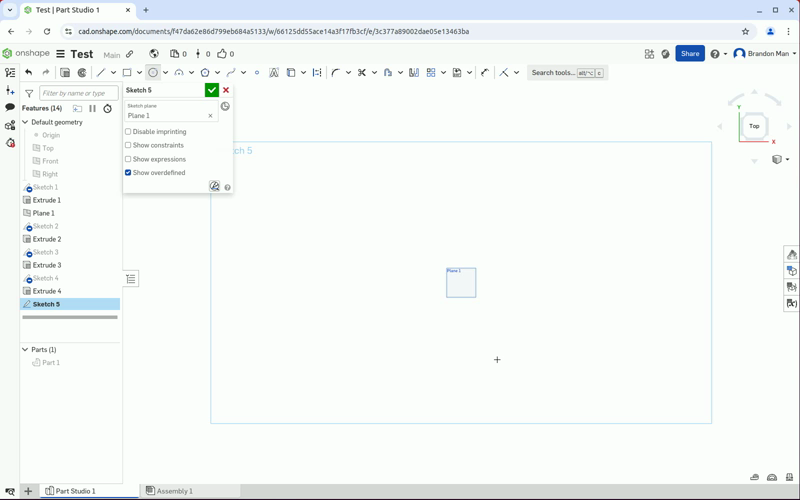
click(497, 359)
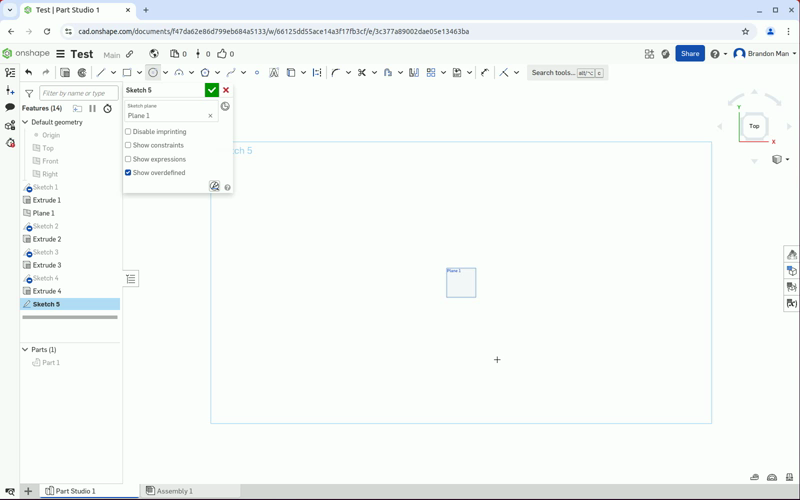
key_up(shift)
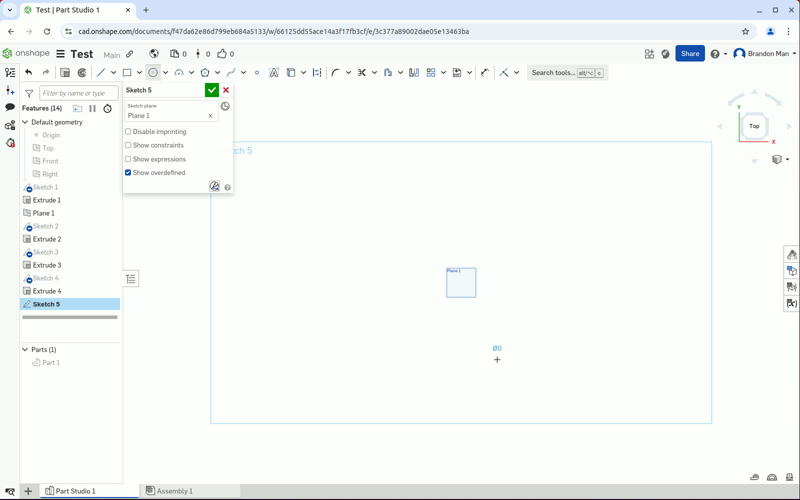
mouse_move(499, 359)
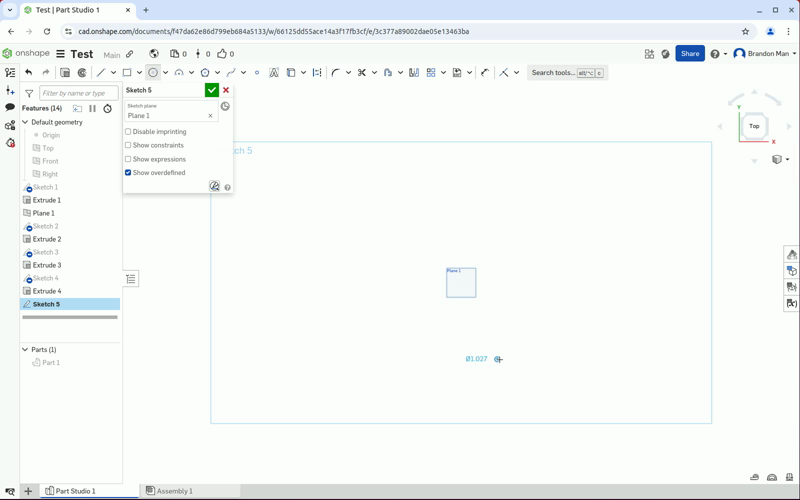
scroll(6)
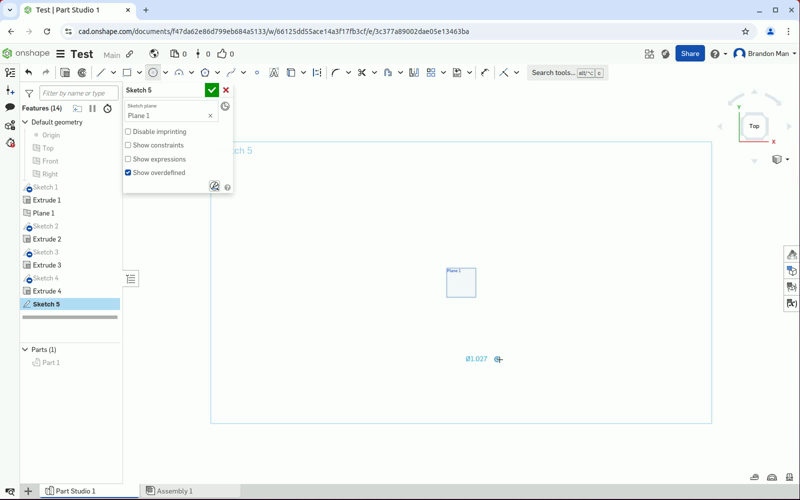
scroll(6)
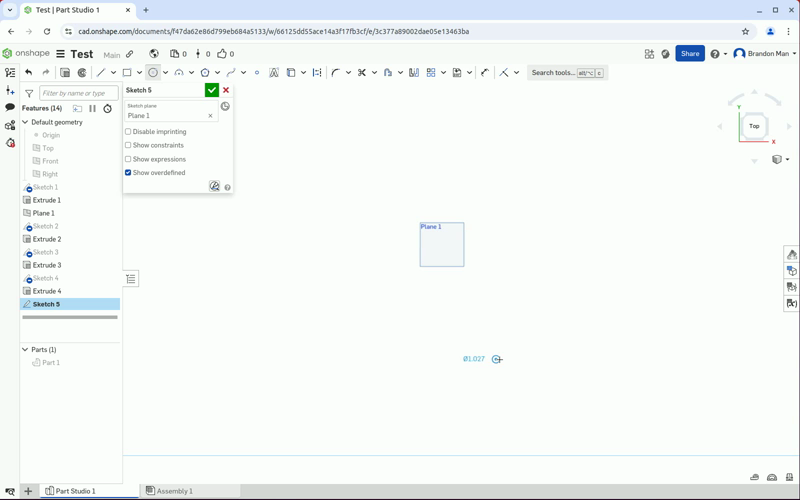
scroll(6)
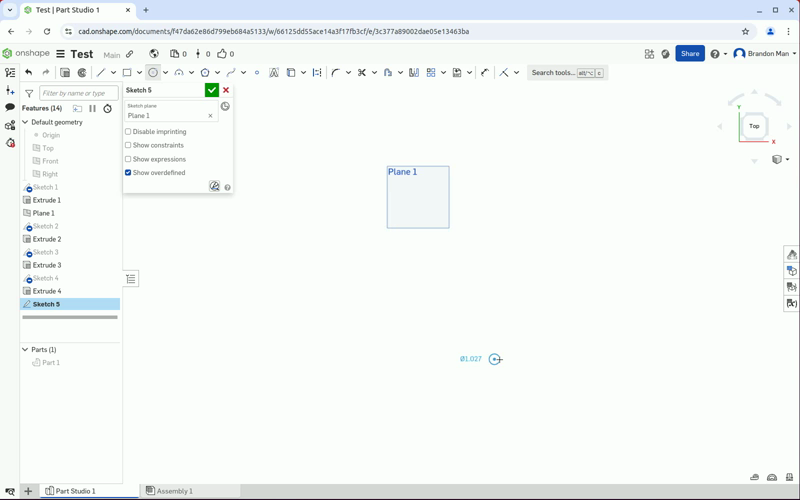
scroll(6)
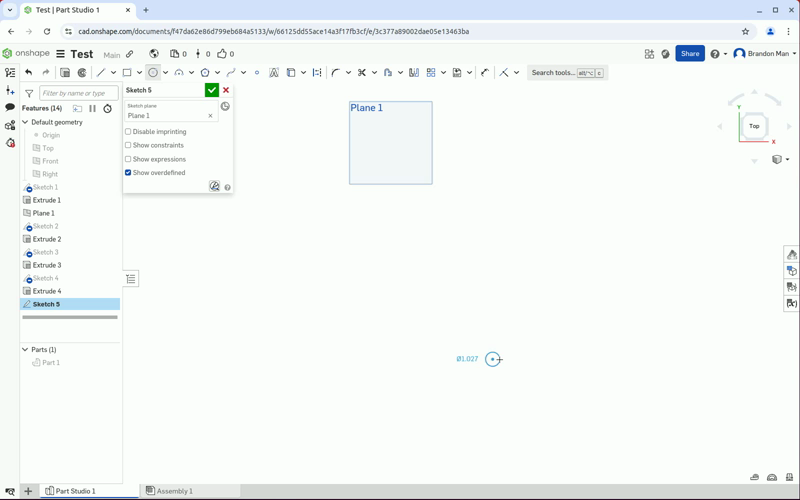
scroll(6)
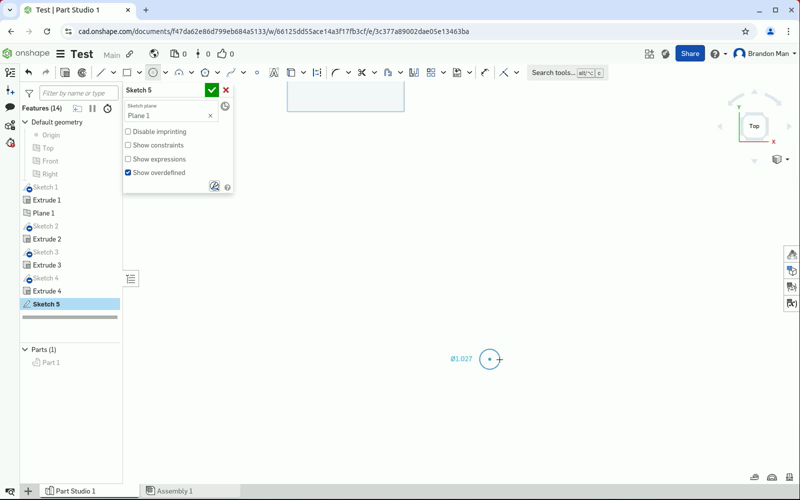
scroll(6)
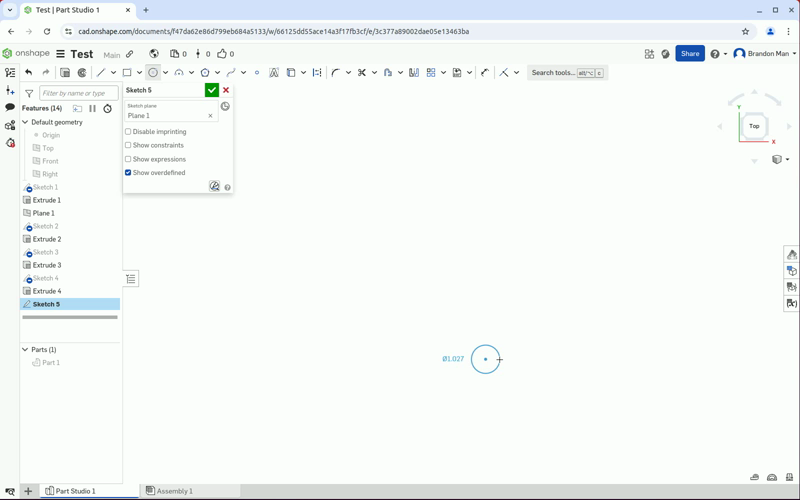
scroll(6)
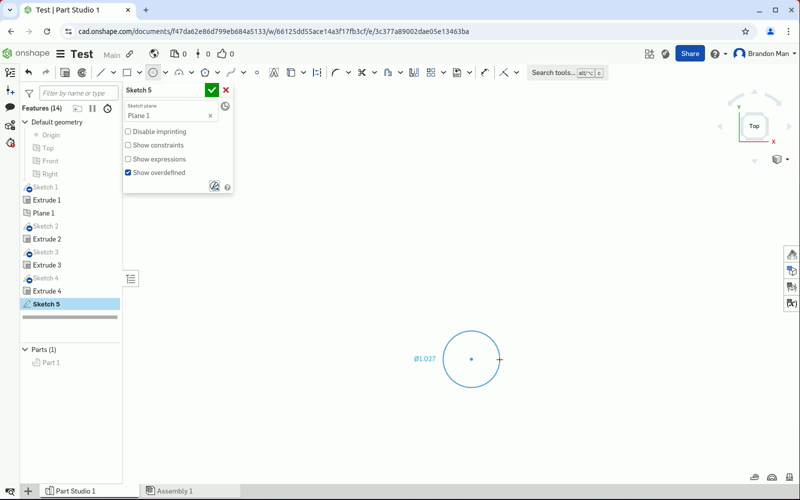
click(499, 359)
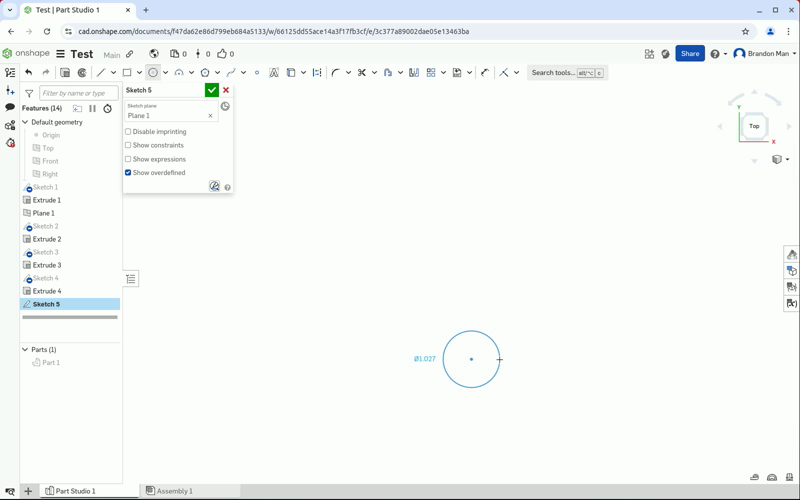
scroll(-6)
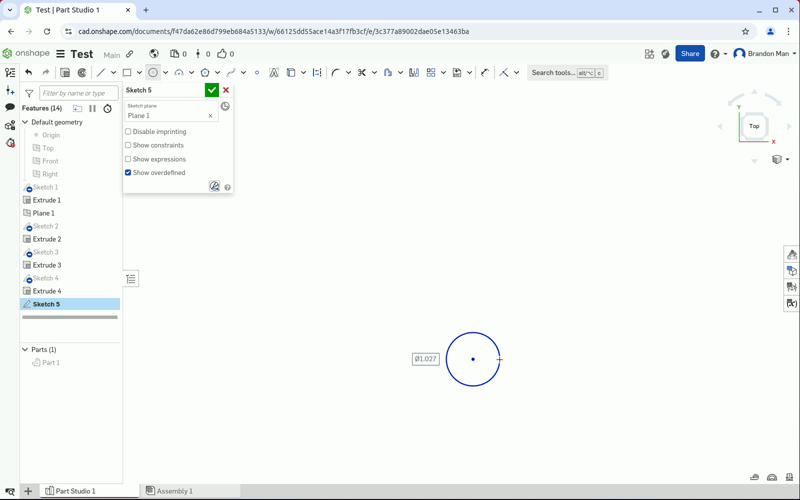
scroll(-6)
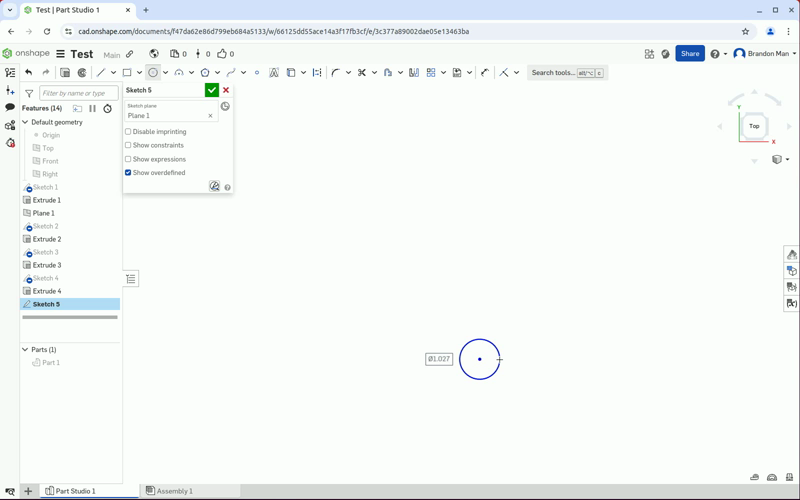
scroll(-6)
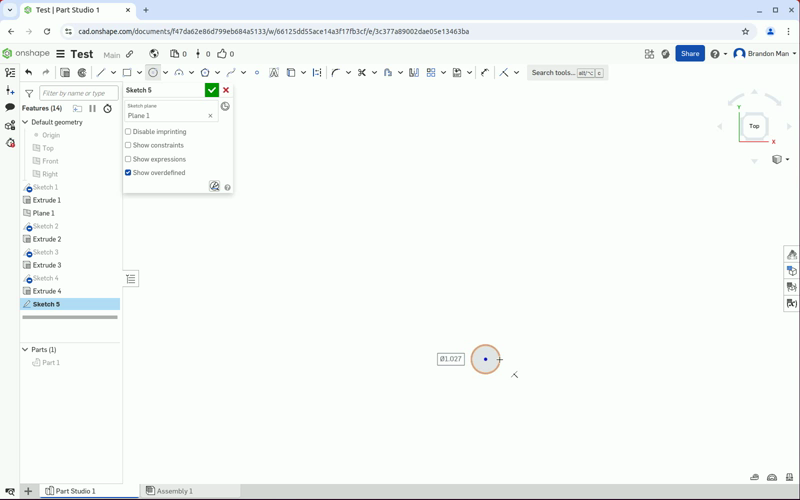
scroll(-6)
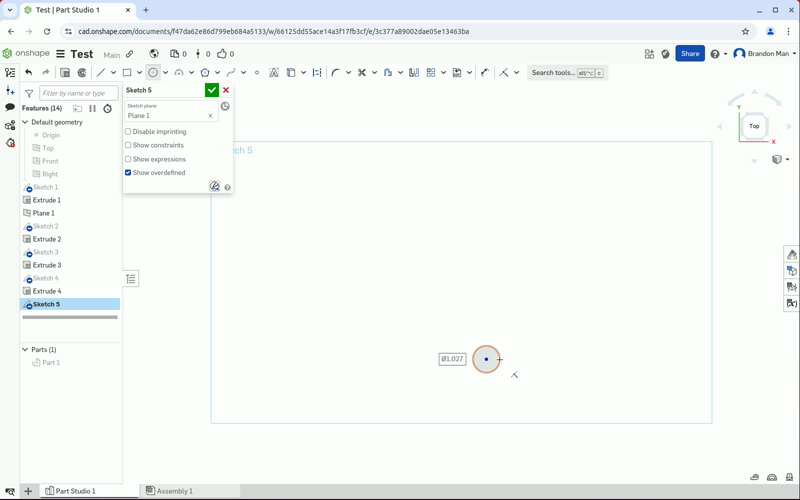
scroll(-6)
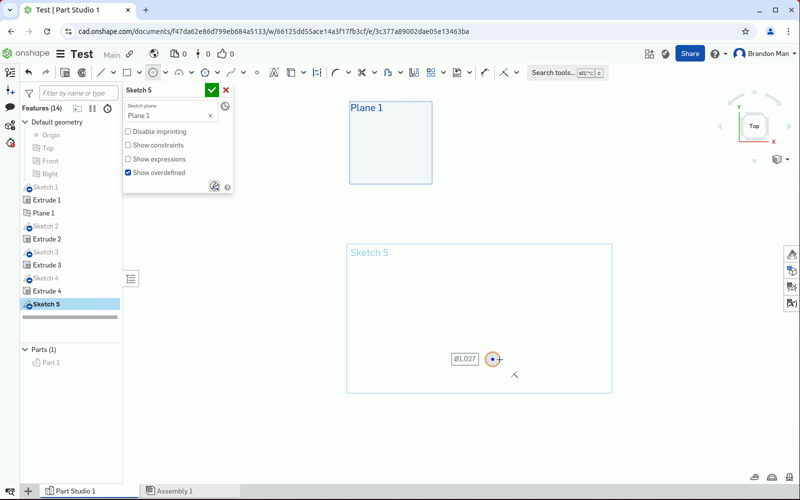
scroll(-6)
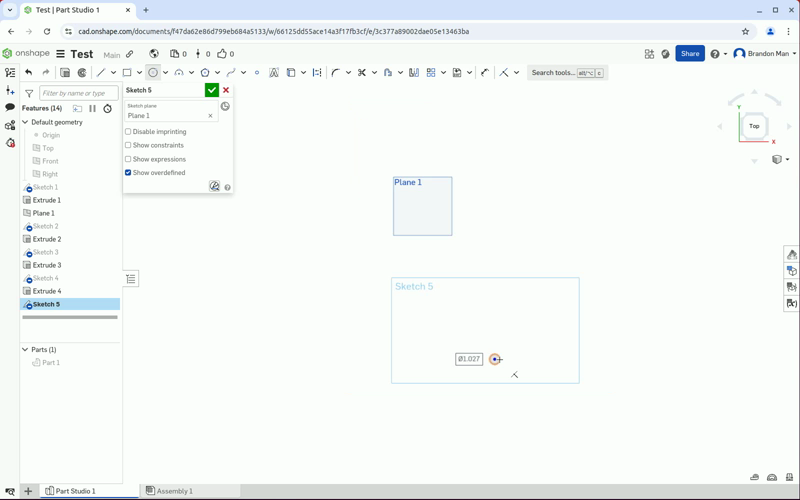
scroll(-6)
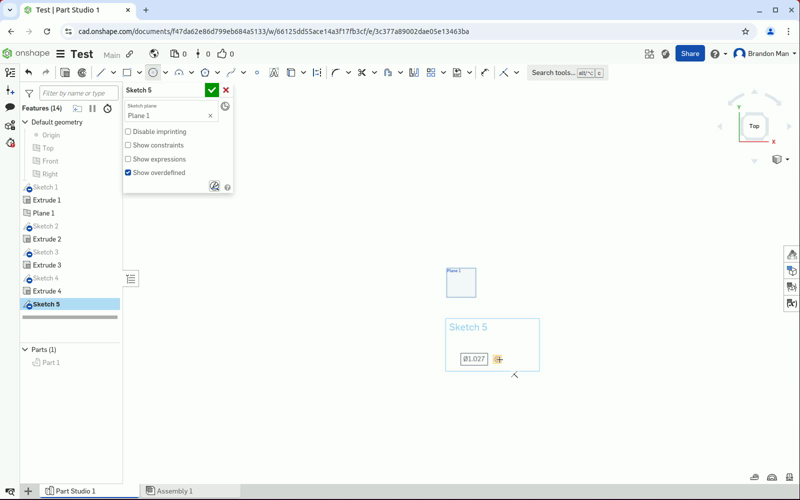
key(esc)
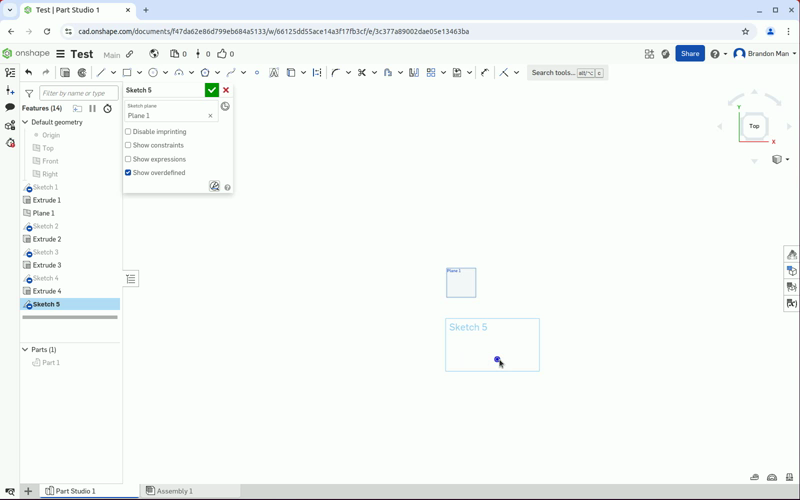
mouse_move(496, 358)
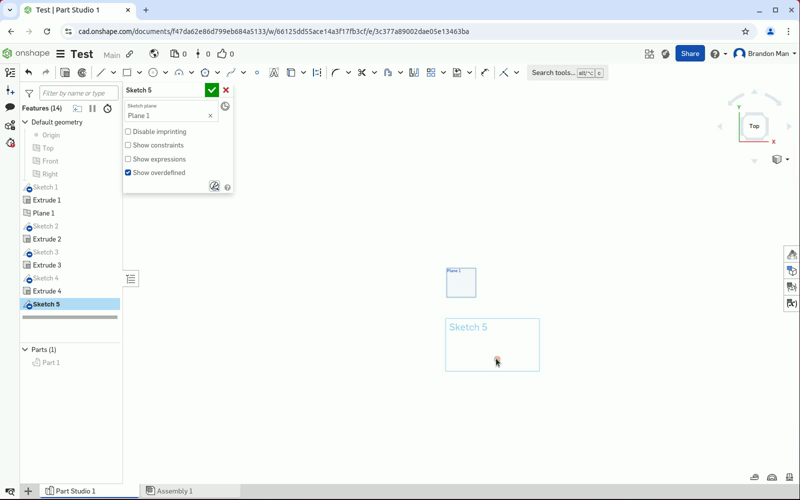
scroll(6)
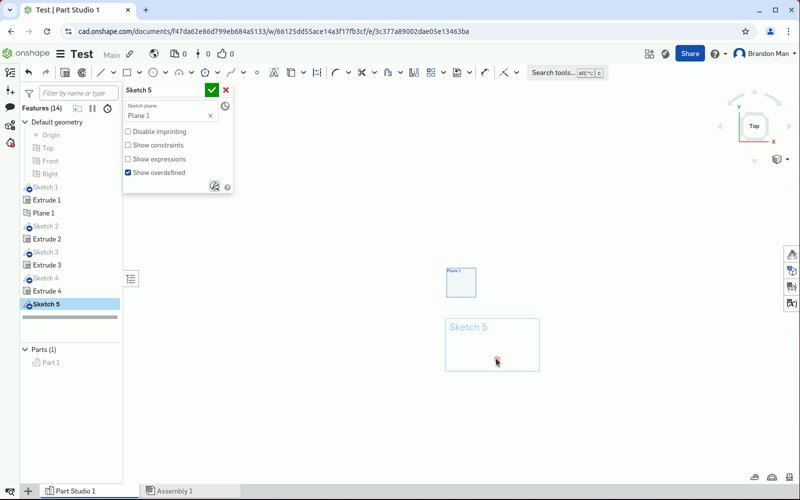
scroll(6)
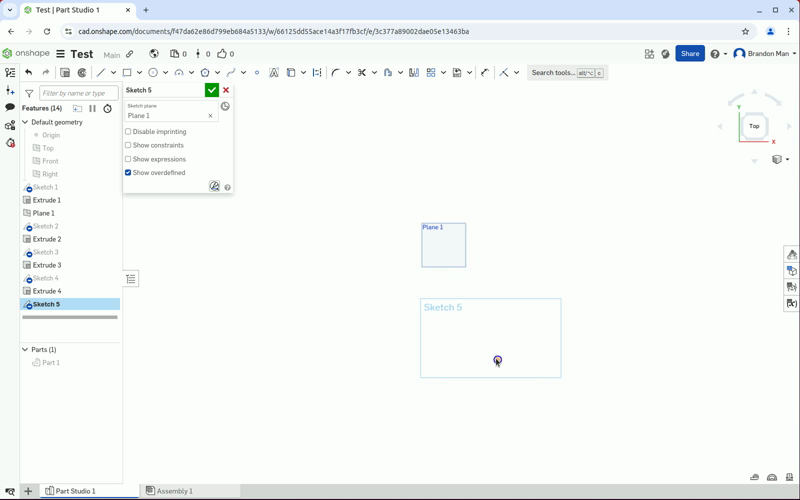
scroll(6)
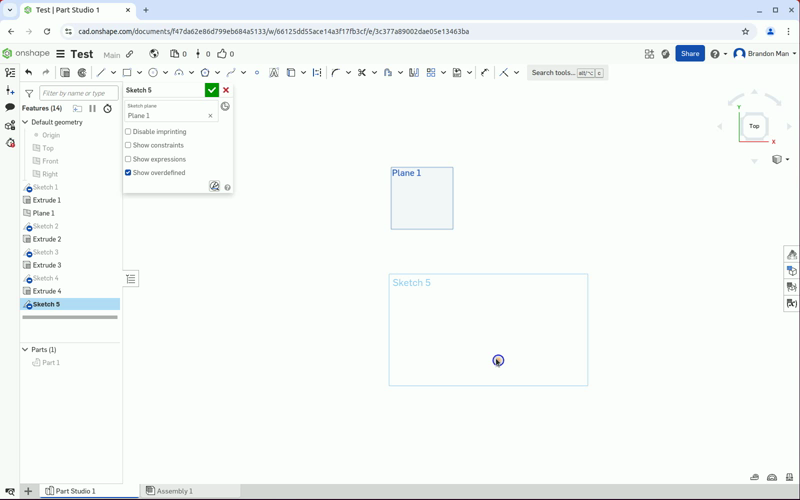
scroll(6)
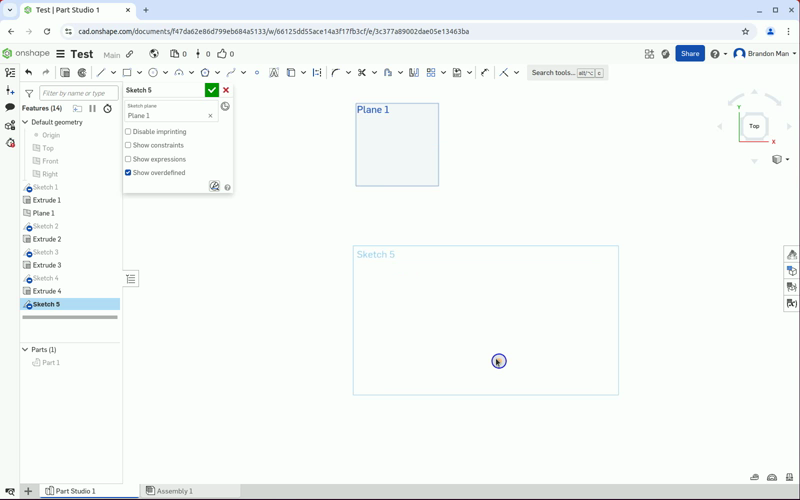
scroll(6)
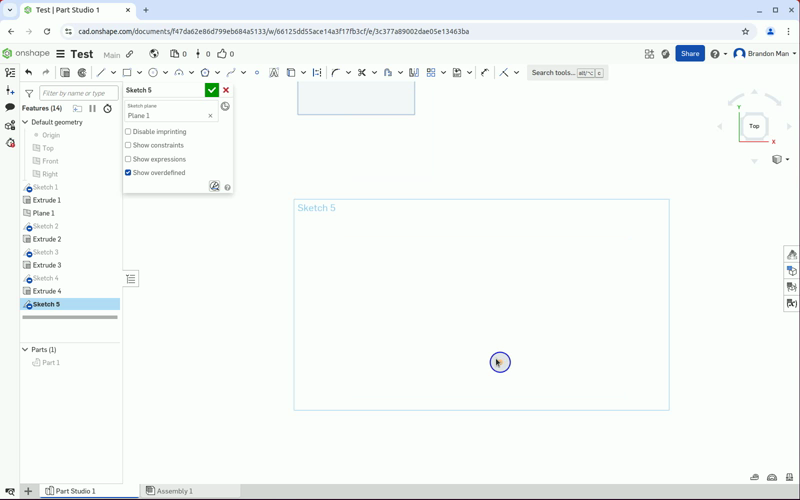
scroll(6)
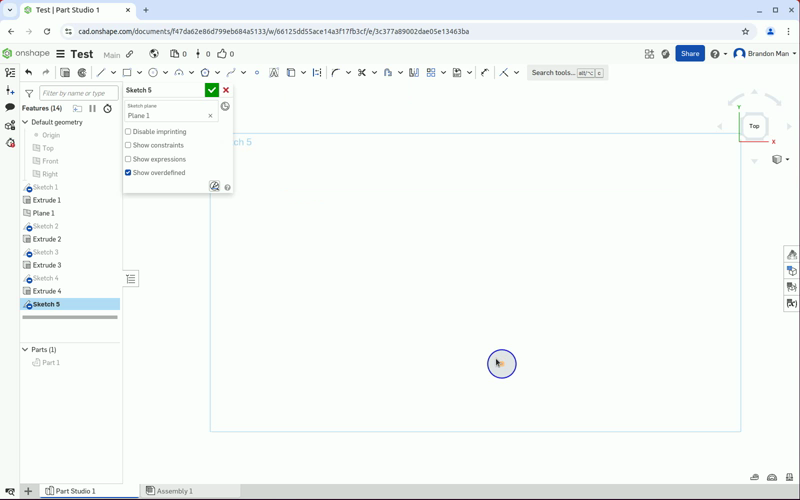
scroll(6)
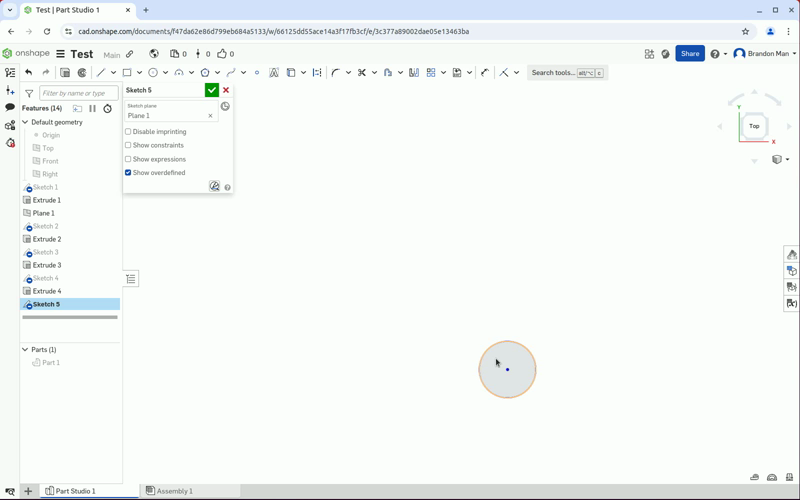
click(496, 358)
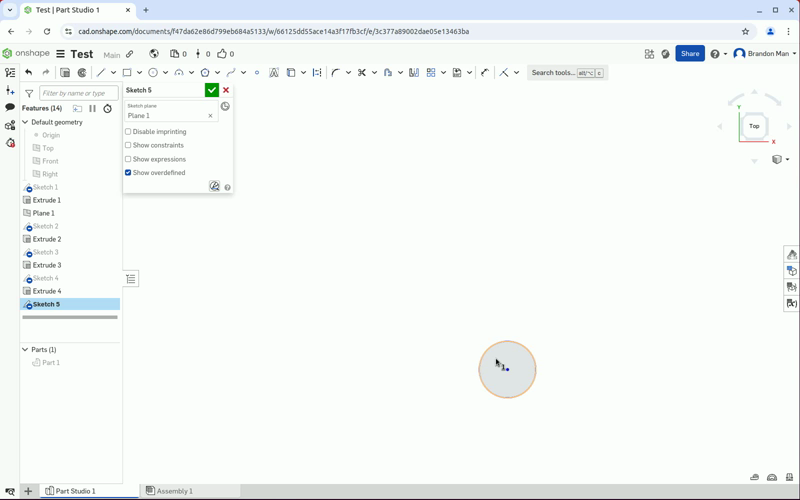
scroll(-6)
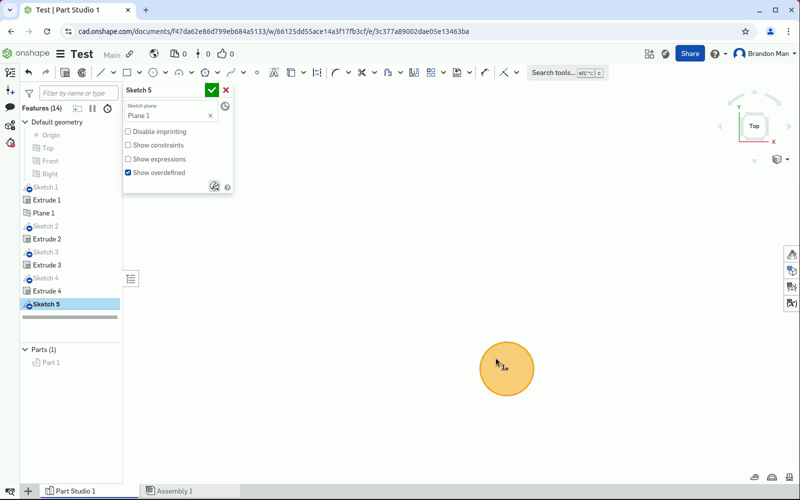
scroll(-6)
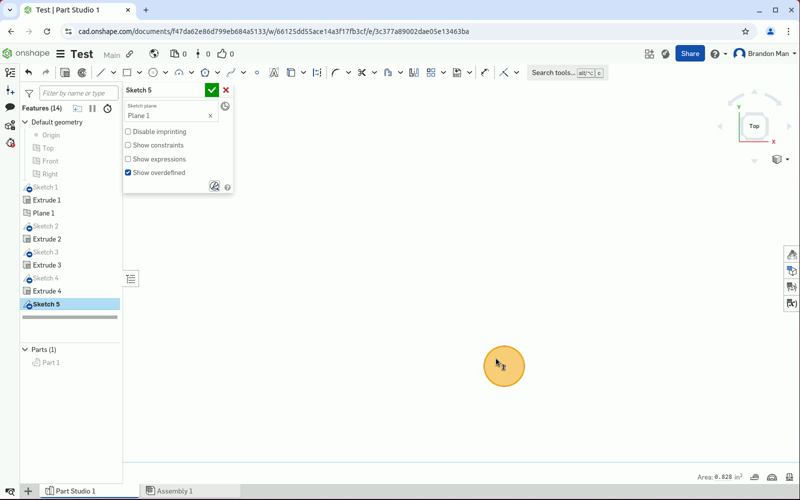
scroll(-6)
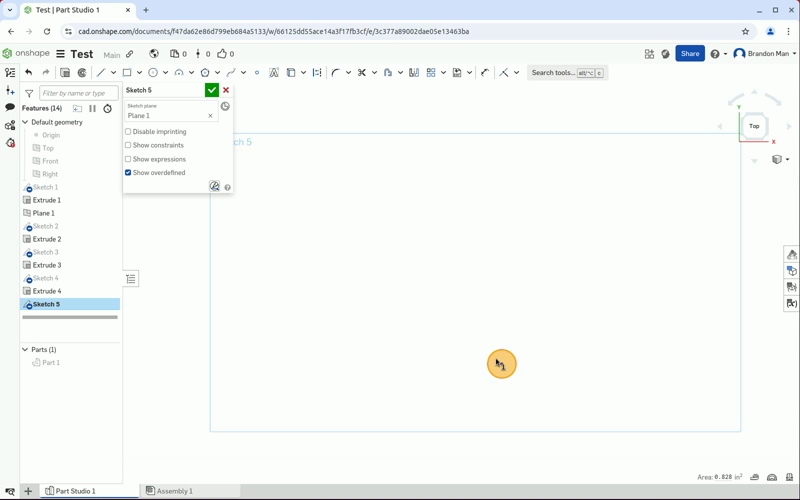
scroll(-6)
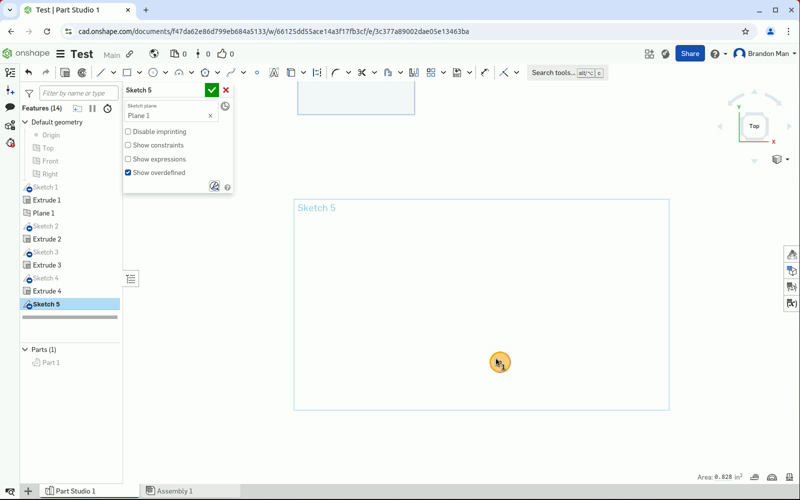
scroll(-6)
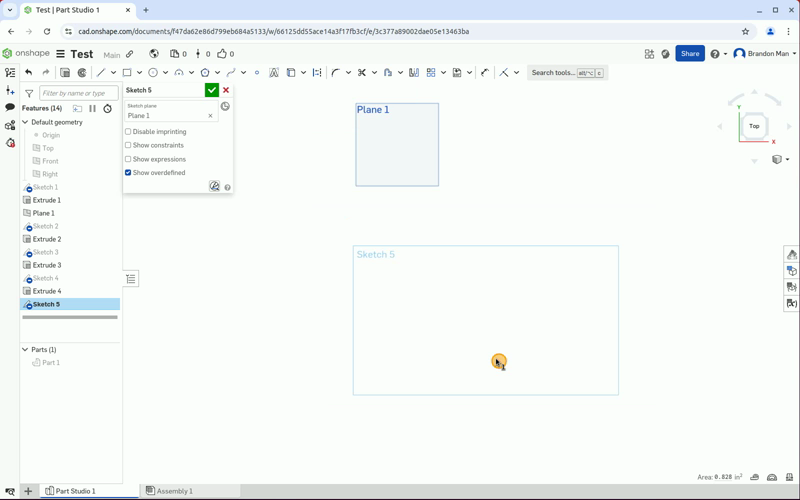
scroll(-6)
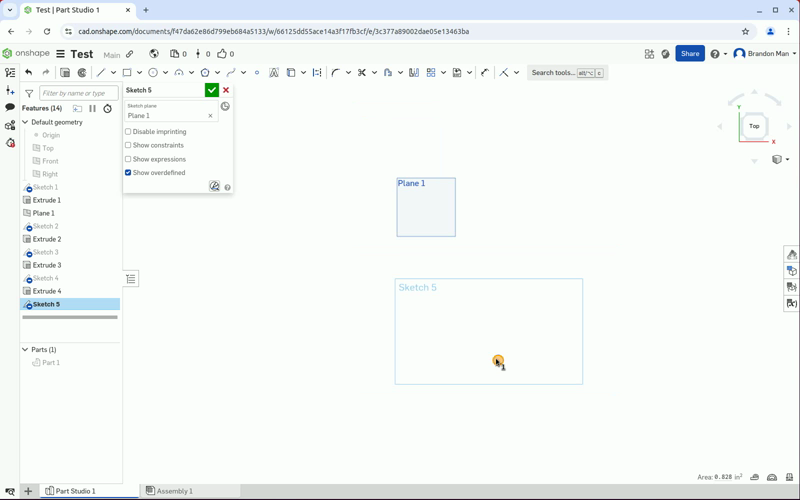
scroll(-6)
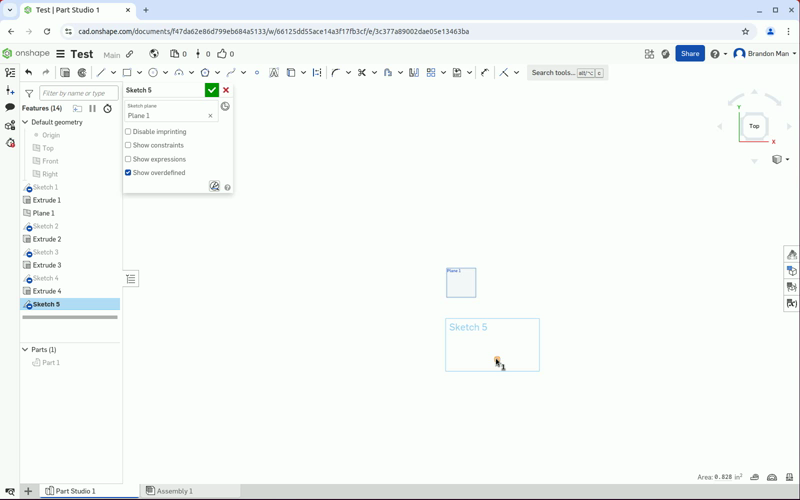
mouse_move(73, 352)
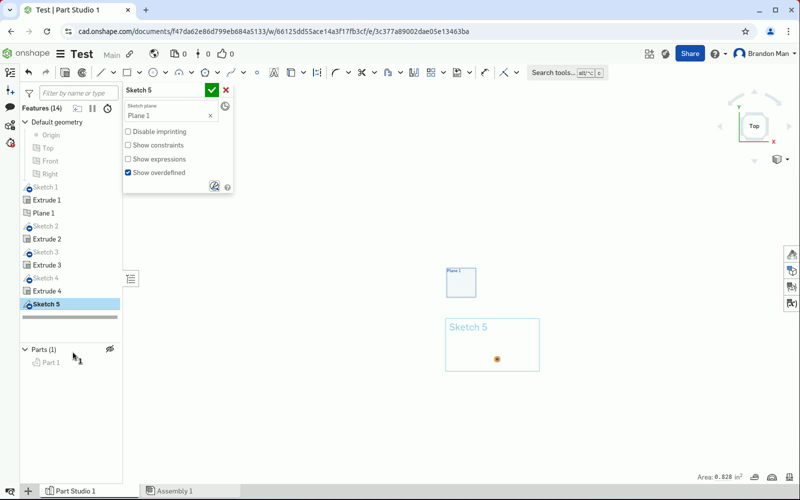
key(shift+y)
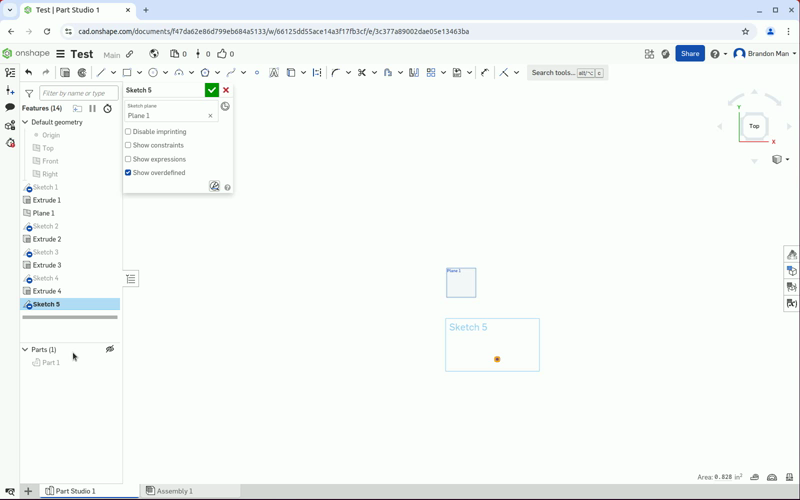
key(shift+e)
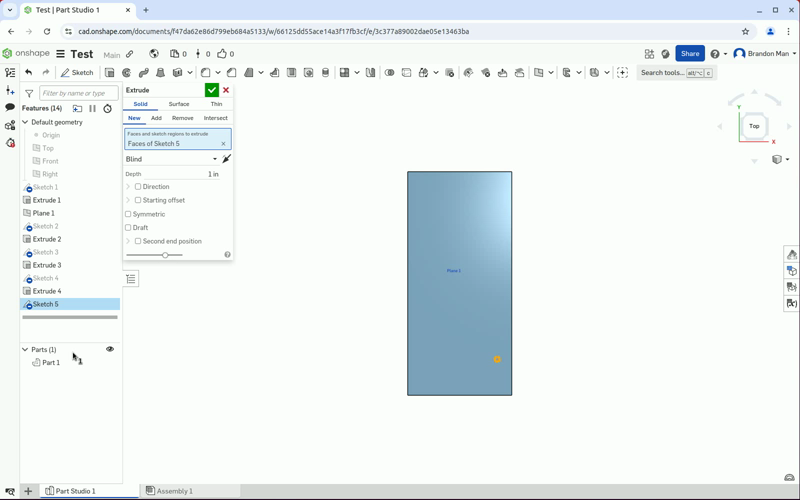
mouse_move(143, 106)
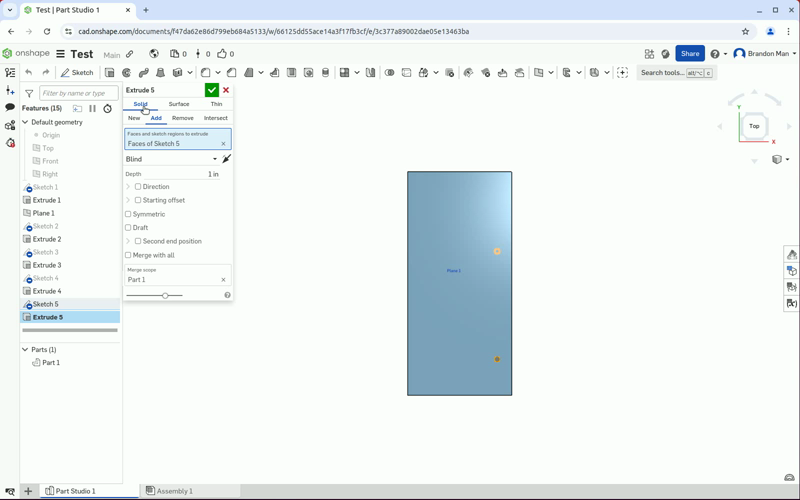
click(143, 106)
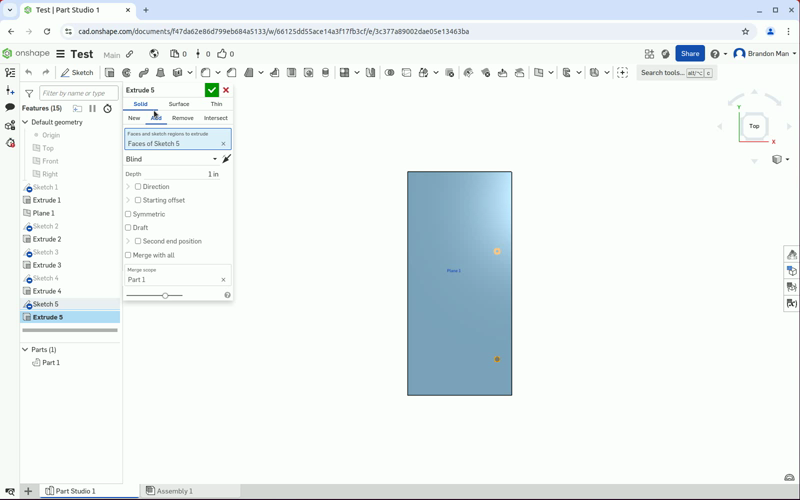
mouse_move(186, 120)
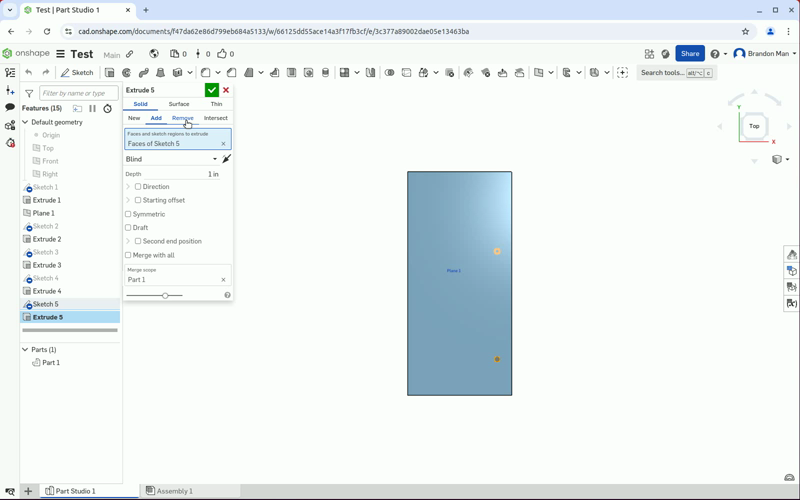
click(186, 120)
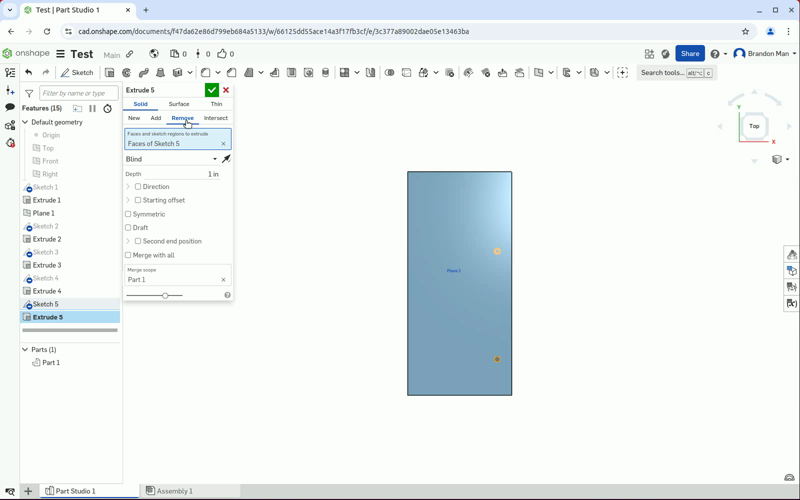
key(tab, 4)
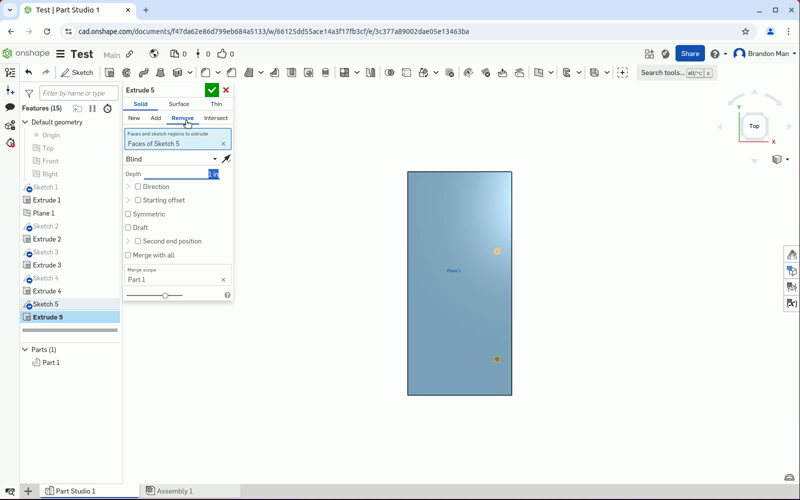
text(6.499)
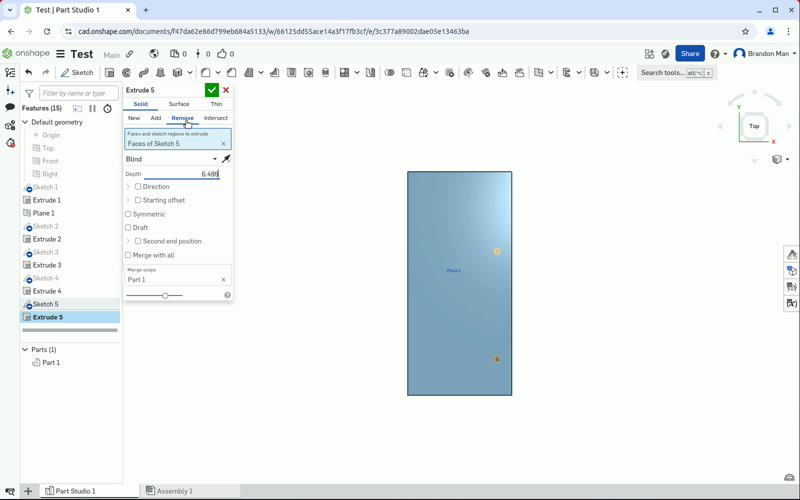
key(tab, 6)
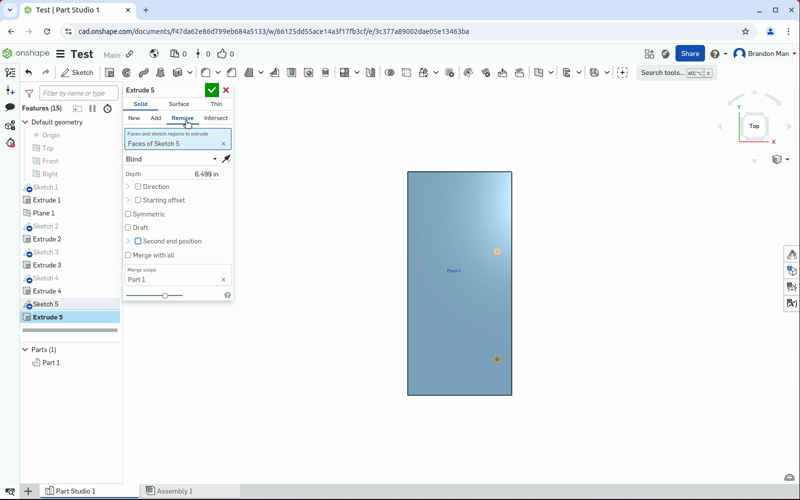
key(space)
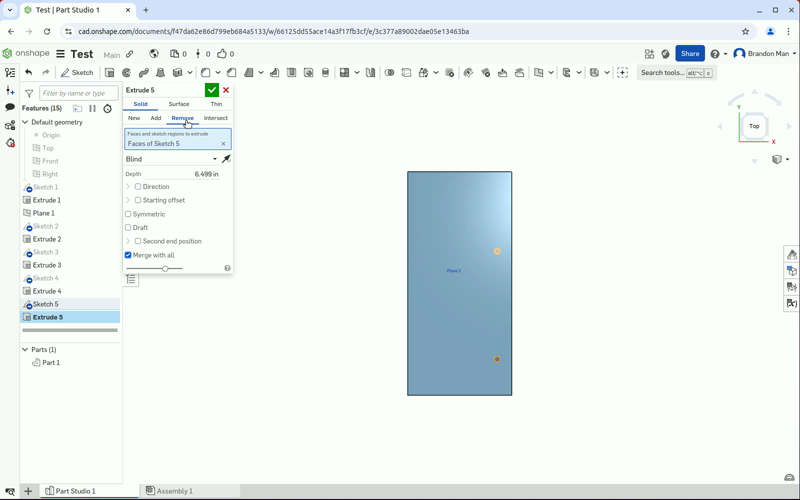
key(enter)
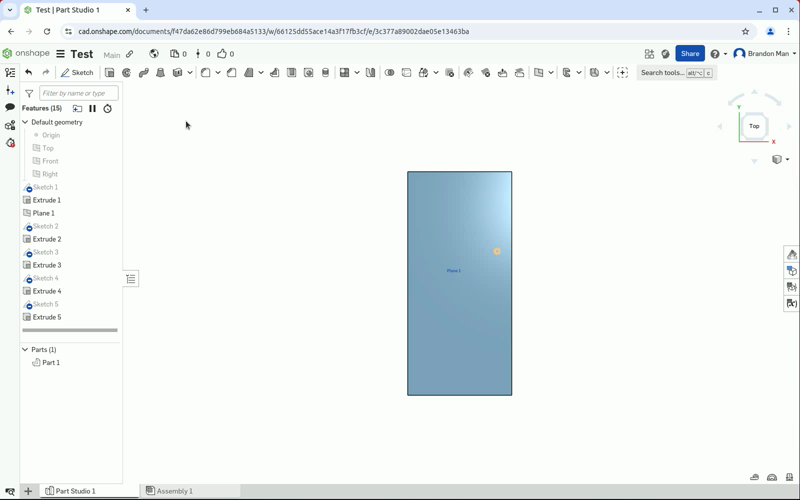
key(shift+h)
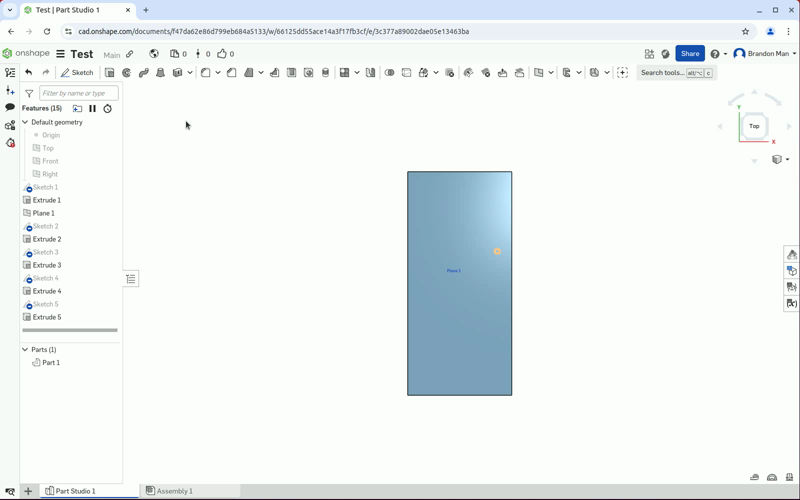
key(shift+h)
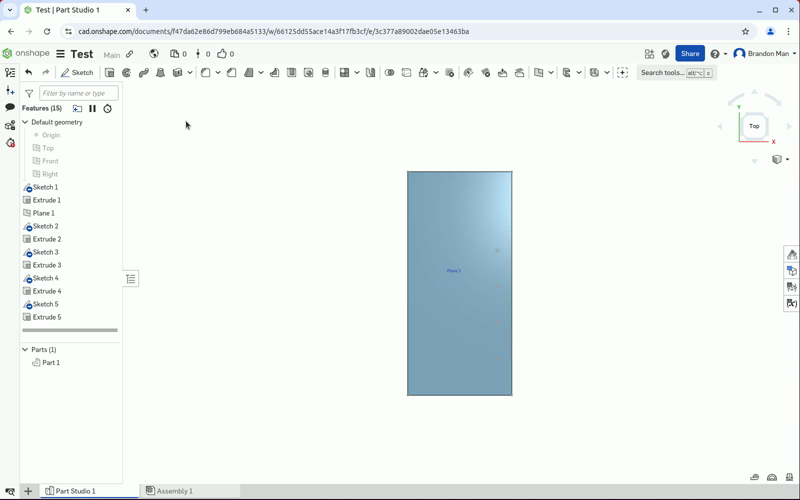
key(shift+7)
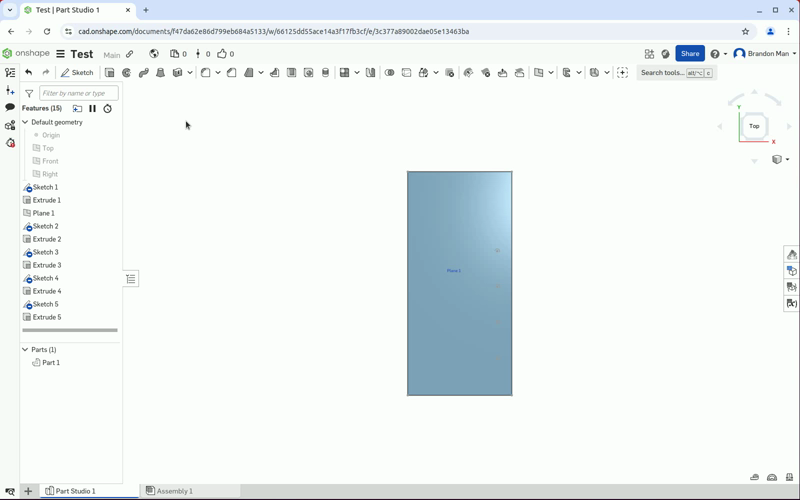
key(up, 3)
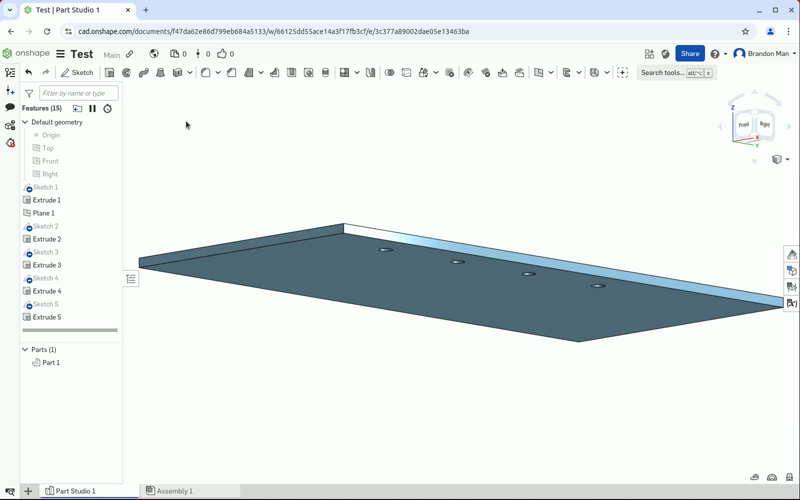
key(left, 3)
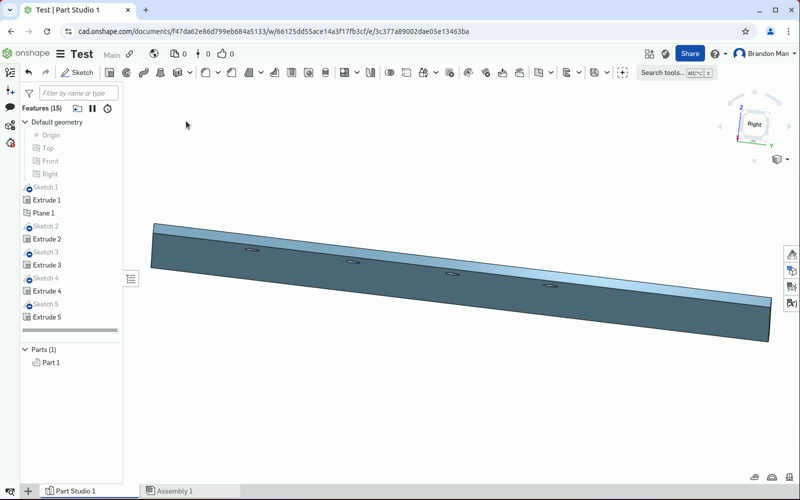
key(right, 3)
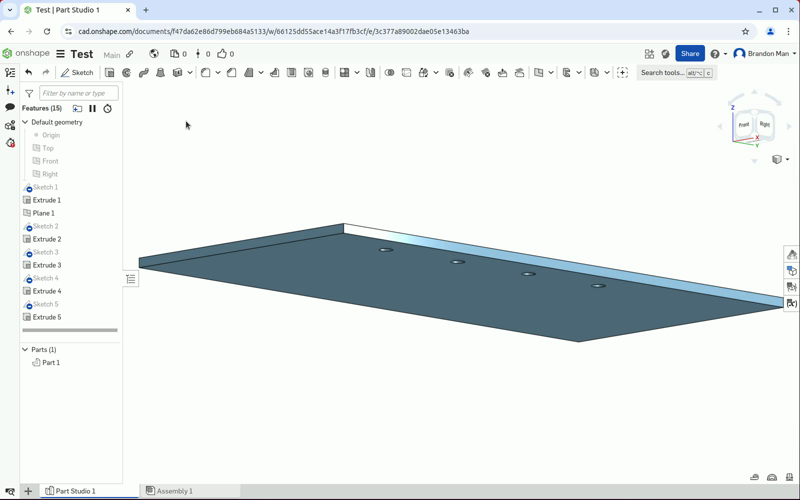
key(down, 3)
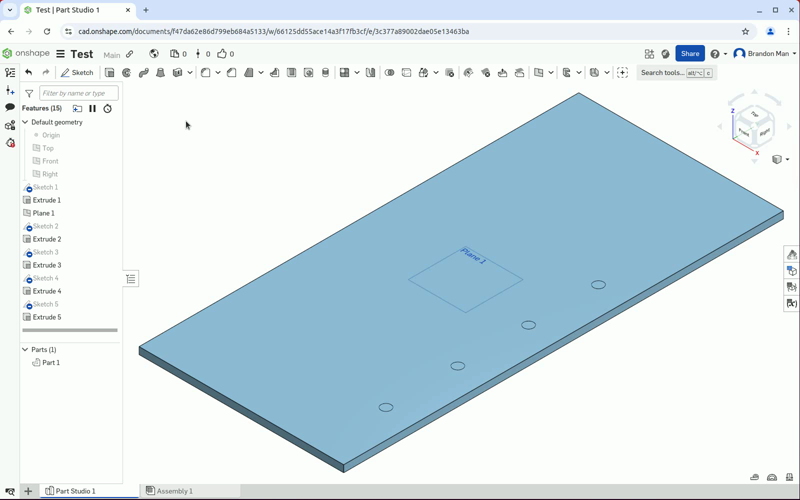
mouse_move(73, 189)
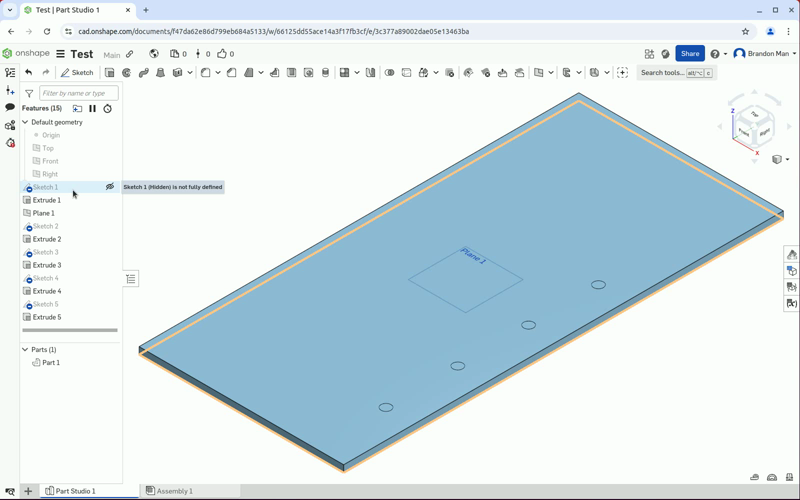
click(73, 189)